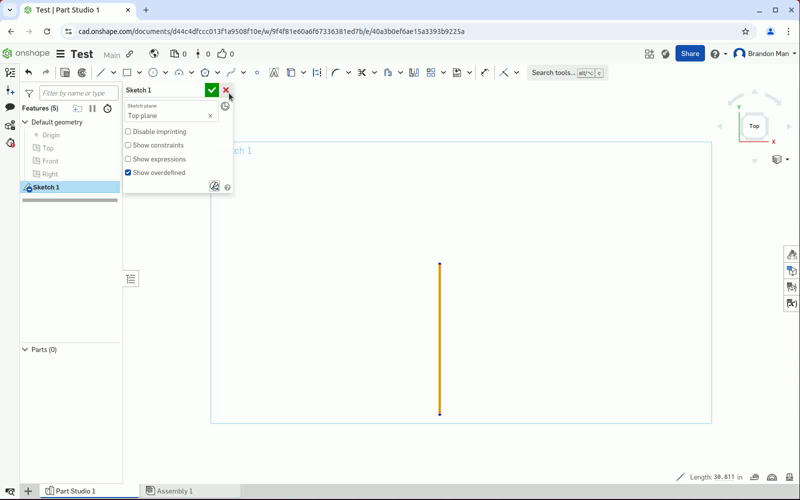
key(shift+h)
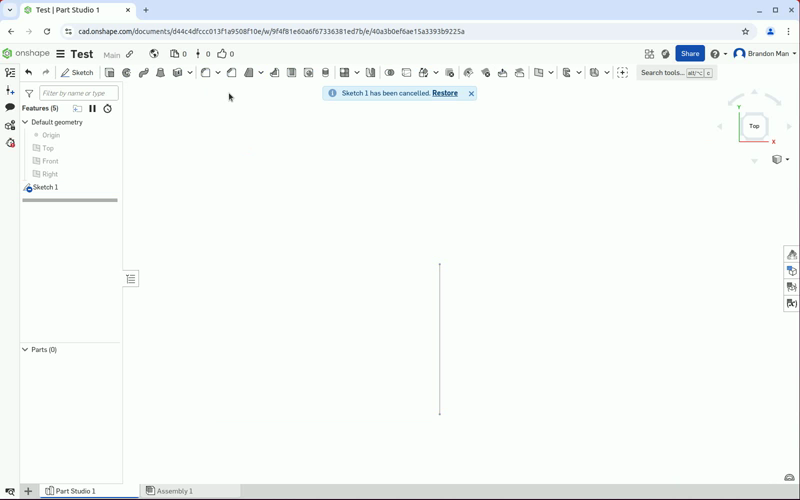
key(shift+s)
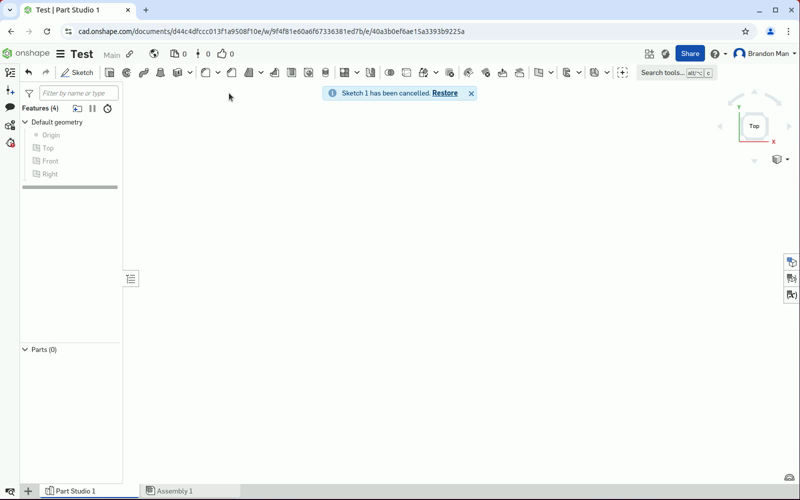
mouse_move(73, 150)
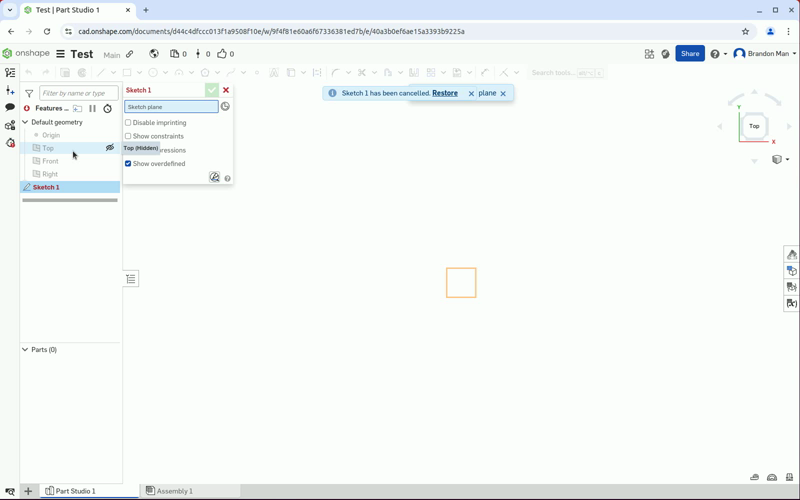
click(73, 150)
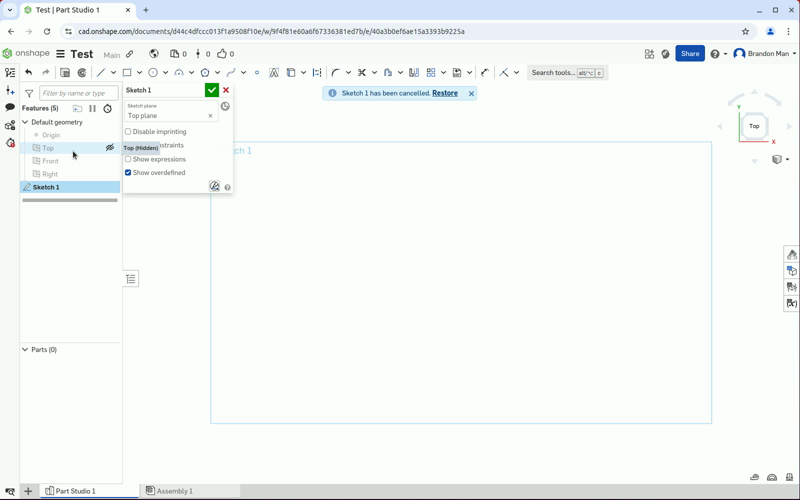
mouse_move(73, 352)
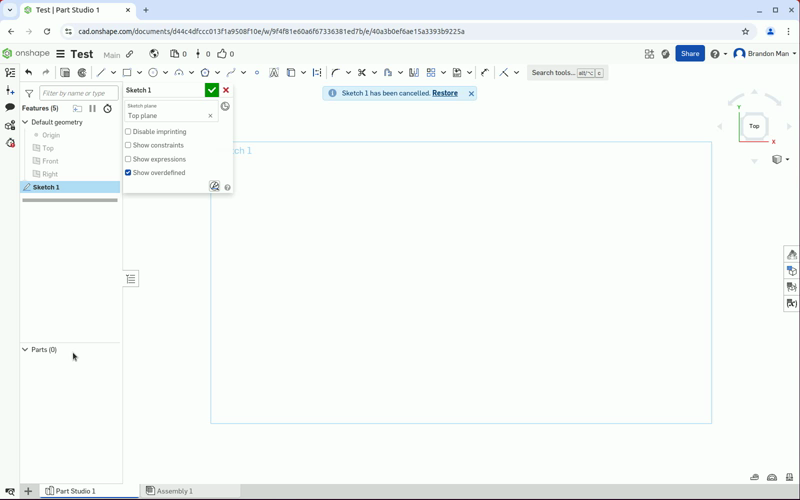
key(y)
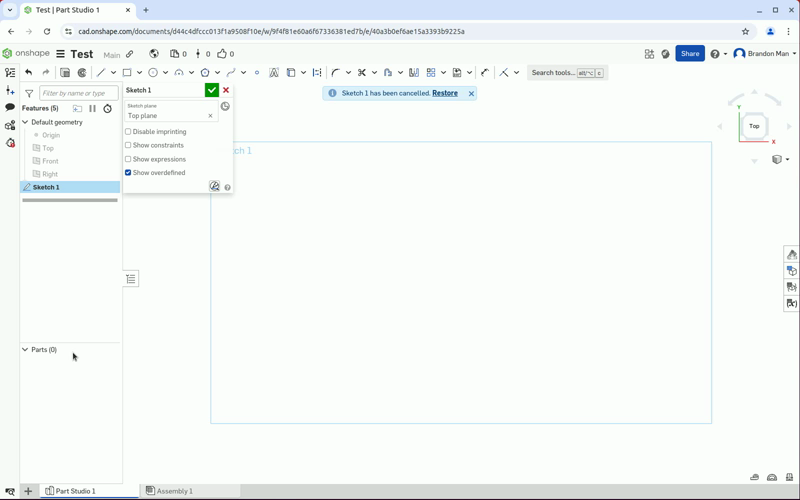
key(l)
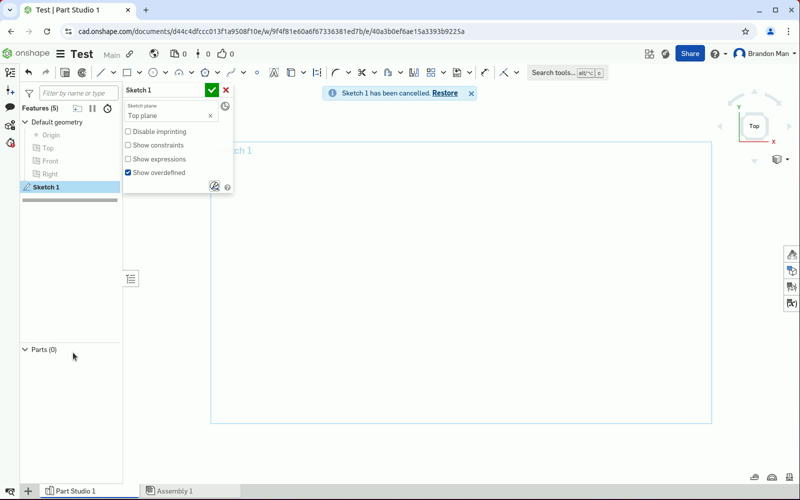
key_down(shift)
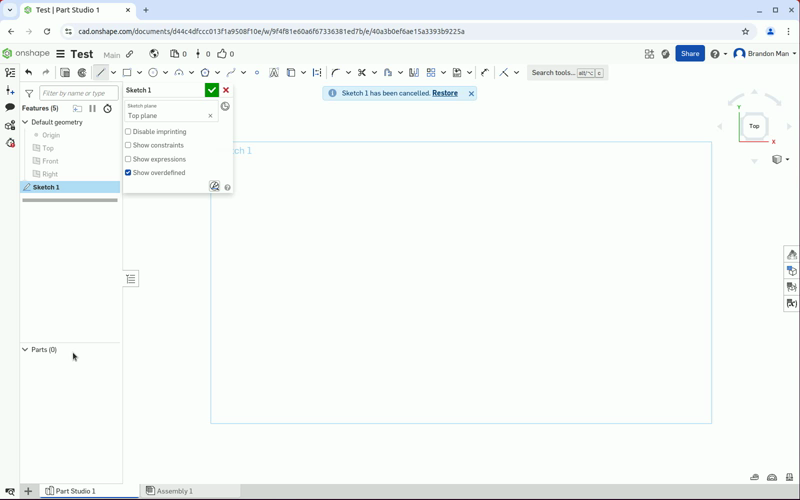
mouse_move(416, 301)
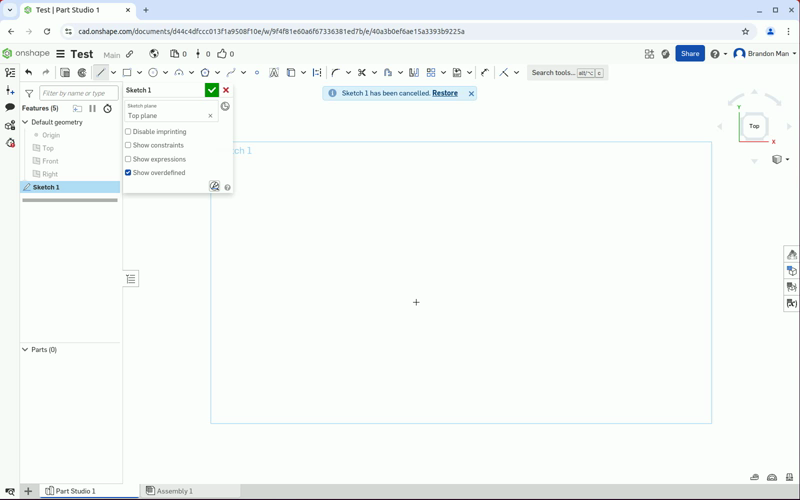
click(416, 301)
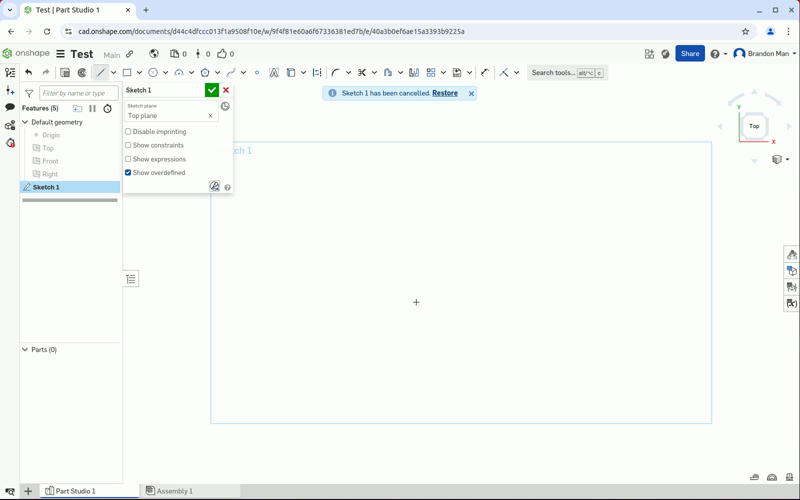
key_up(shift)
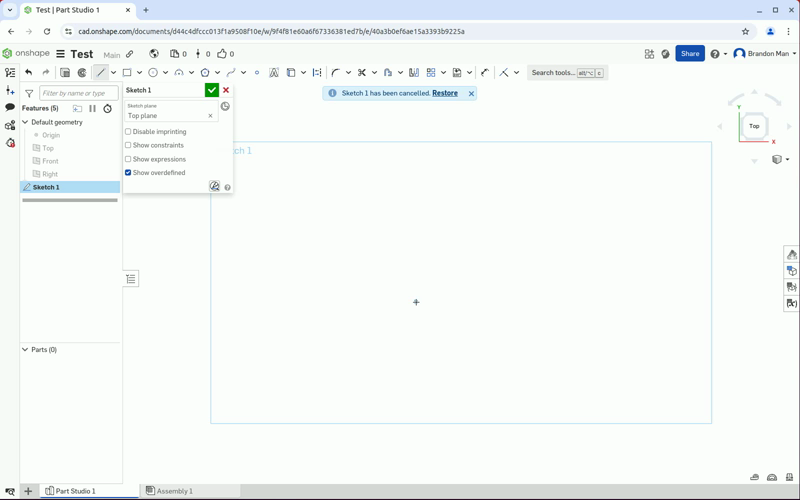
key_down(shift)
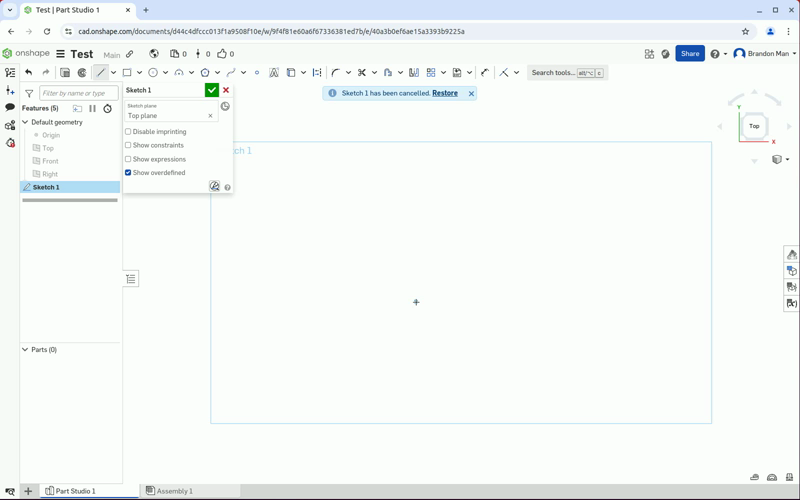
mouse_move(506, 301)
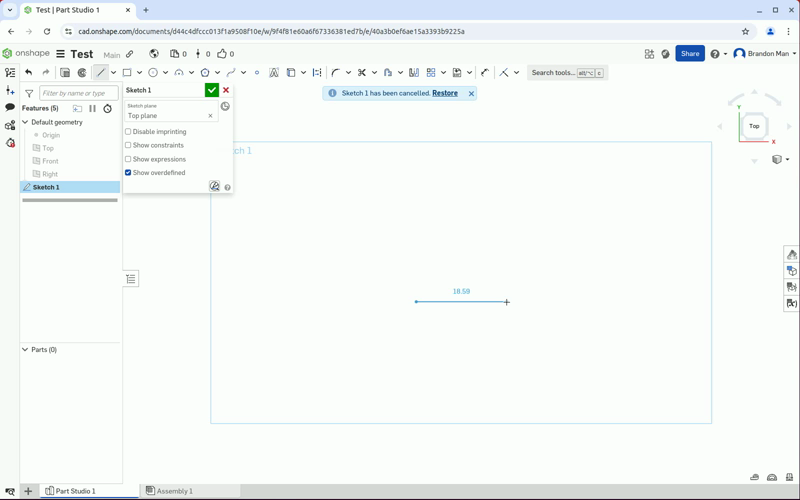
click(506, 301)
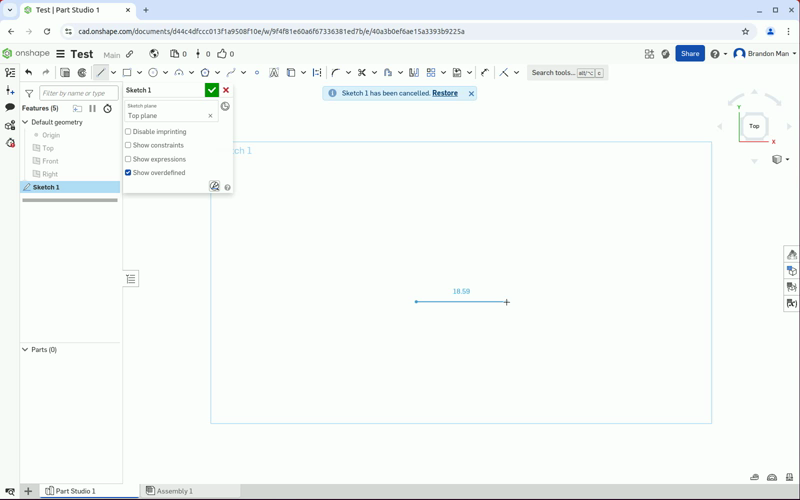
key_up(shift)
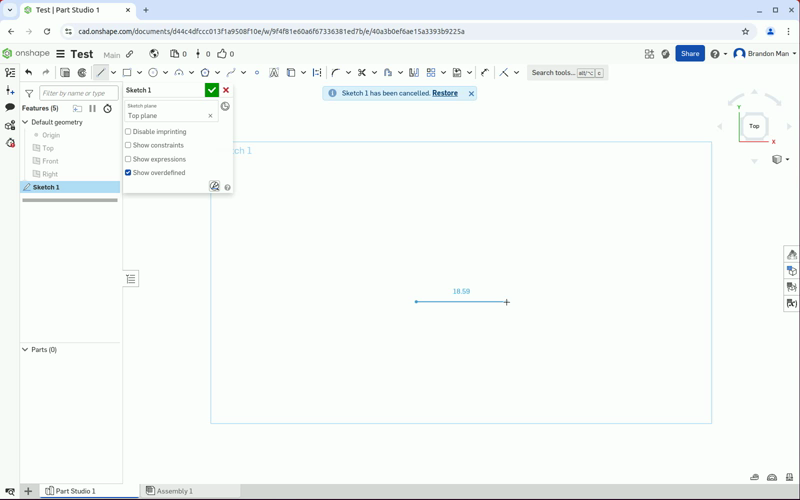
key_down(shift)
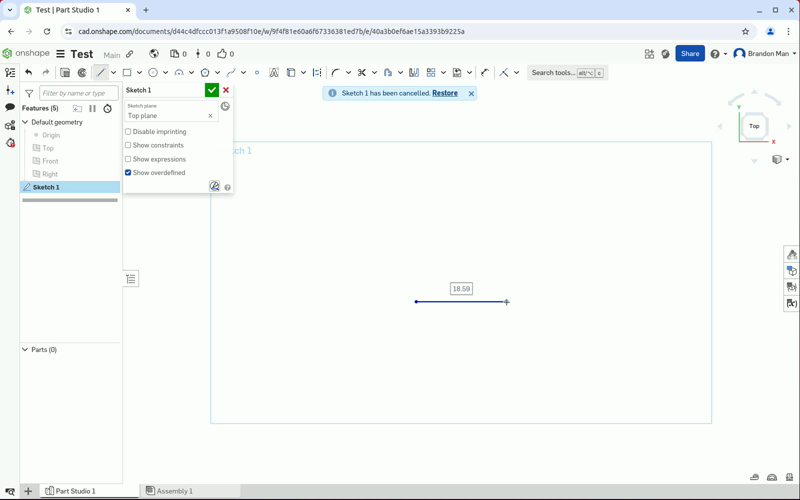
mouse_move(536, 301)
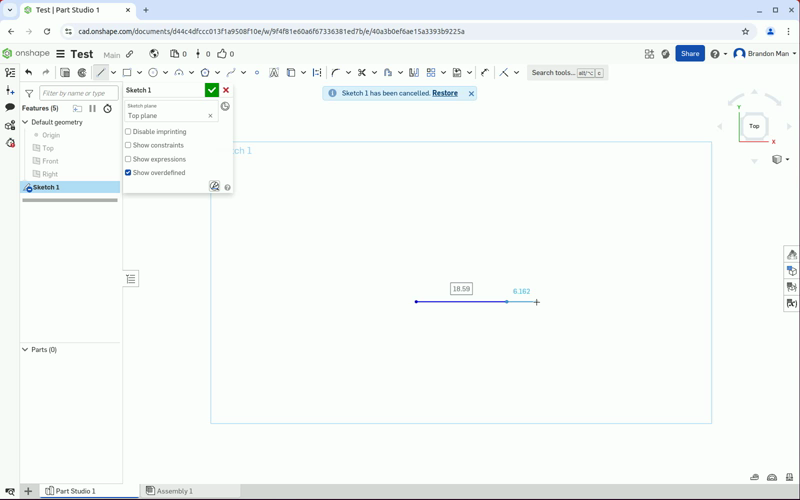
mouse_move(506, 263)
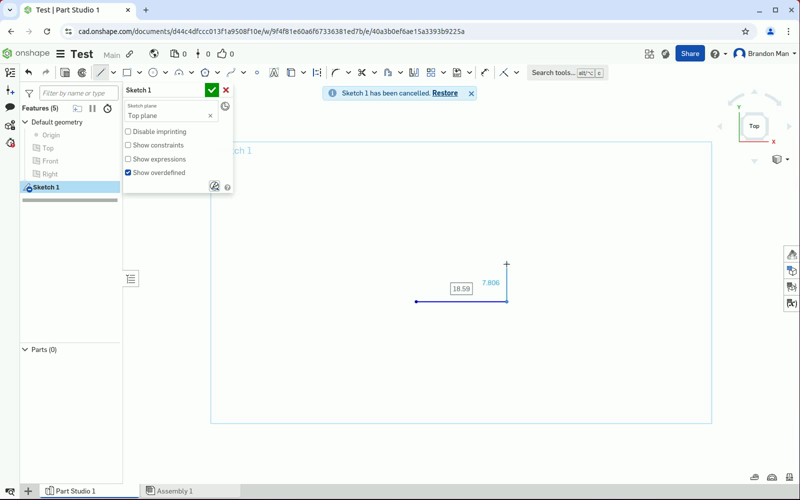
click(506, 263)
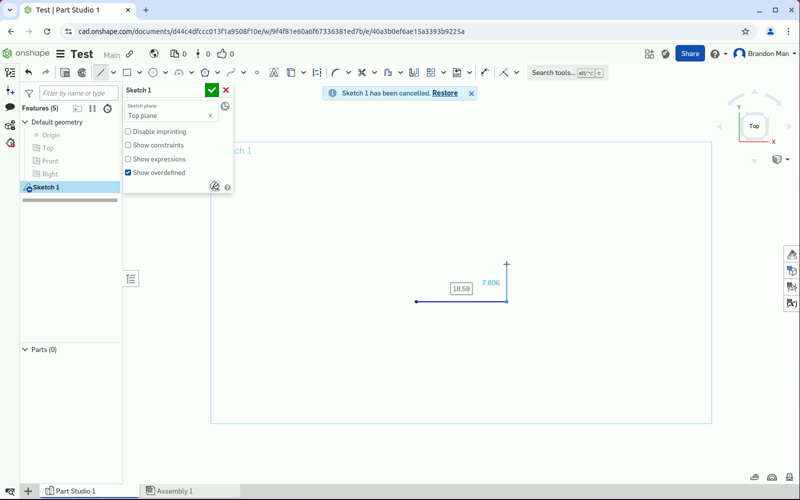
key_up(shift)
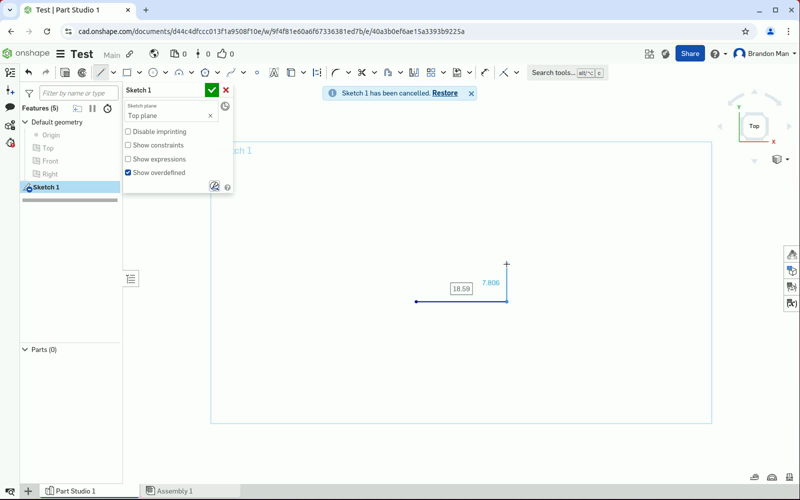
key_down(shift)
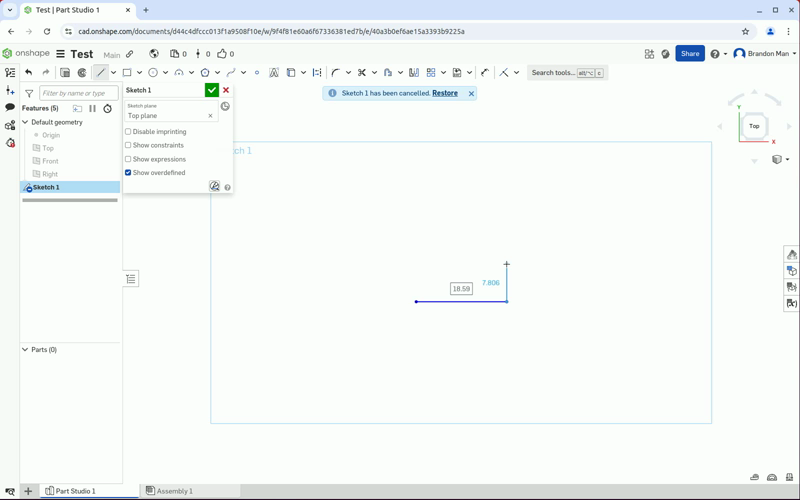
mouse_move(416, 263)
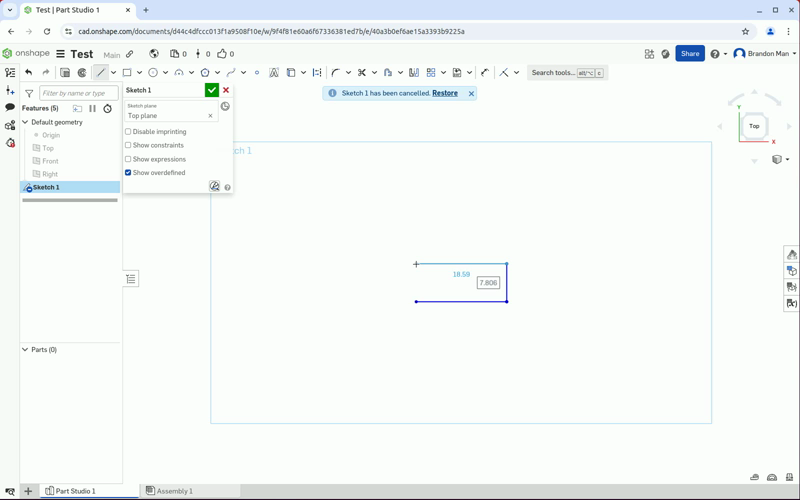
click(416, 263)
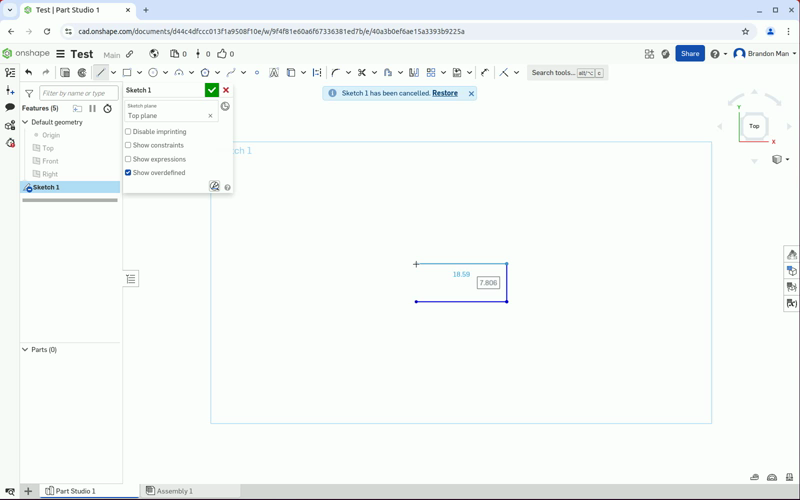
key_up(shift)
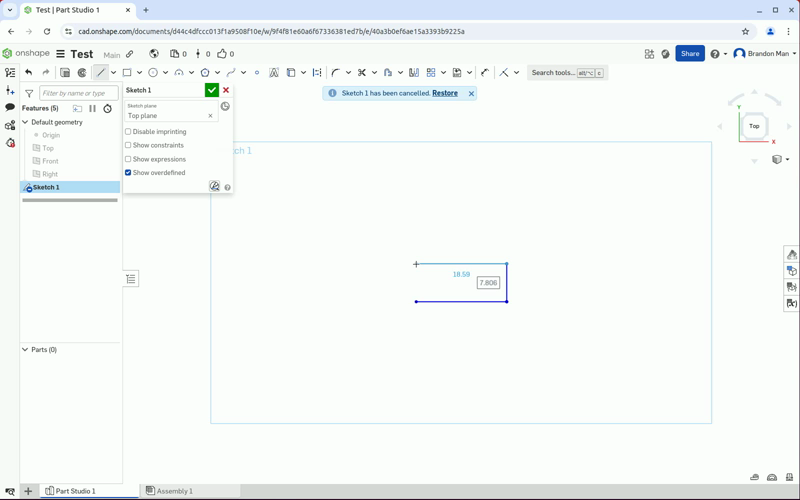
mouse_move(446, 263)
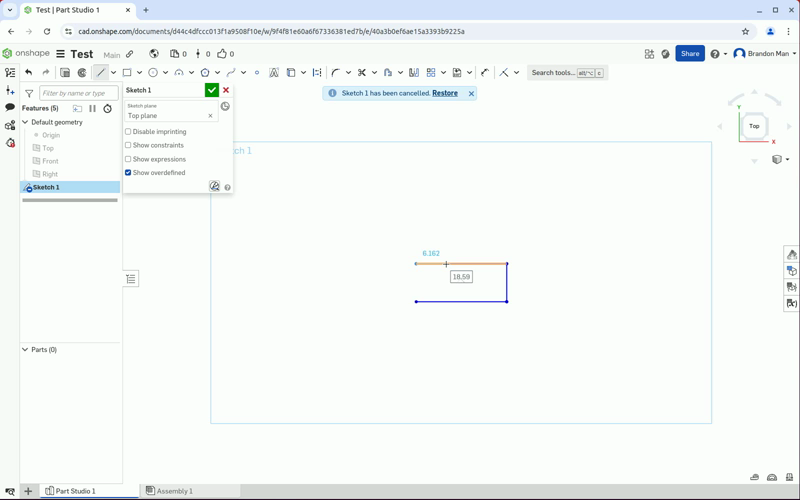
key_down(shift)
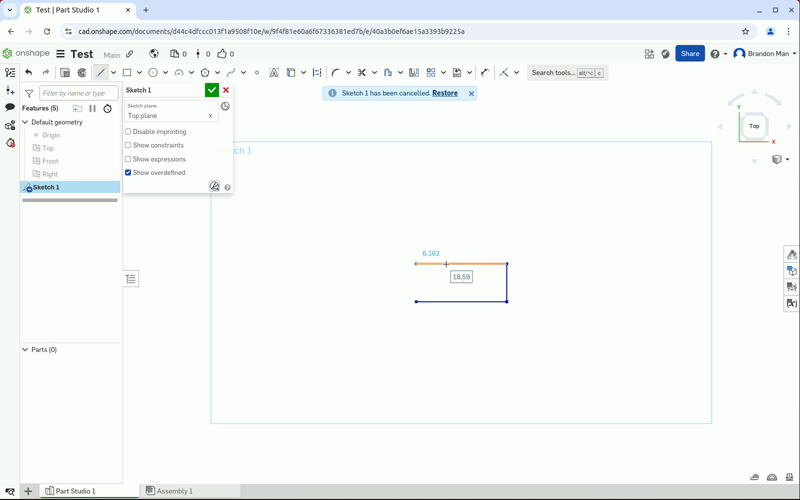
mouse_move(416, 301)
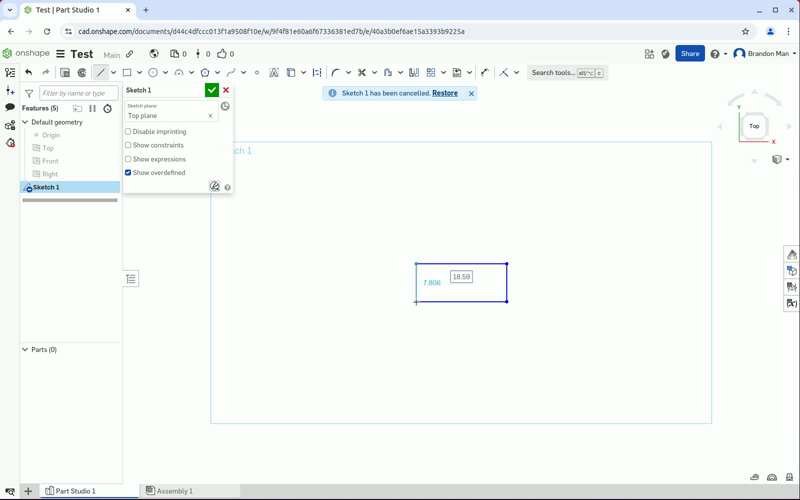
key_up(shift)
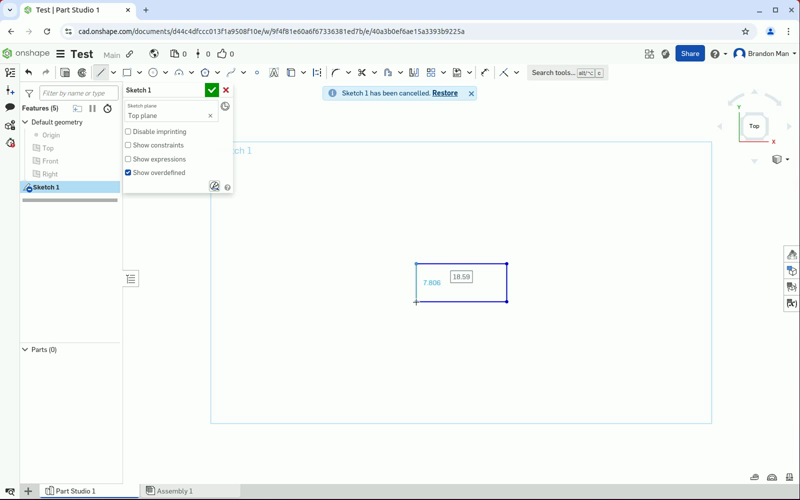
click(416, 301)
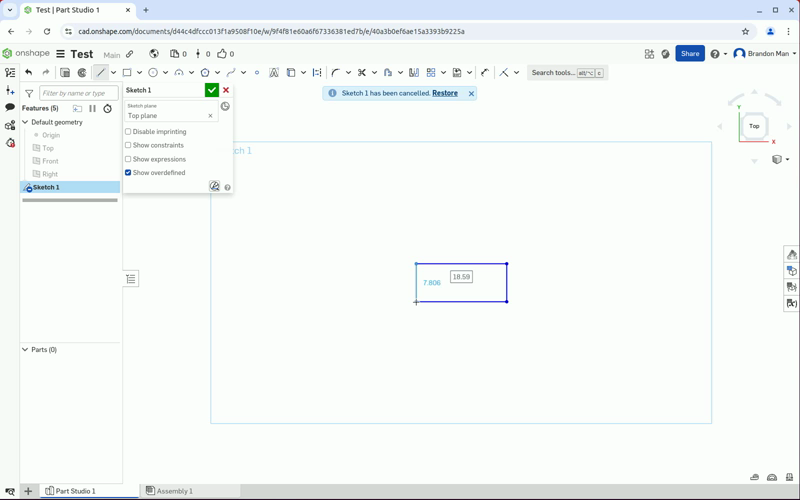
key(esc)
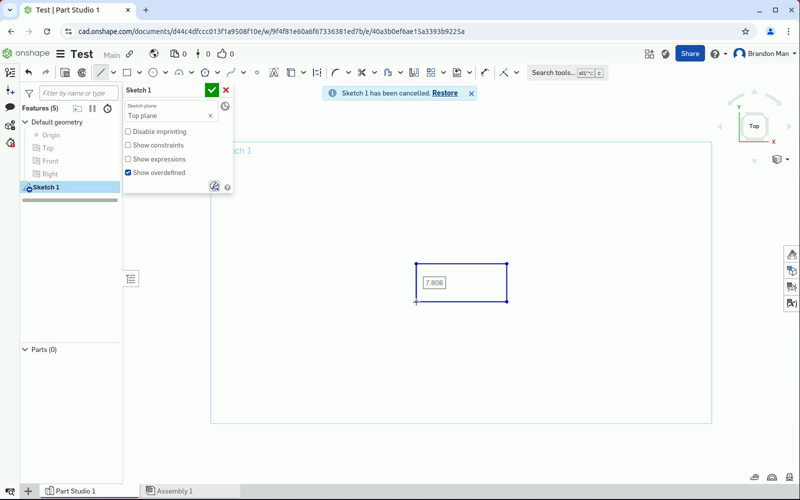
mouse_move(445, 281)
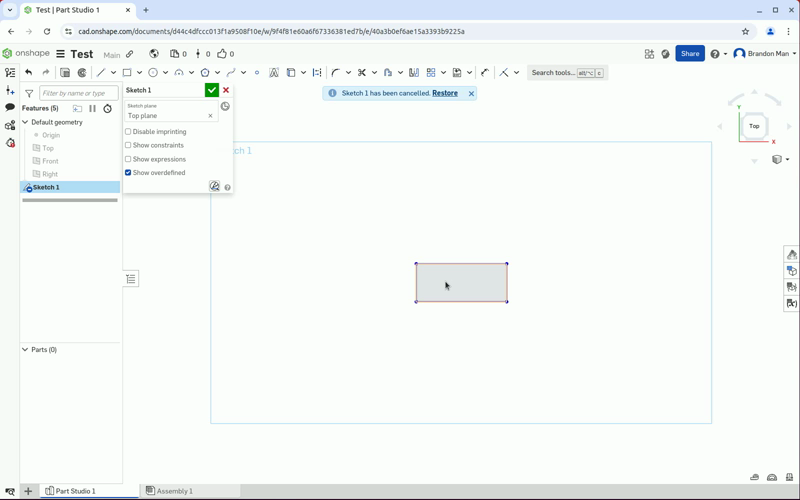
click(445, 281)
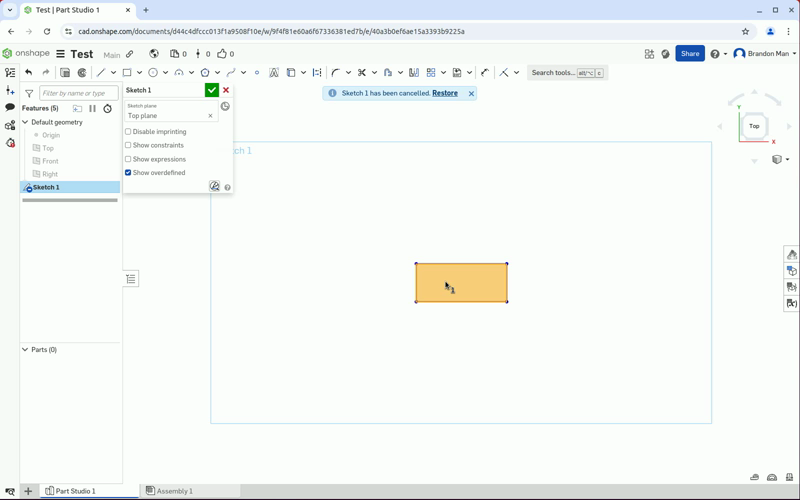
mouse_move(73, 352)
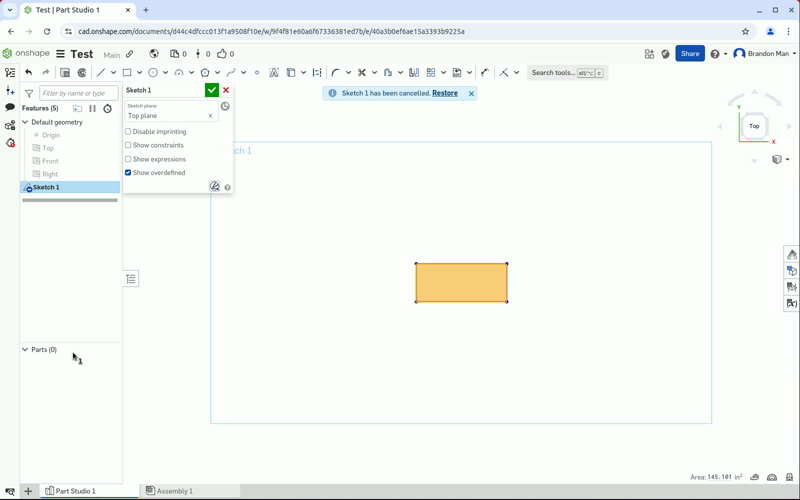
key(shift+y)
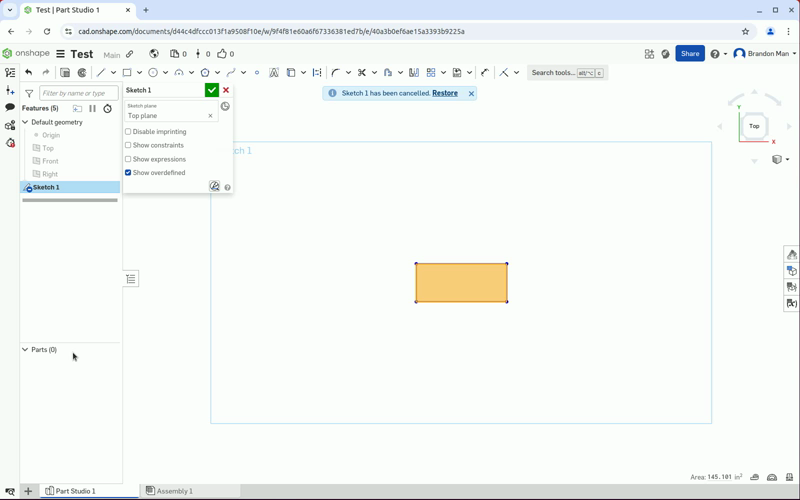
key(shift+e)
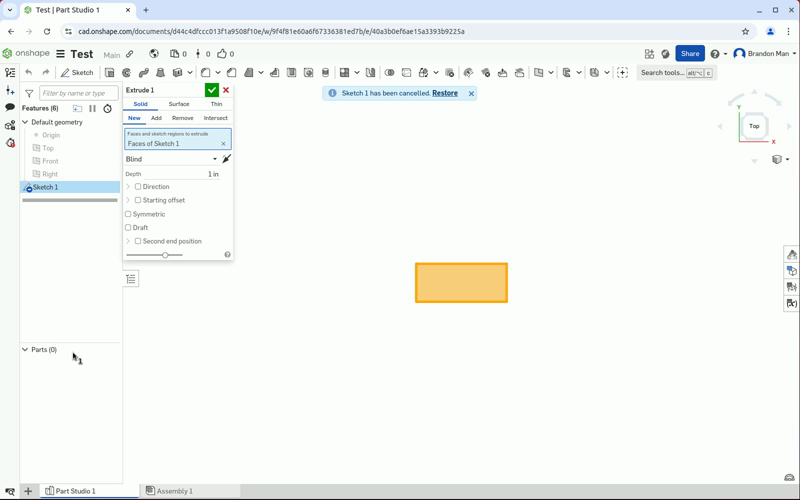
mouse_move(143, 106)
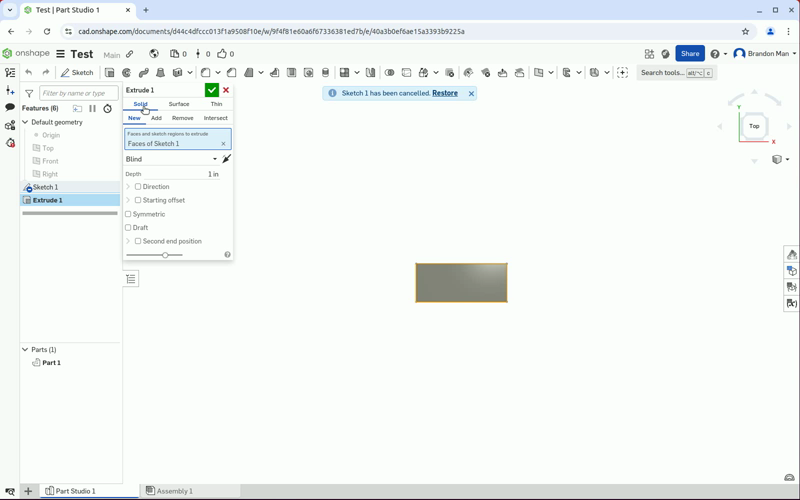
click(143, 106)
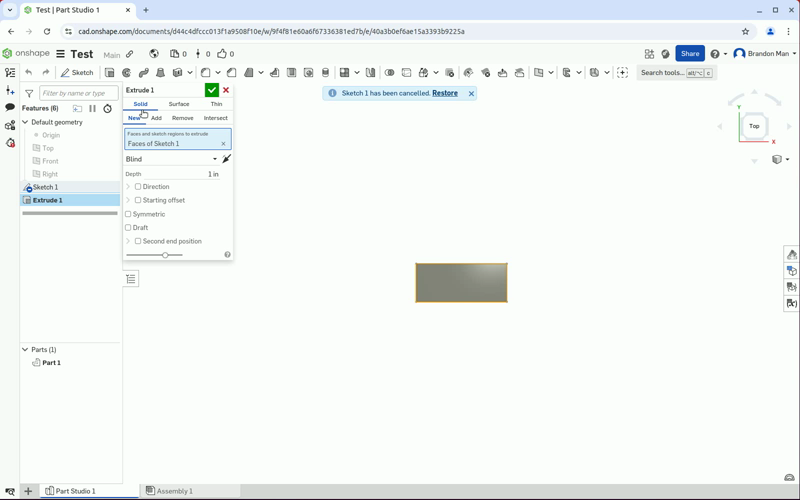
mouse_move(137, 120)
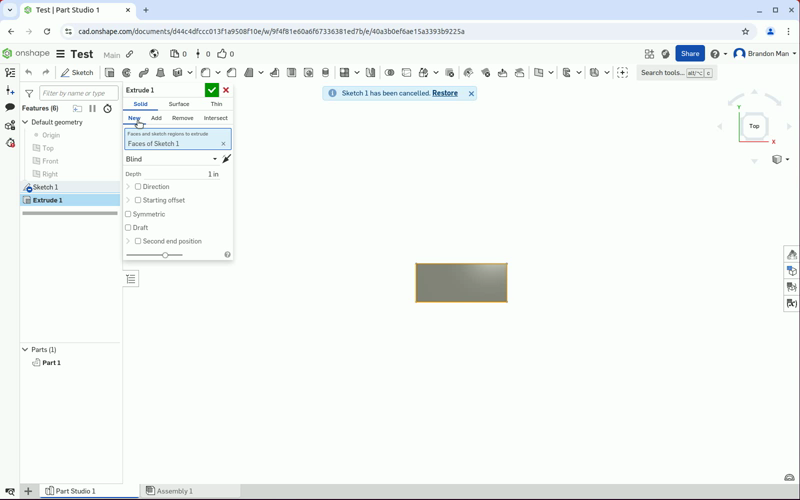
click(137, 120)
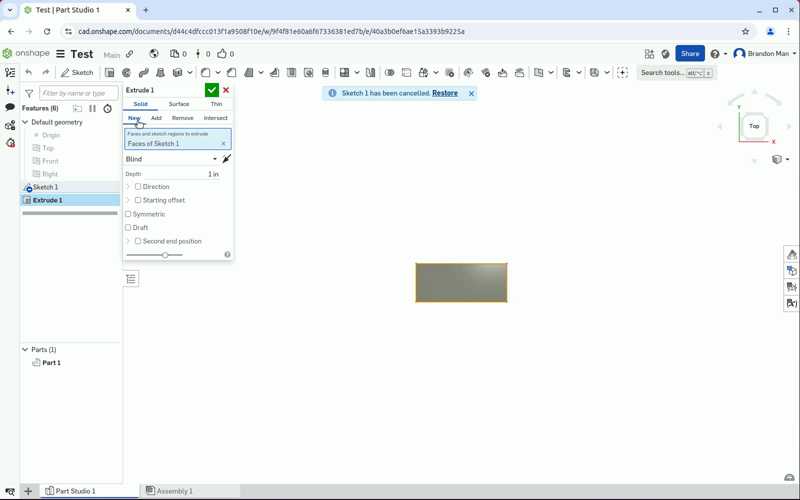
key(tab, 4)
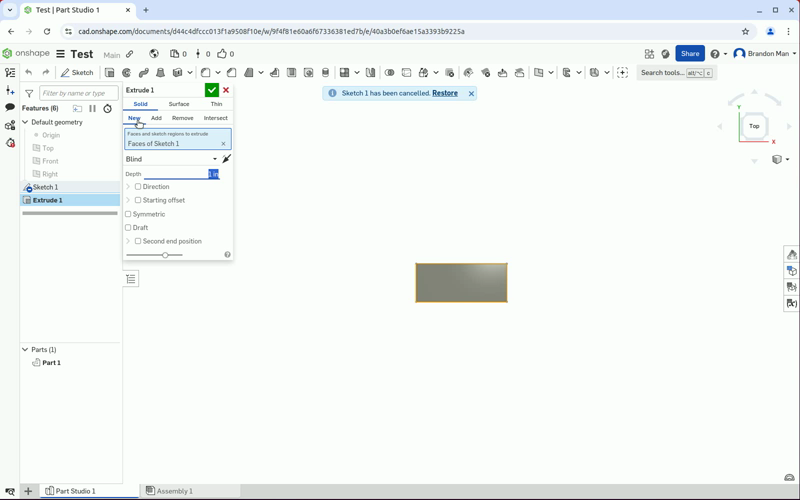
text(7.703)
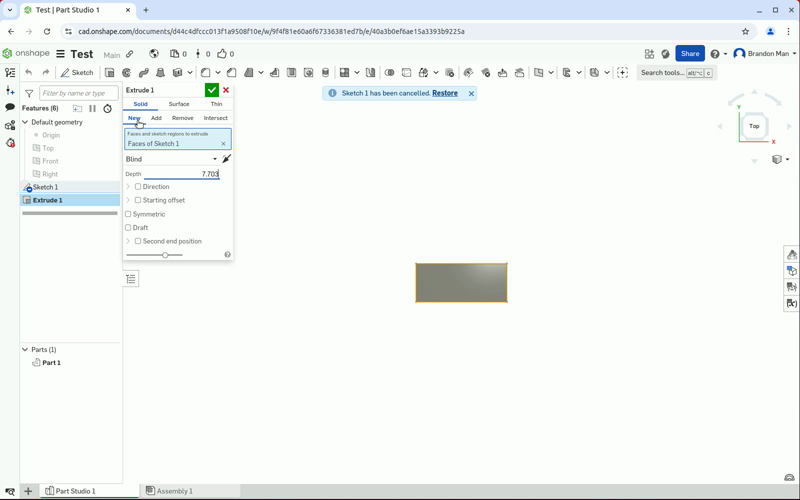
key(enter)
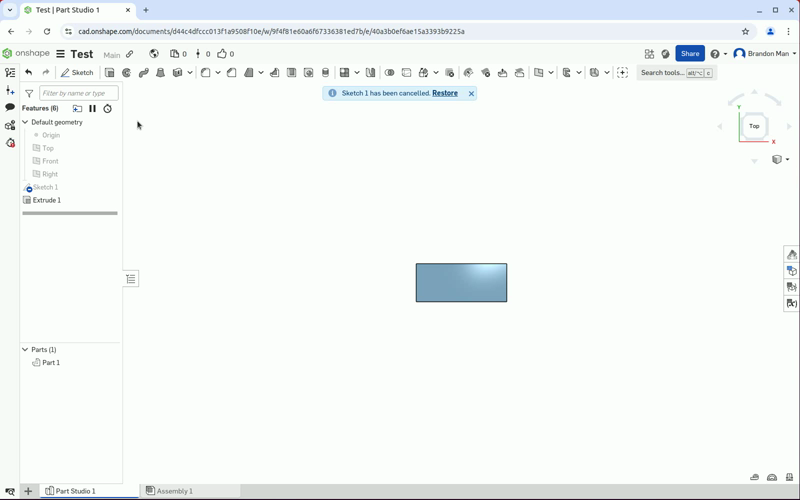
key(shift+h)
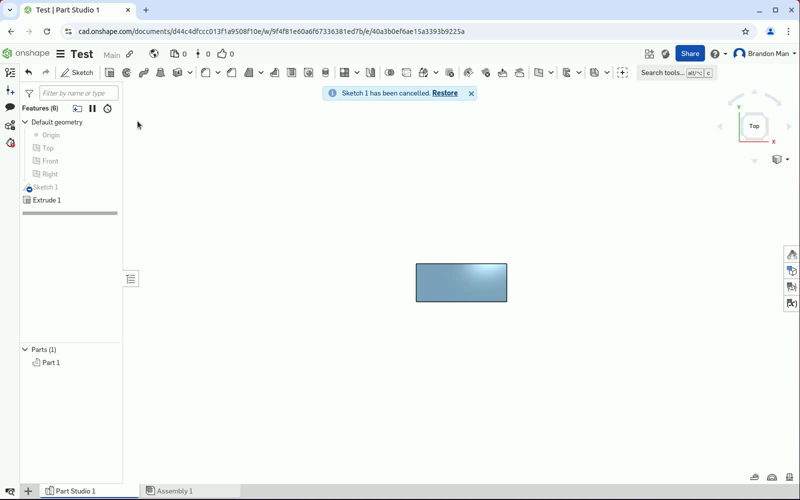
key(shift+h)
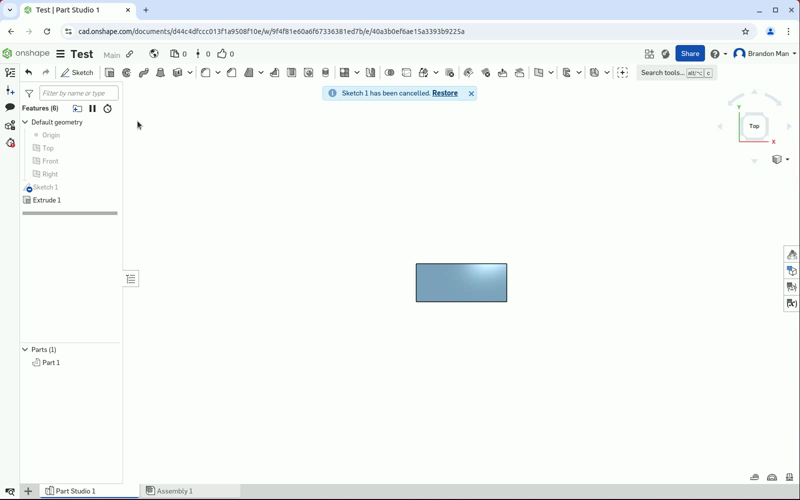
mouse_move(73, 189)
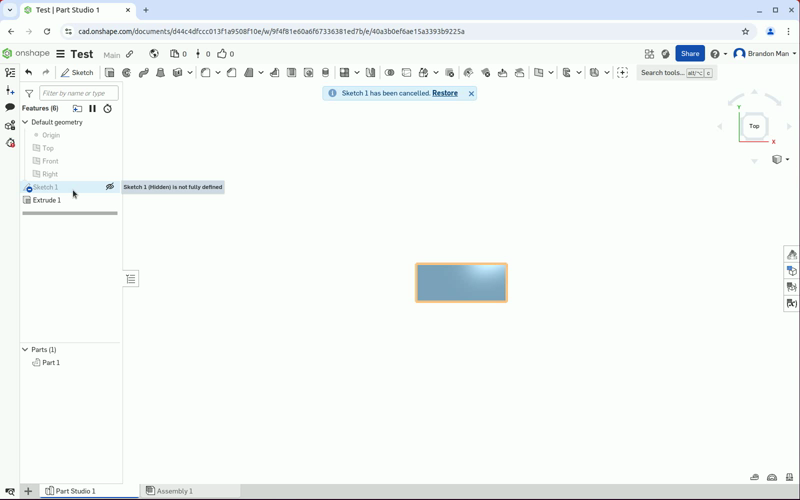
click(73, 189)
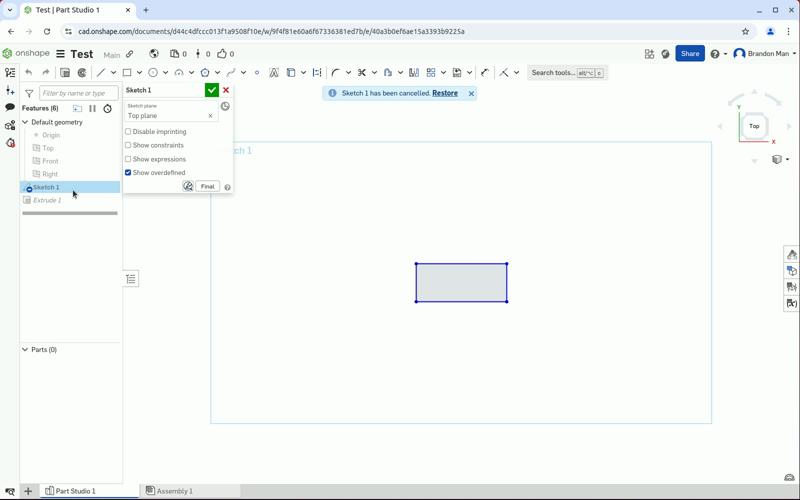
mouse_move(229, 92)
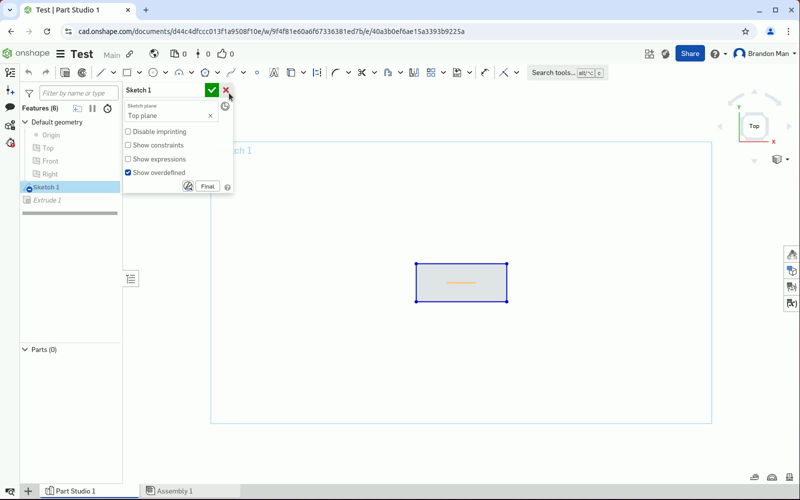
click(229, 92)
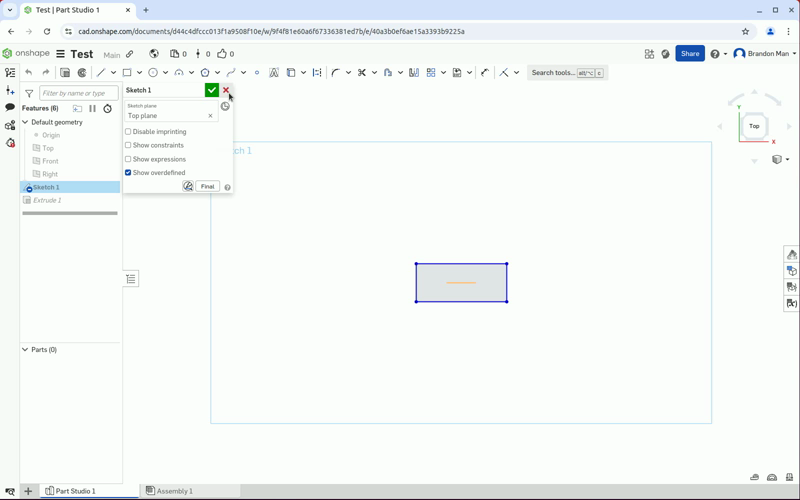
key(shift+s)
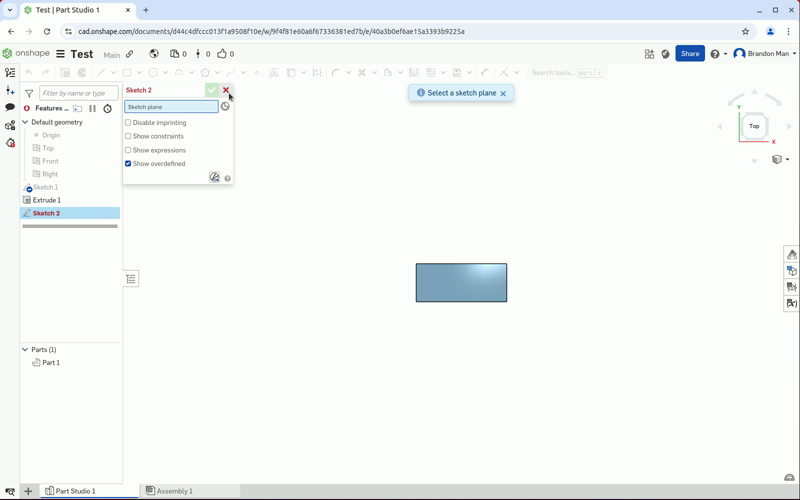
mouse_move(73, 150)
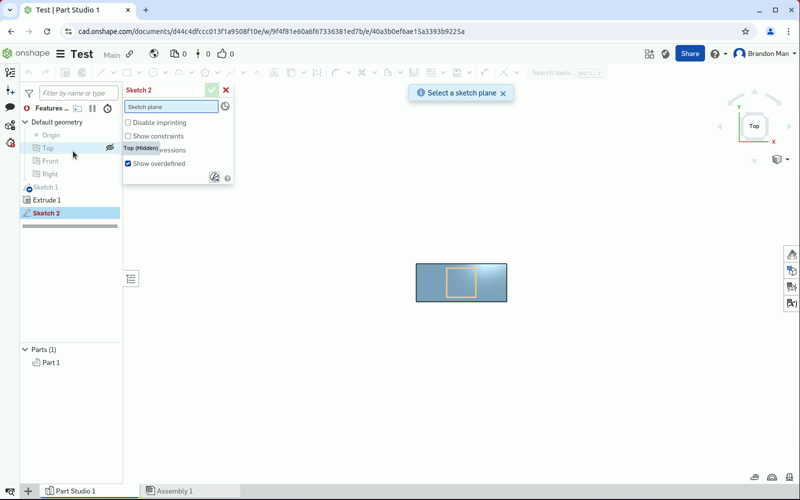
click(73, 150)
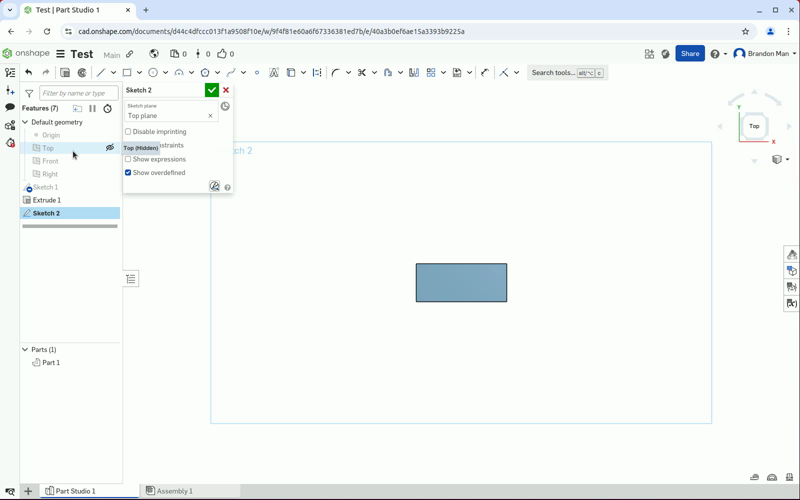
mouse_move(73, 352)
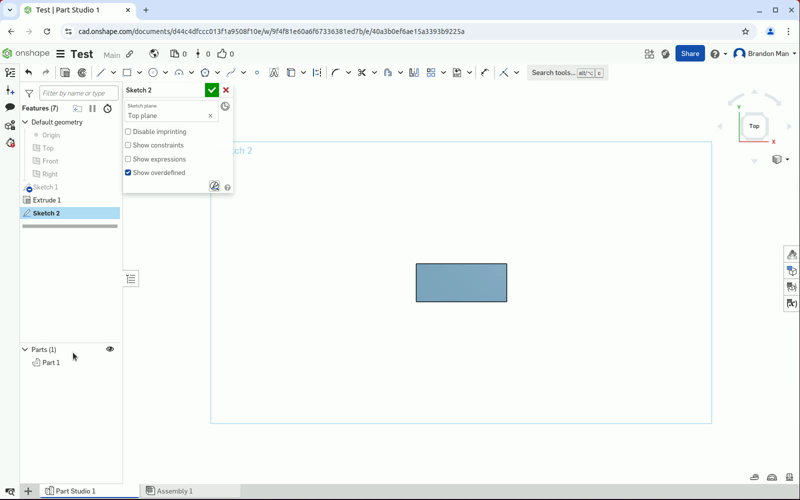
key(y)
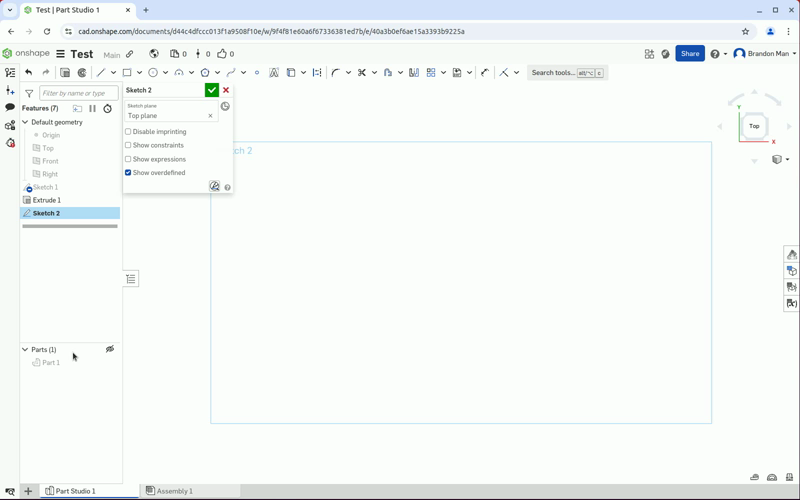
key(l)
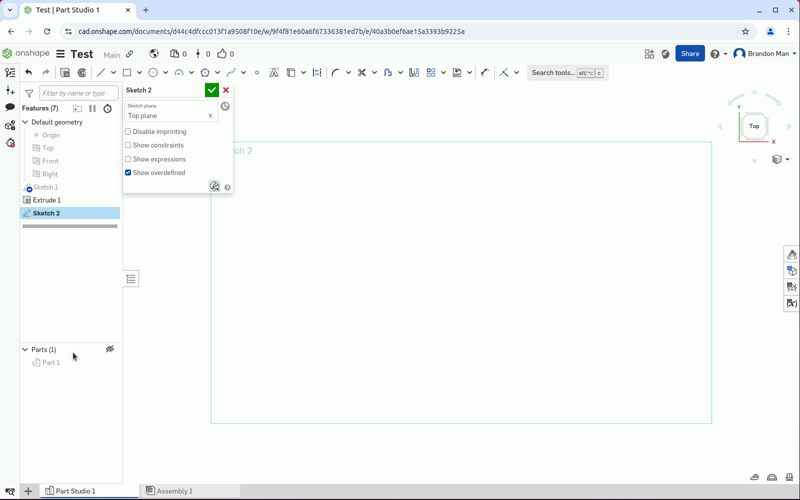
key_down(shift)
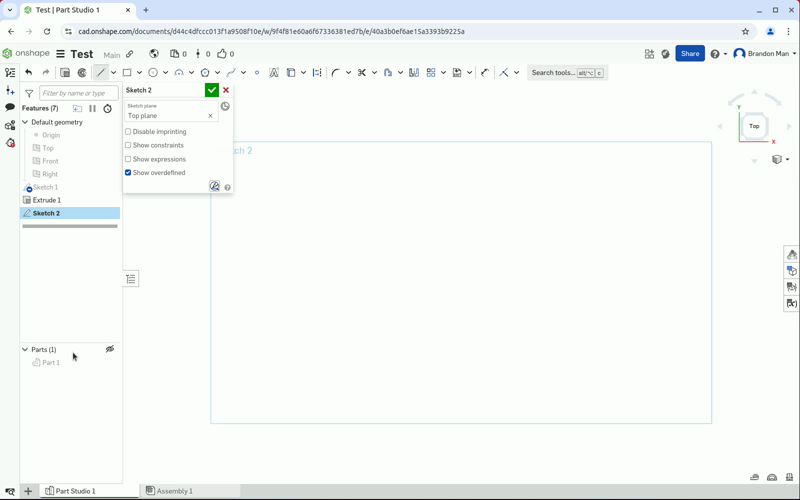
mouse_move(416, 301)
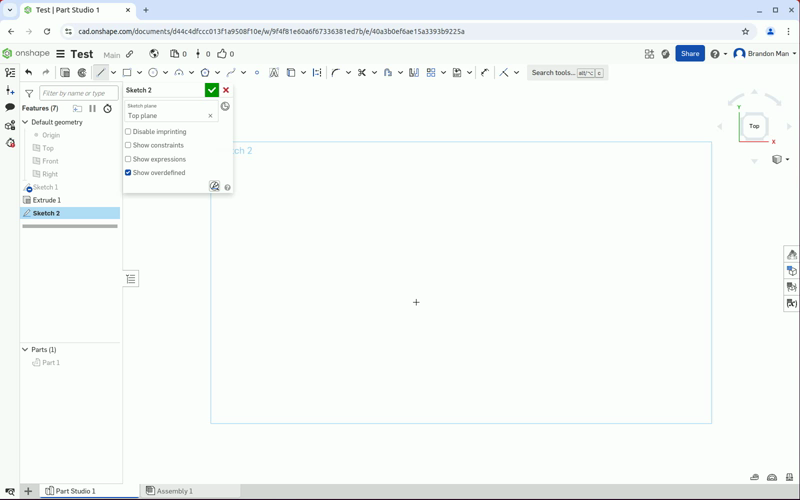
click(416, 301)
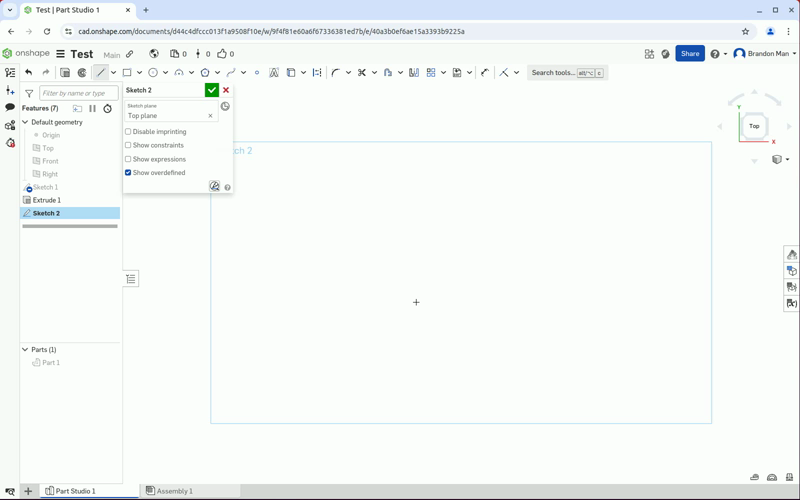
key_up(shift)
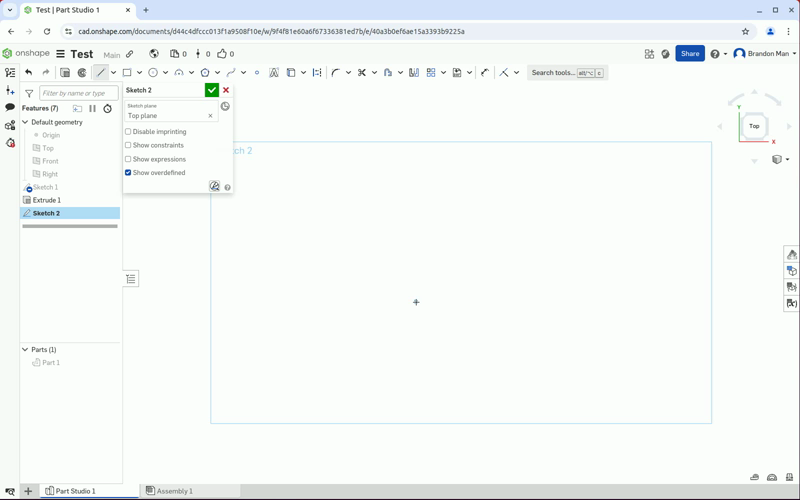
key_down(shift)
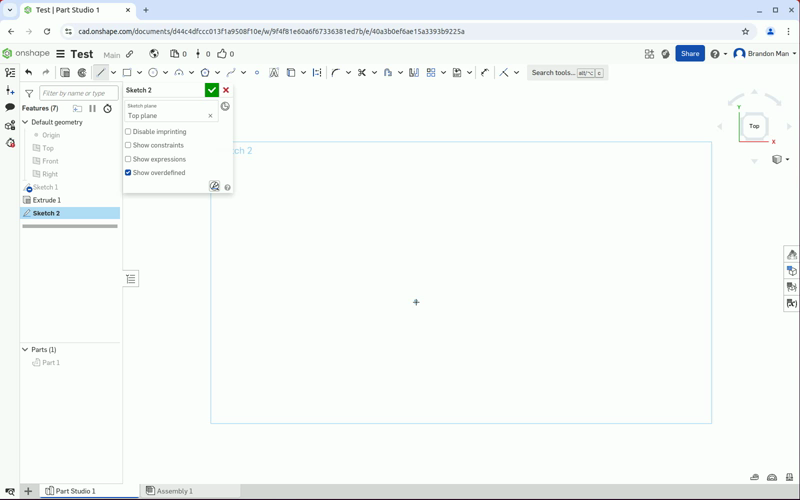
mouse_move(506, 301)
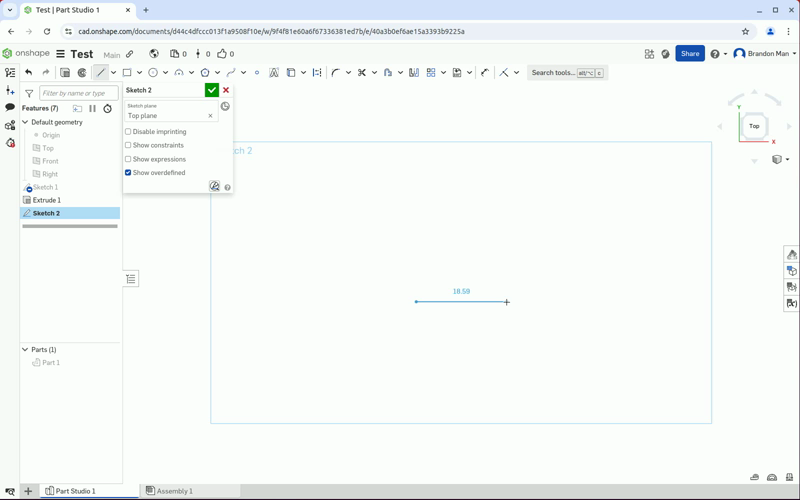
click(506, 301)
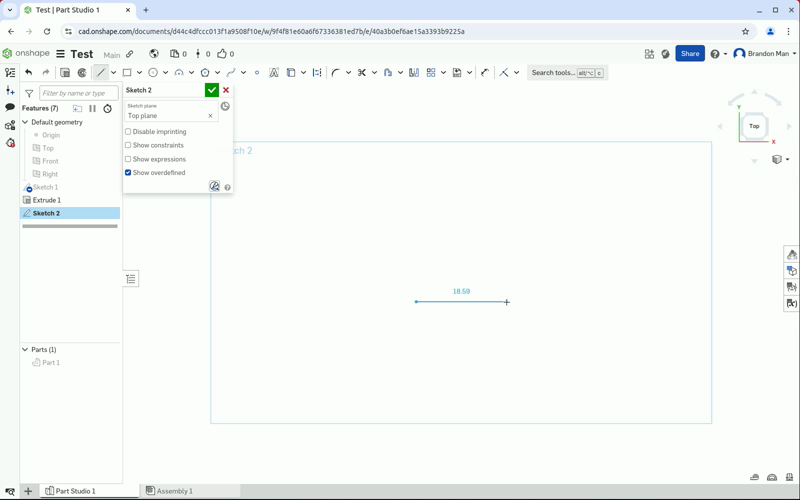
key_up(shift)
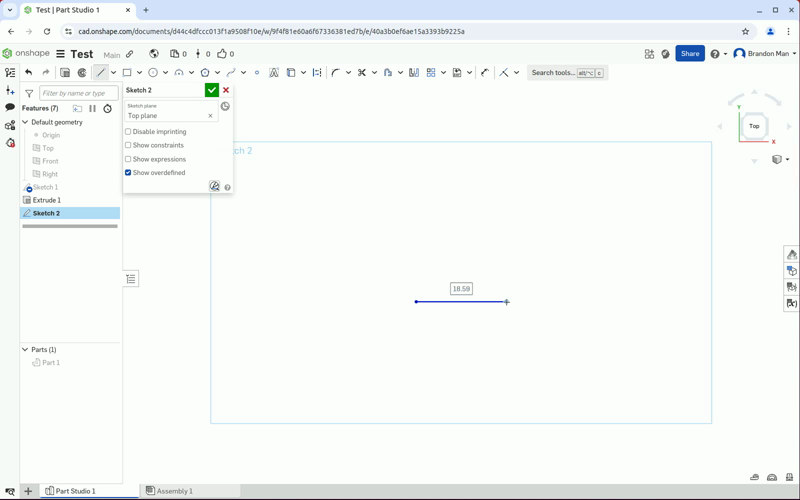
key_down(shift)
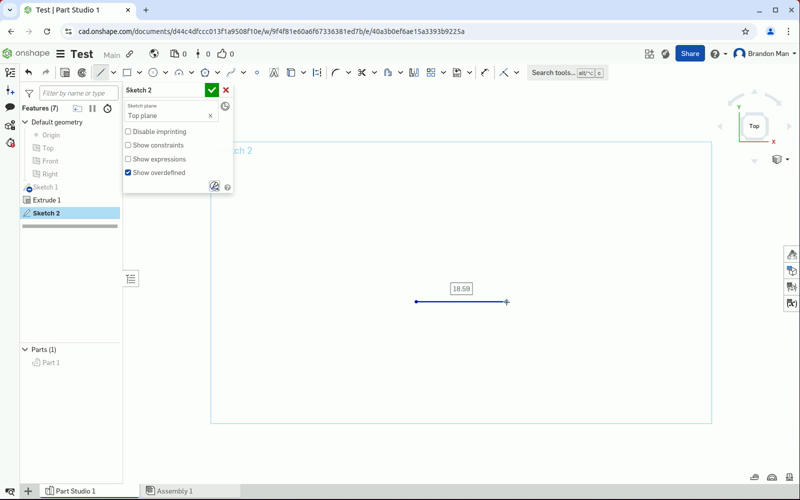
mouse_move(536, 301)
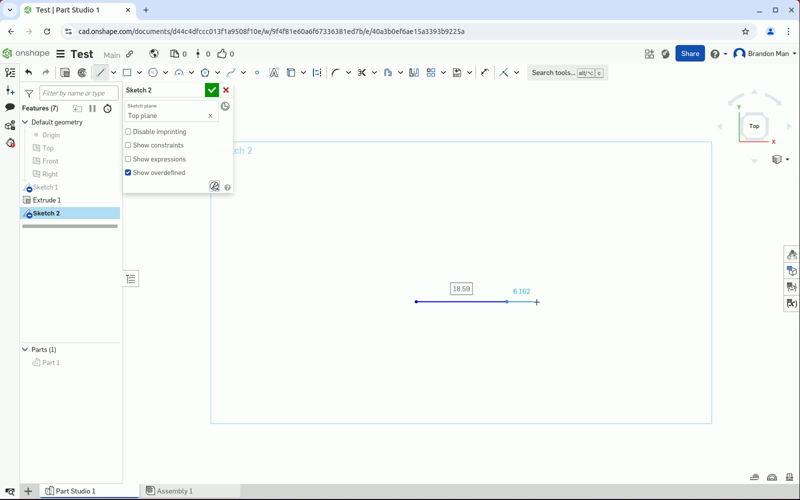
mouse_move(506, 263)
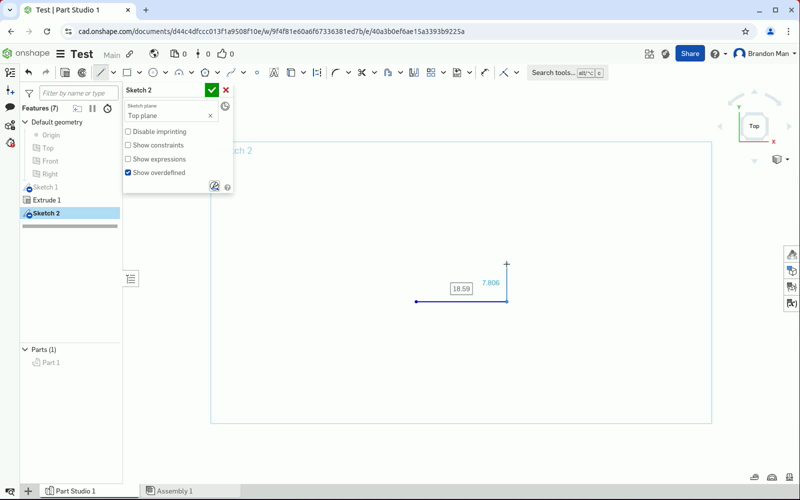
click(506, 263)
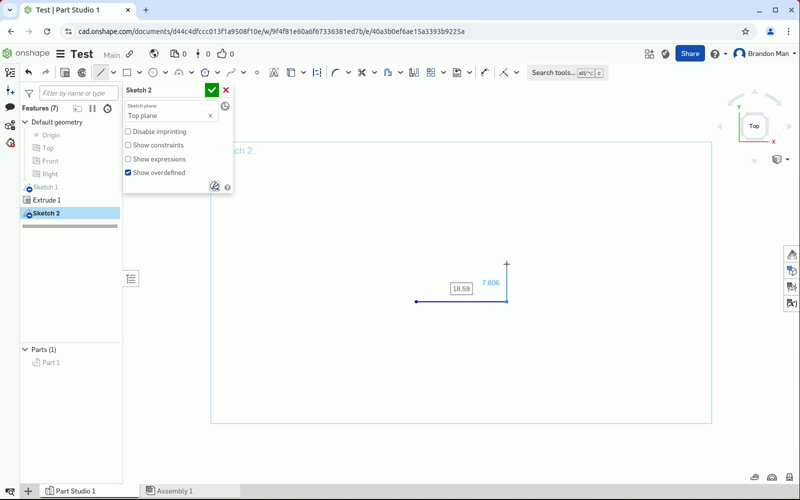
key_up(shift)
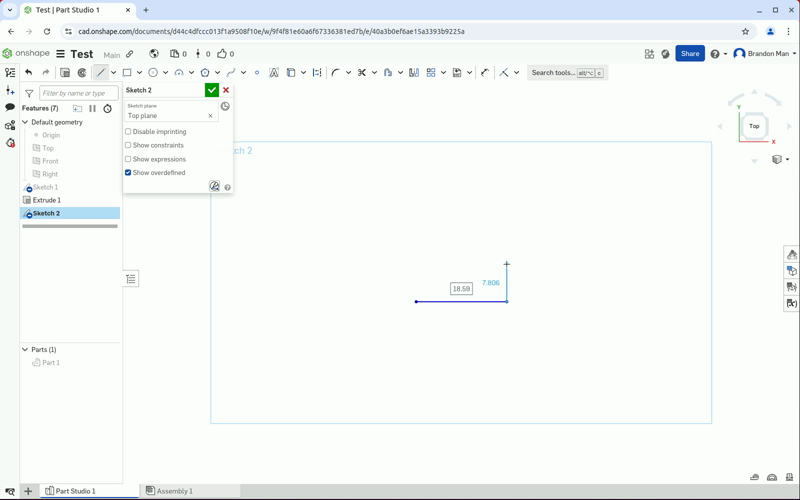
key_down(shift)
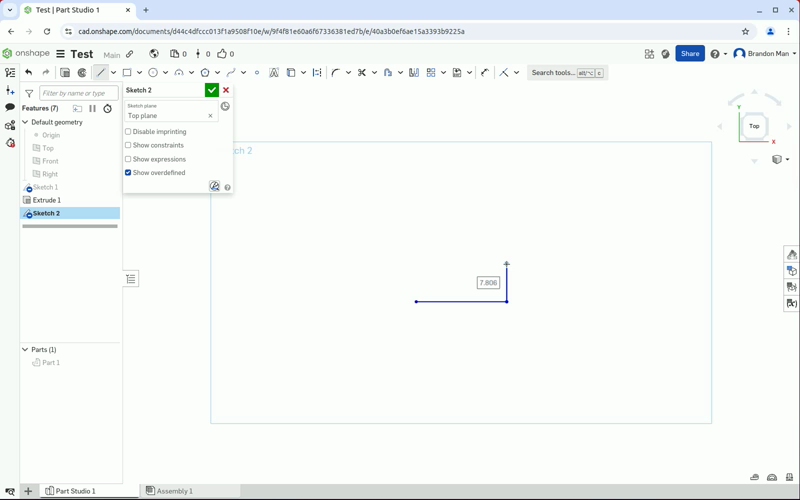
mouse_move(416, 263)
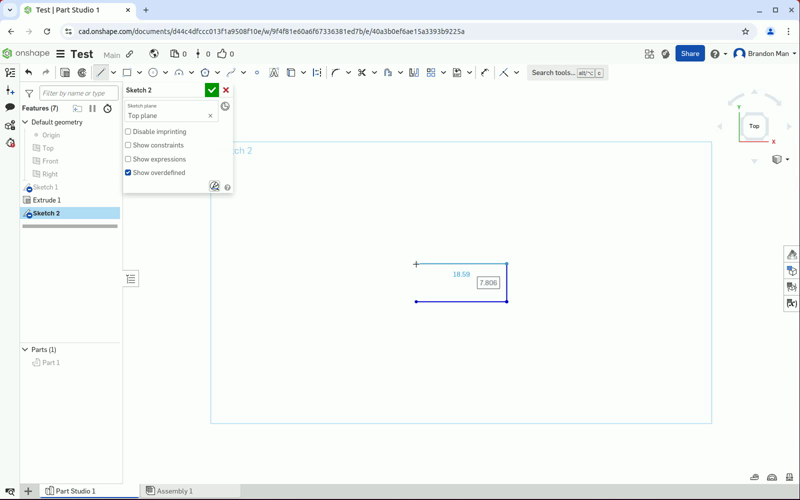
click(416, 263)
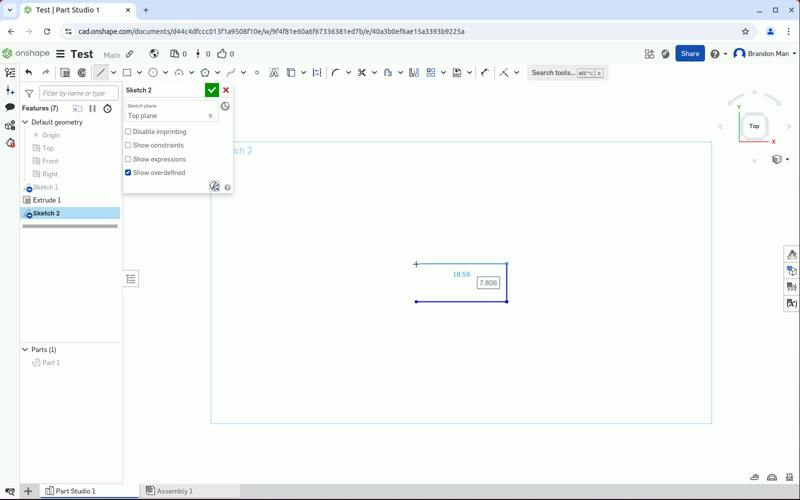
key_up(shift)
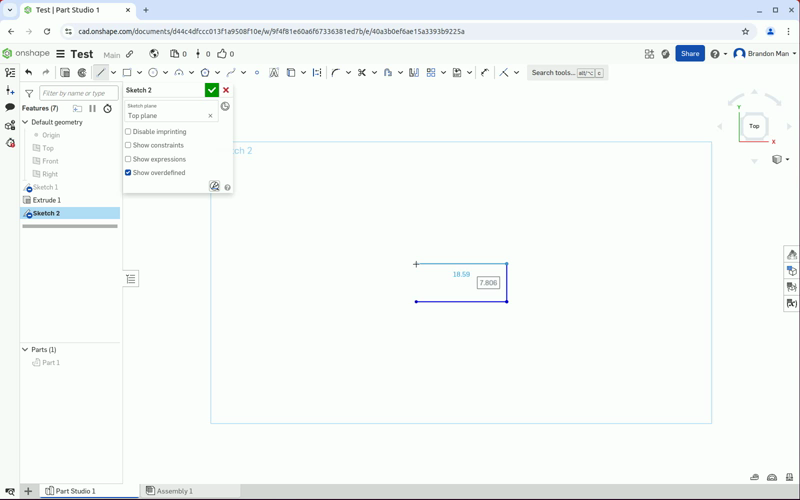
mouse_move(446, 263)
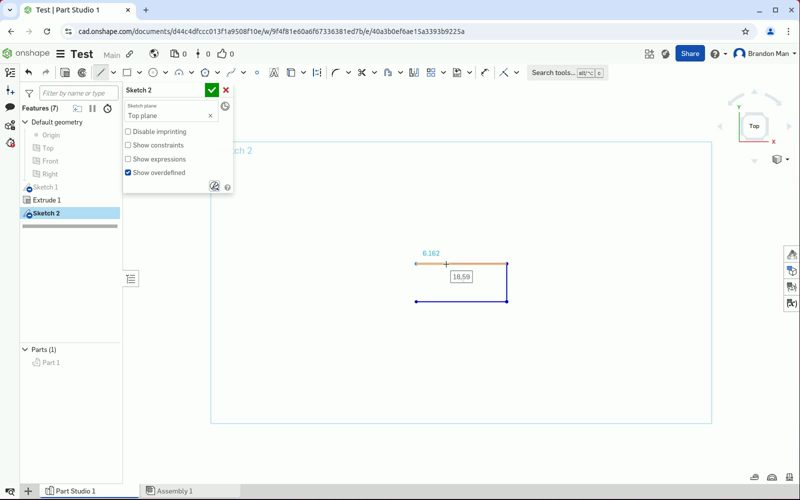
key_down(shift)
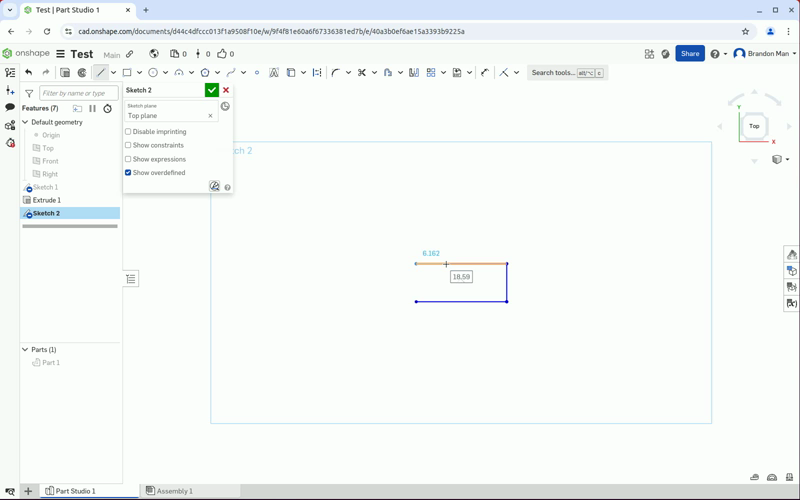
mouse_move(416, 301)
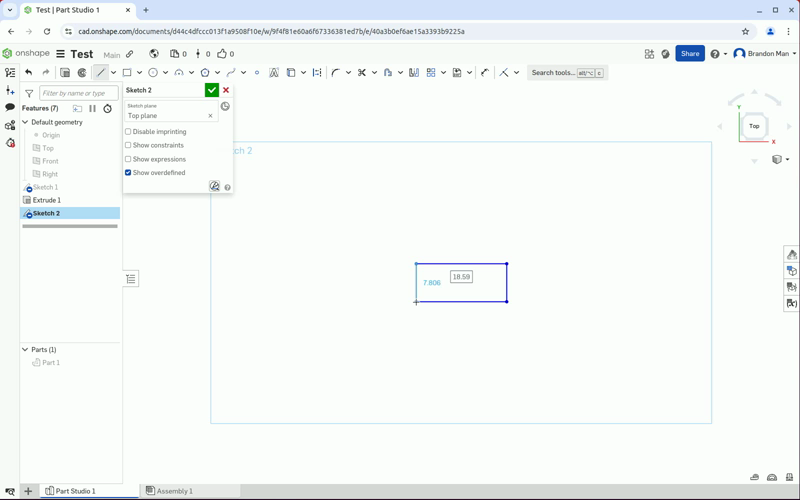
key_up(shift)
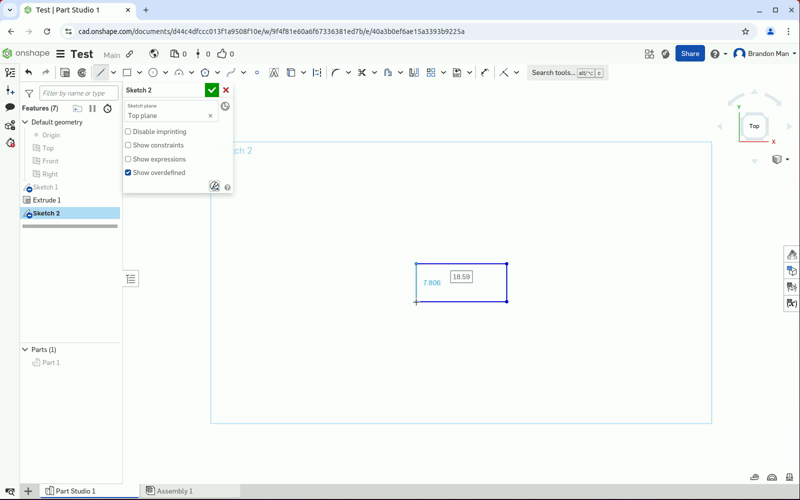
click(416, 301)
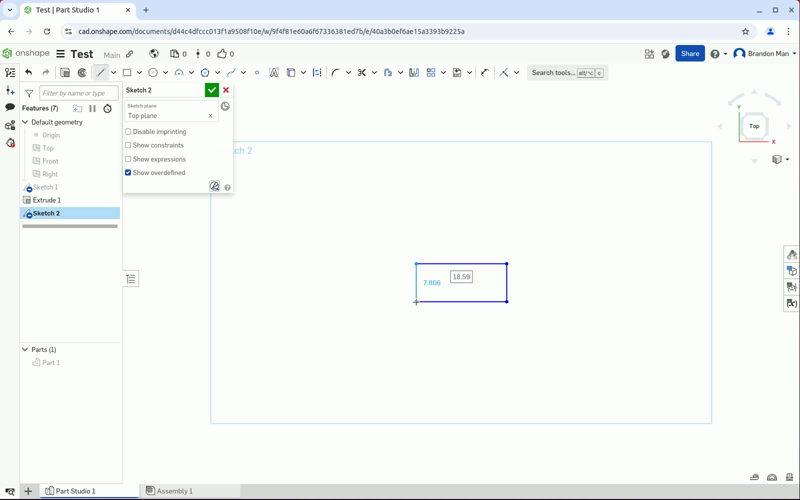
key(esc)
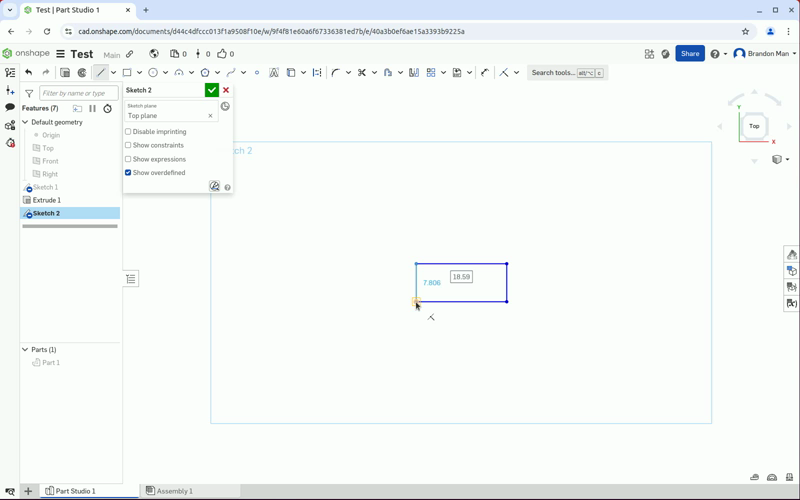
mouse_move(475, 290)
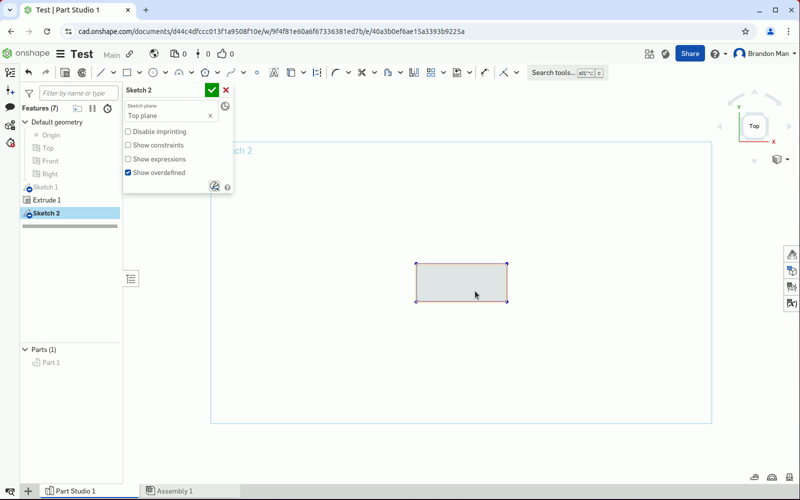
click(475, 290)
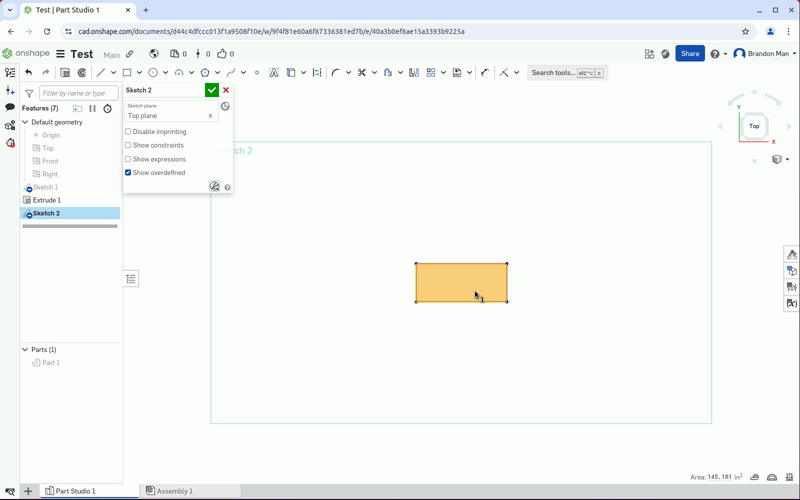
mouse_move(73, 352)
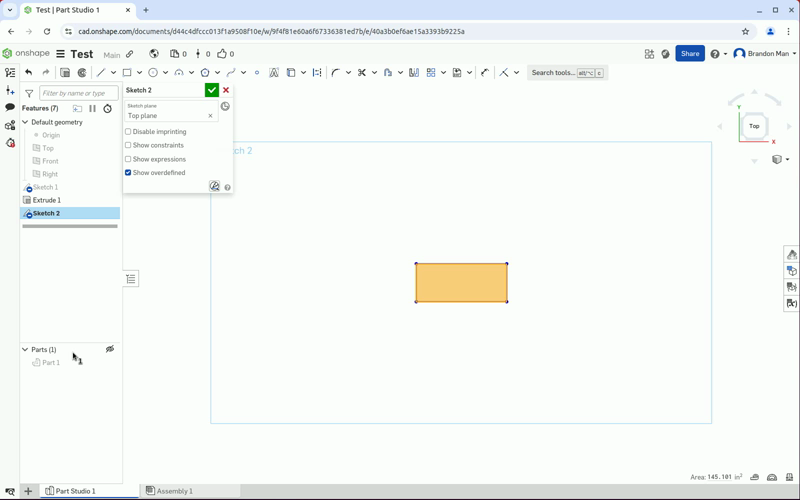
key(shift+y)
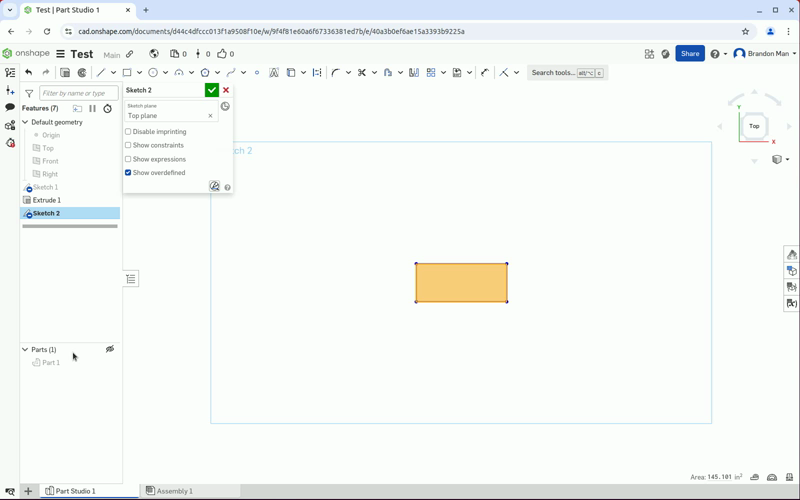
key(shift+e)
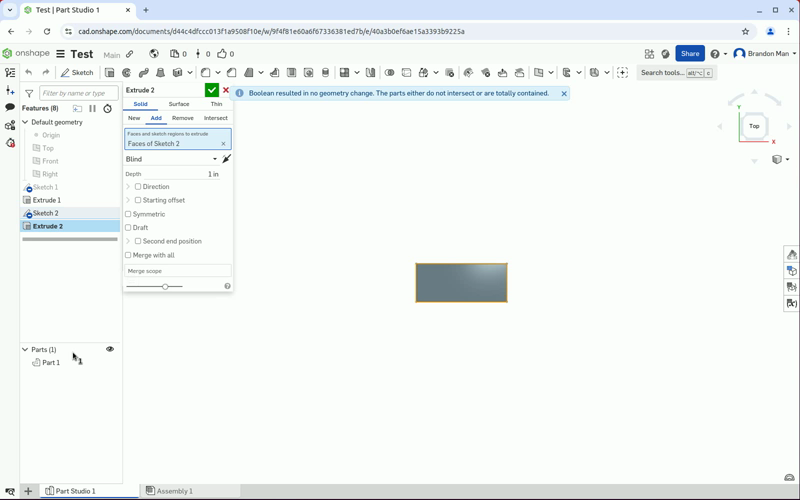
mouse_move(143, 106)
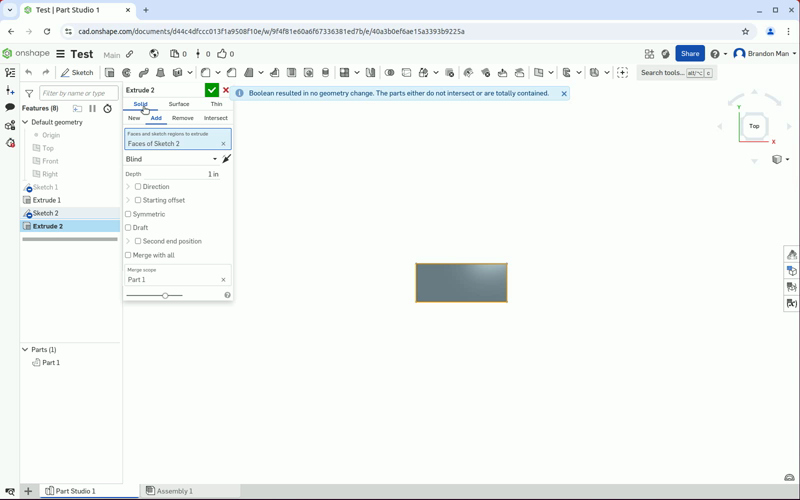
click(143, 106)
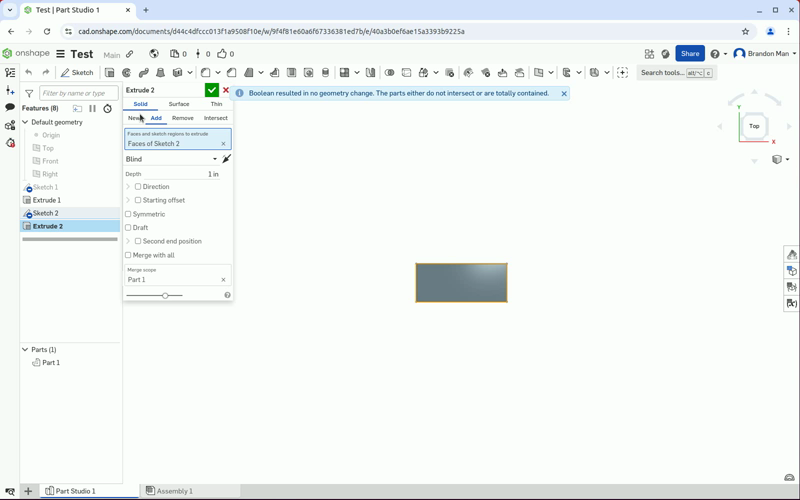
mouse_move(137, 120)
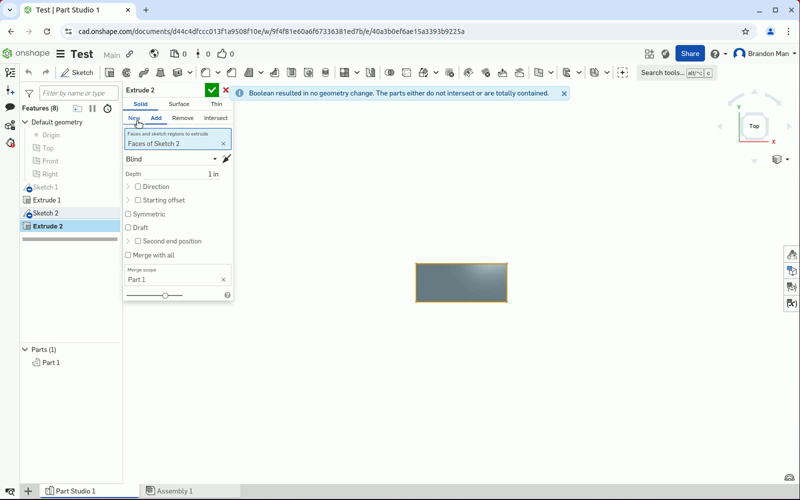
click(137, 120)
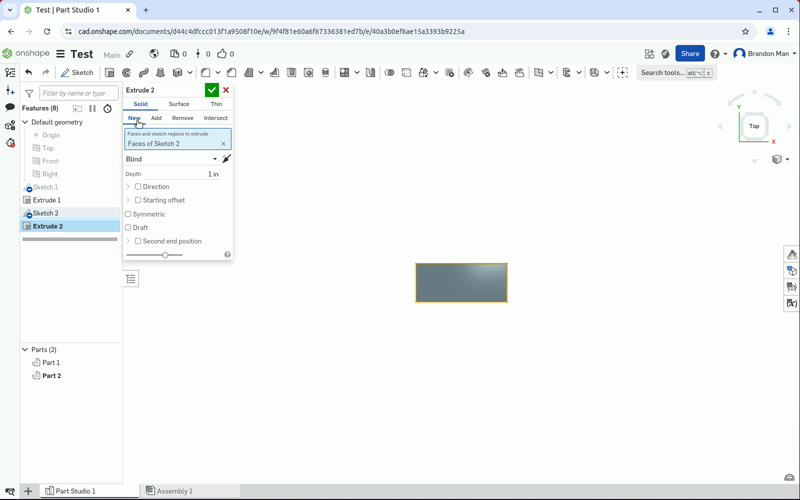
key(tab, 4)
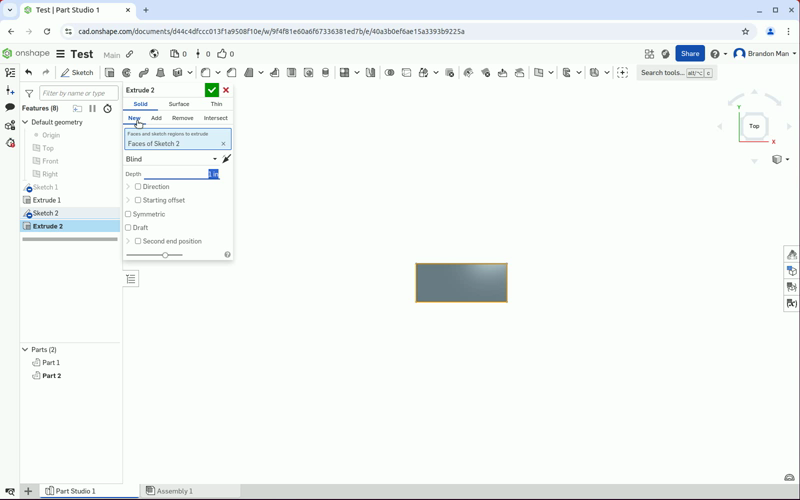
text(7.703)
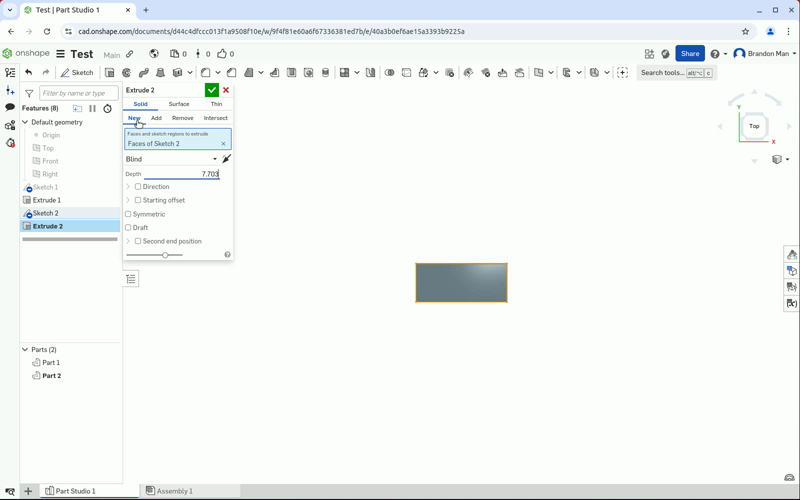
key(enter)
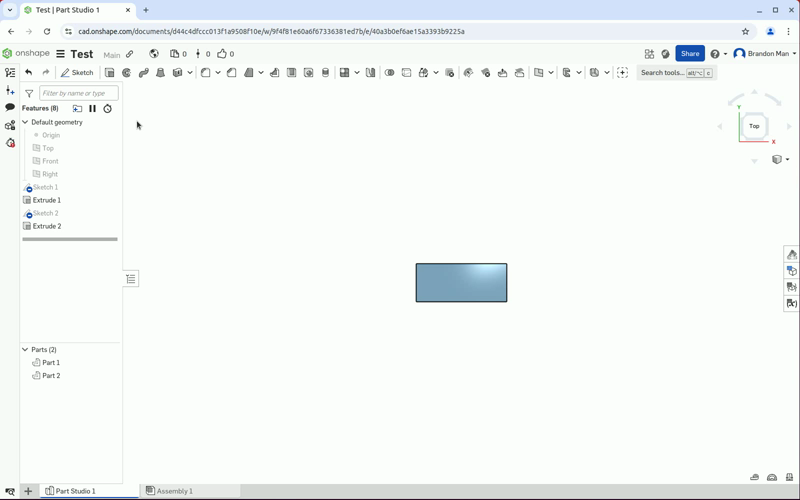
key(shift+h)
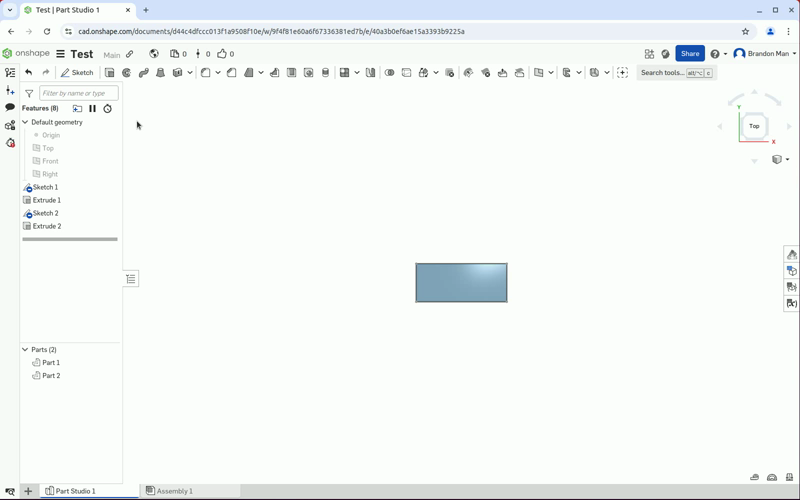
key(shift+h)
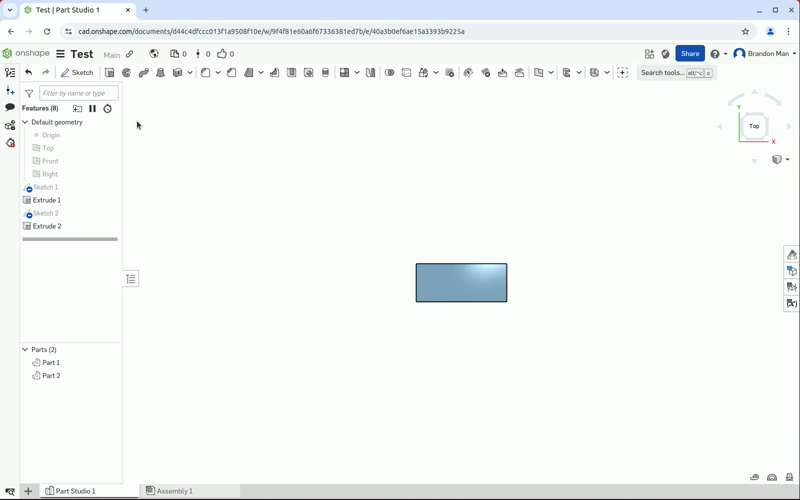
mouse_move(73, 189)
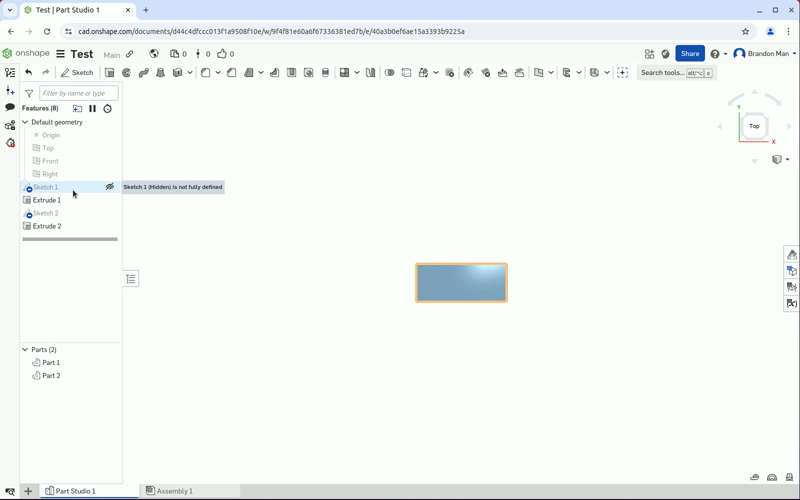
click(73, 189)
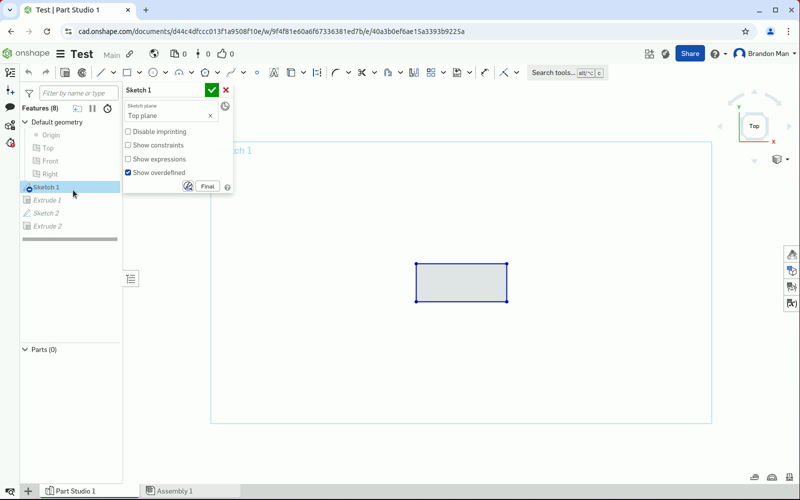
mouse_move(229, 92)
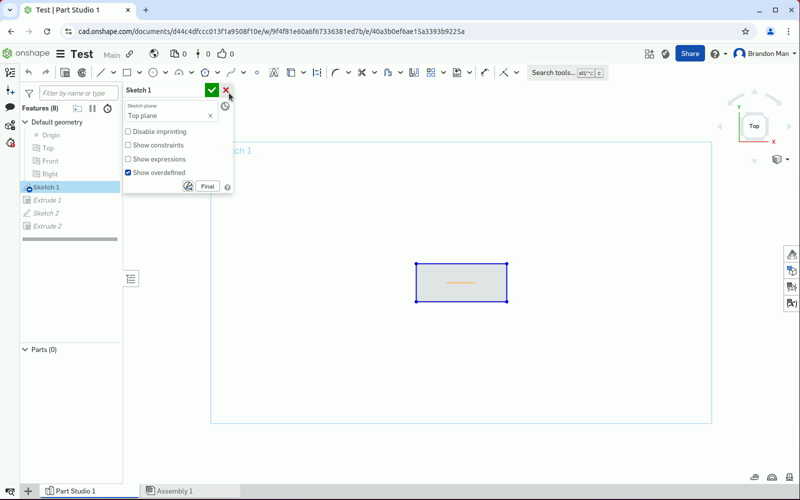
click(229, 92)
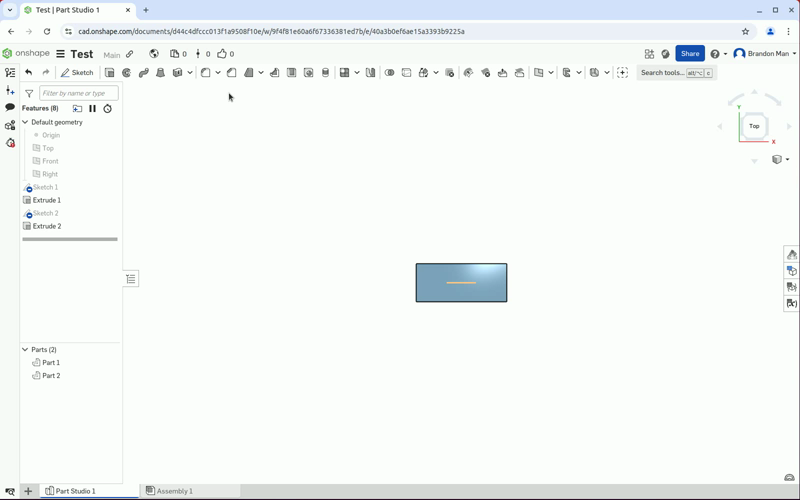
mouse_move(541, 75)
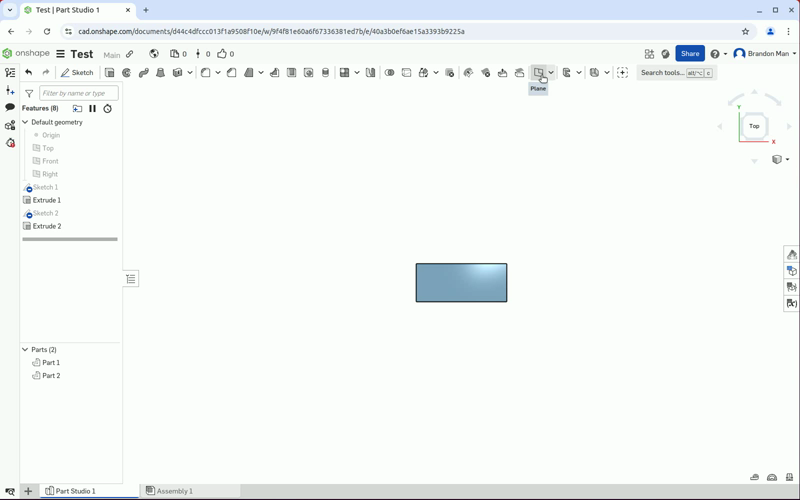
click(541, 75)
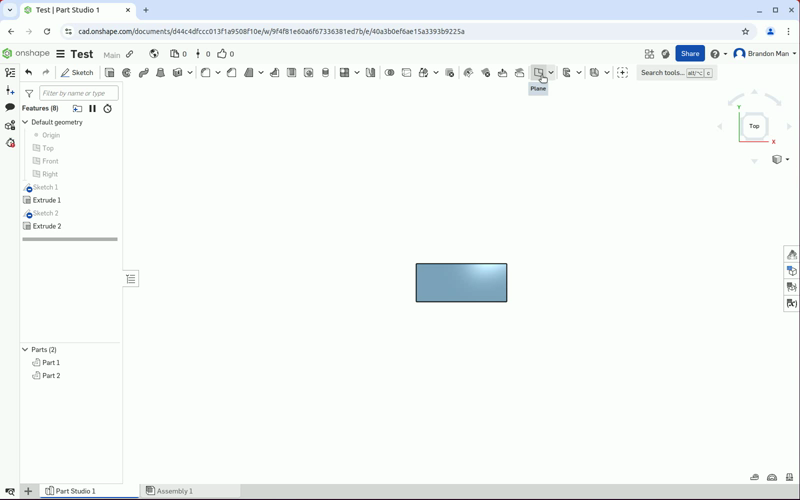
mouse_move(73, 150)
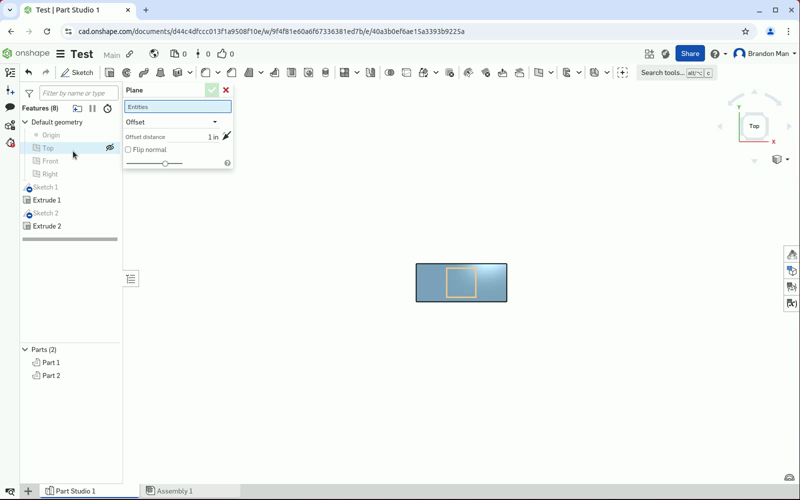
click(73, 150)
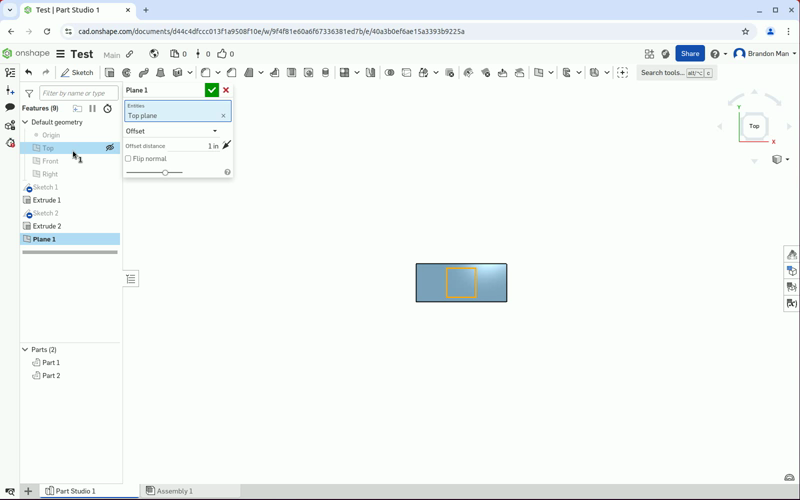
key(tab, 2)
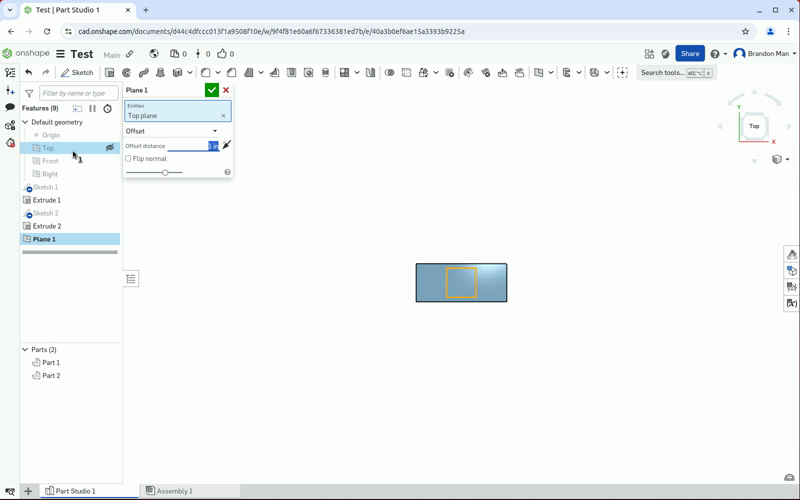
text(7.703)
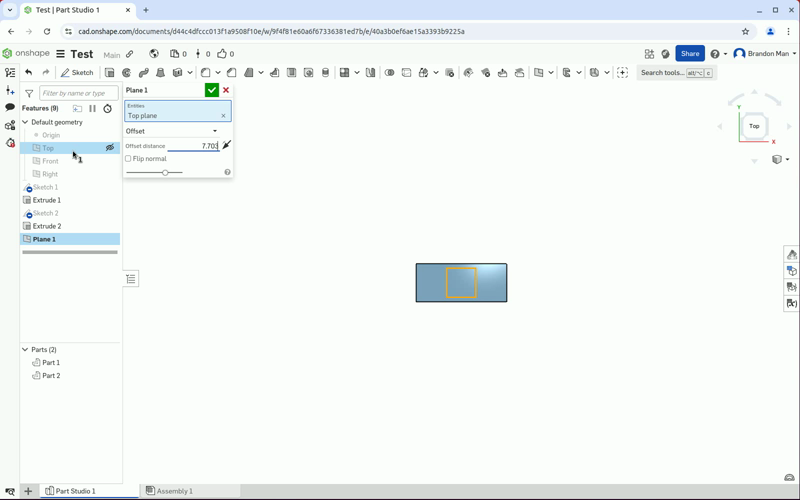
key(enter, 2)
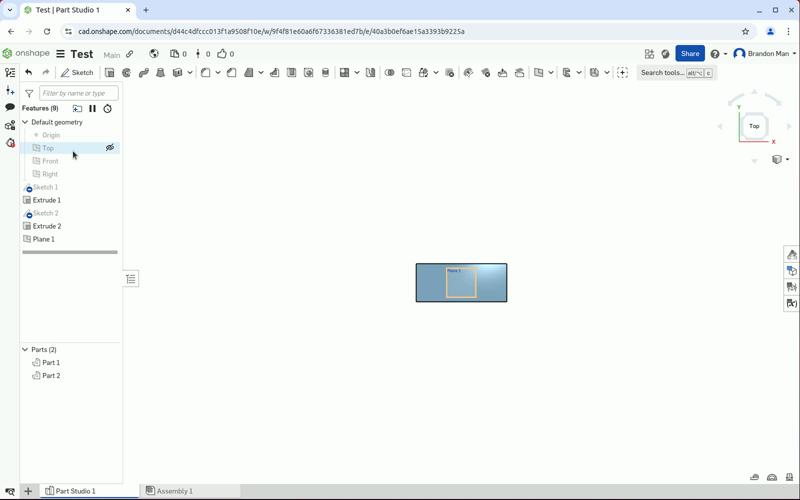
key(shift+s)
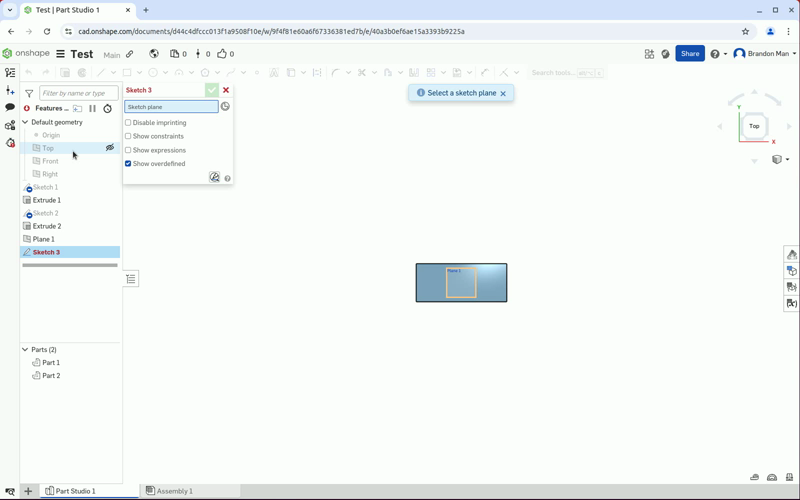
mouse_move(73, 241)
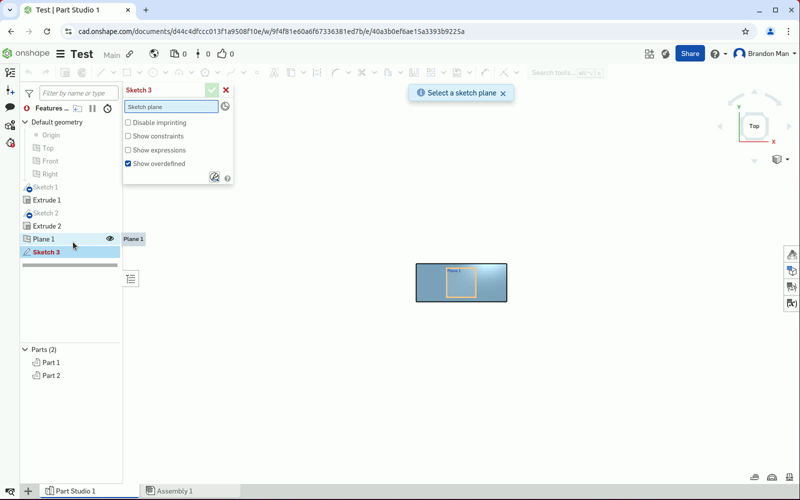
click(73, 241)
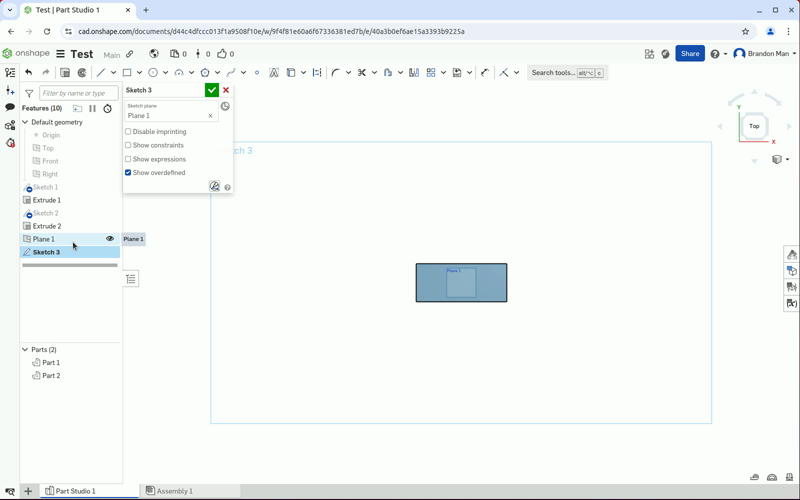
mouse_move(73, 352)
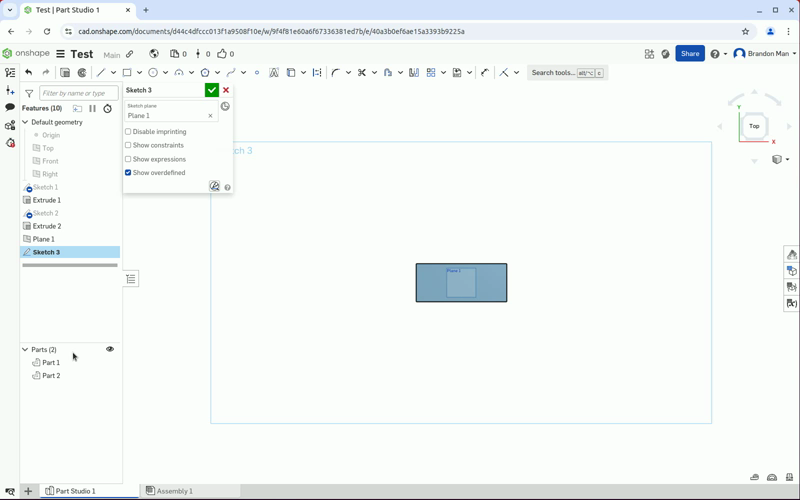
key(y)
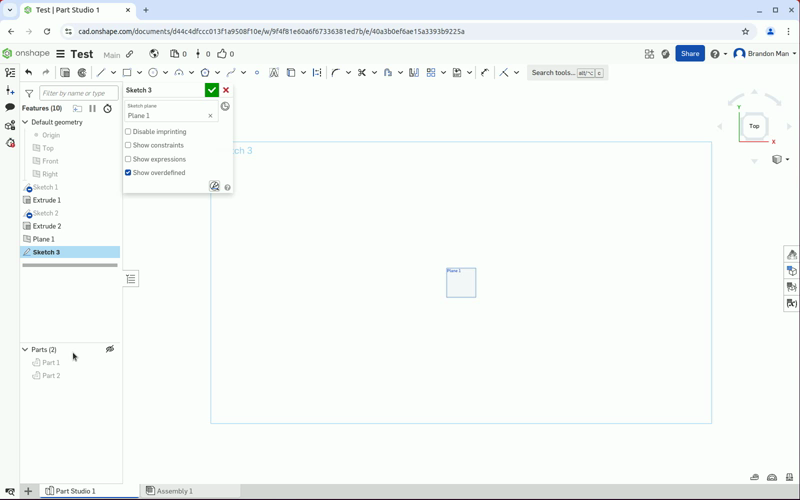
key(c)
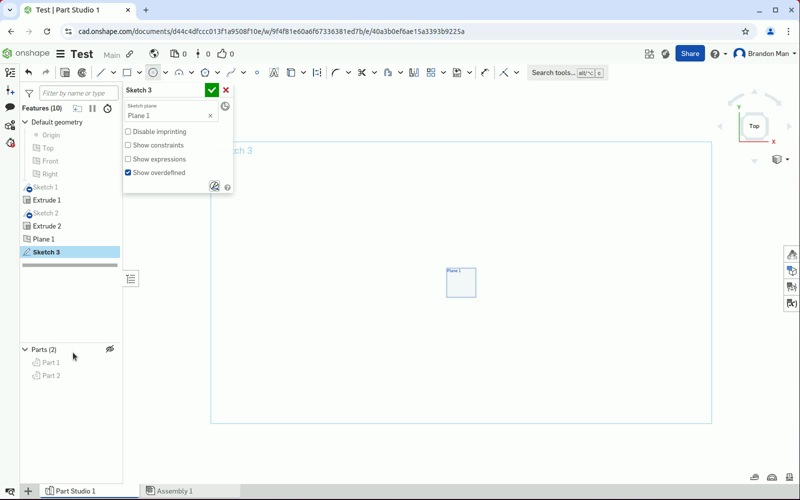
key_down(shift)
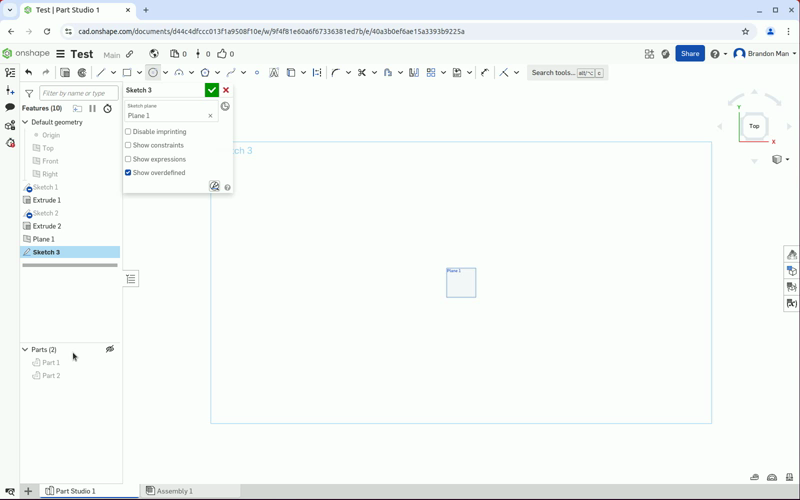
mouse_move(491, 282)
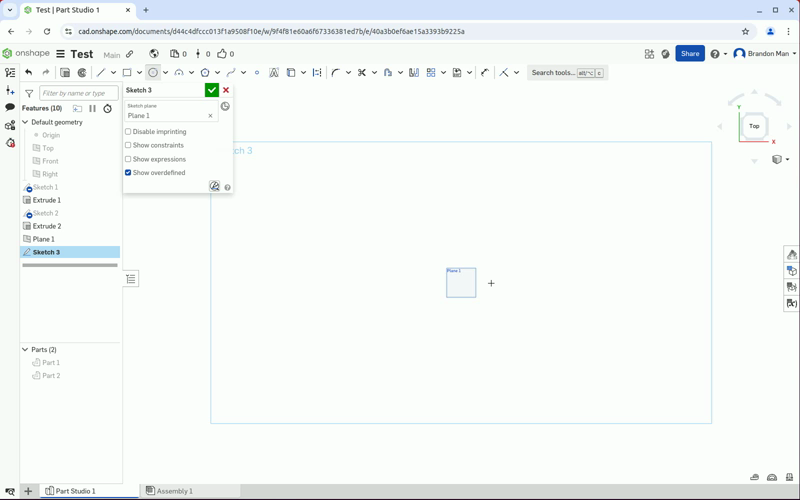
click(491, 282)
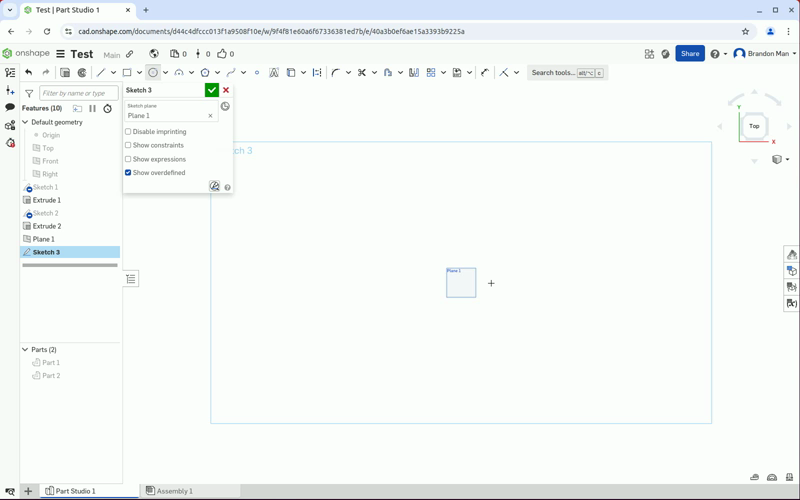
key_up(shift)
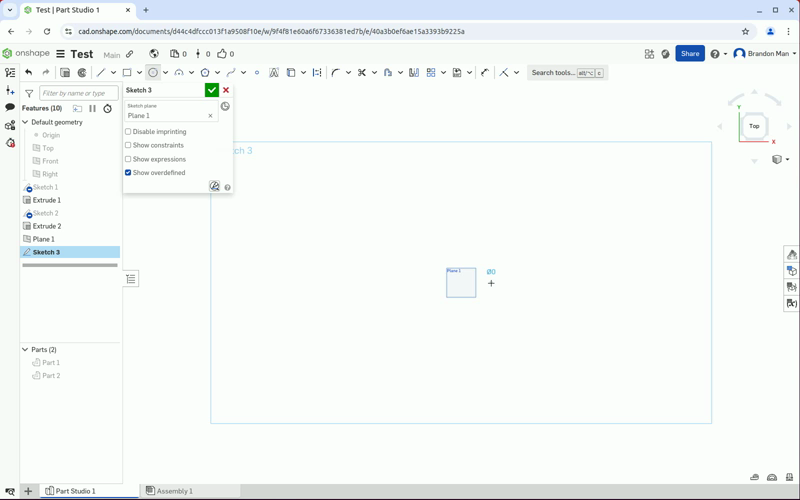
mouse_move(499, 282)
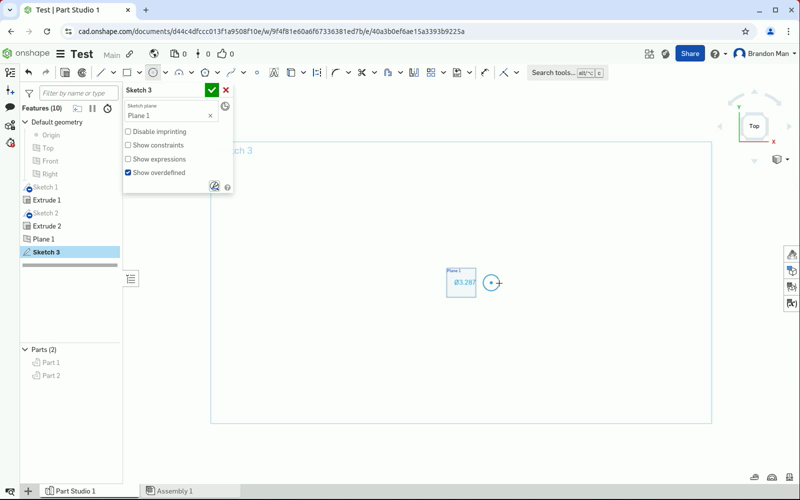
click(499, 282)
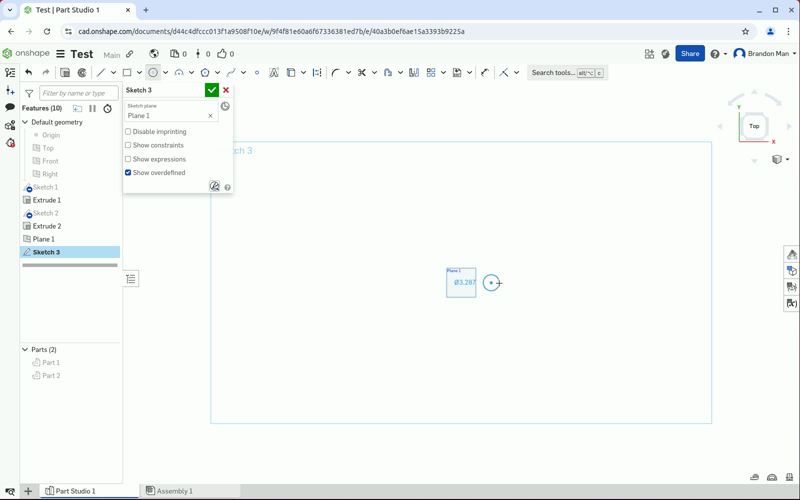
key(esc)
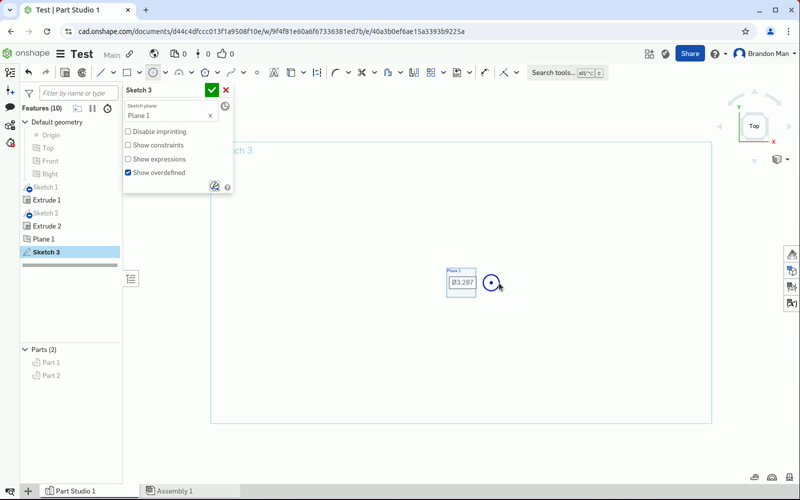
mouse_move(489, 289)
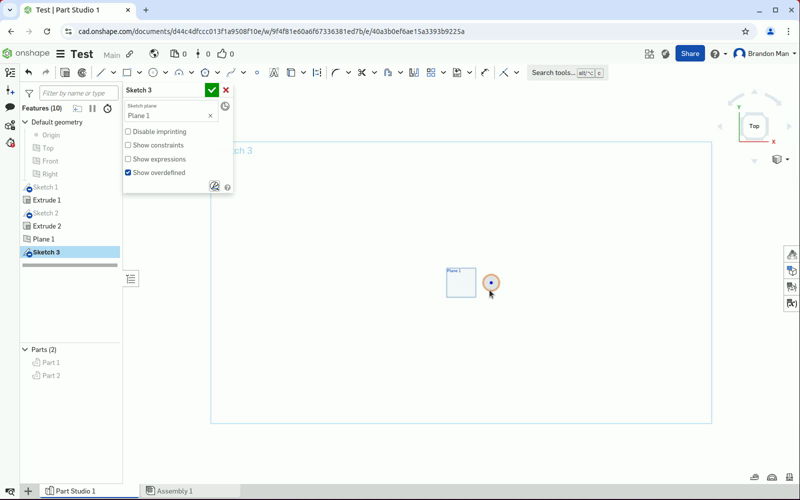
scroll(6)
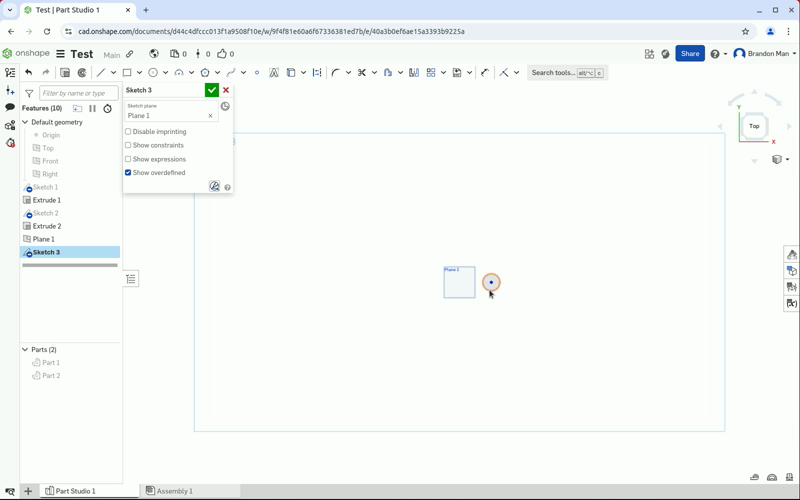
scroll(6)
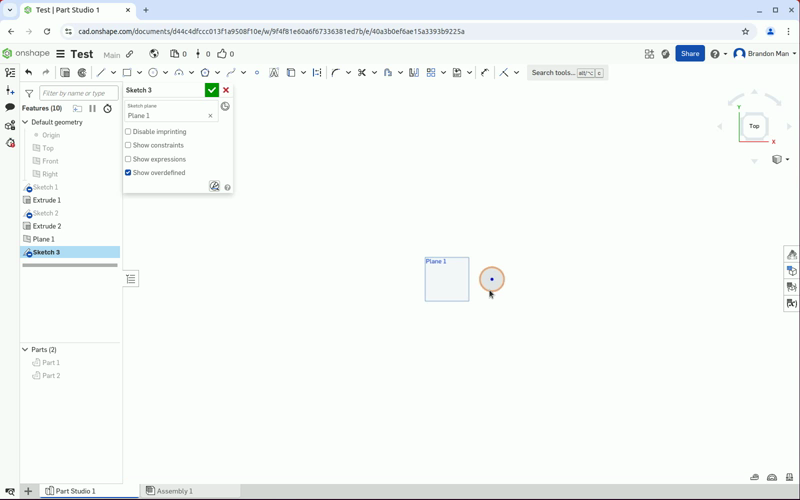
scroll(6)
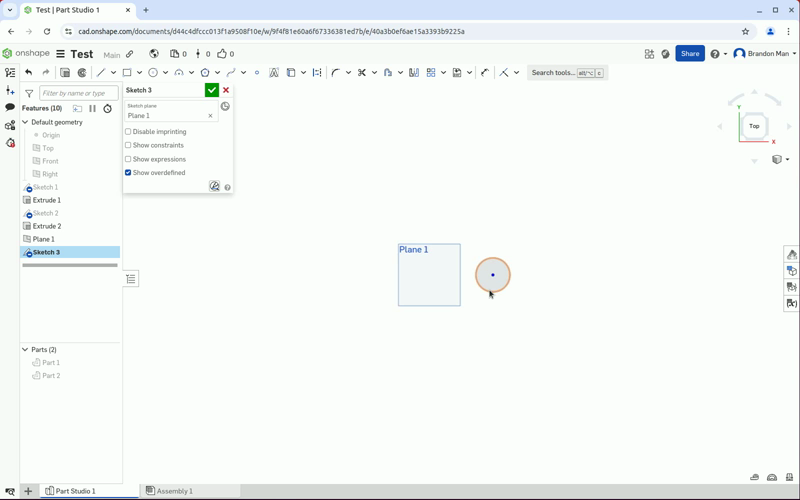
scroll(6)
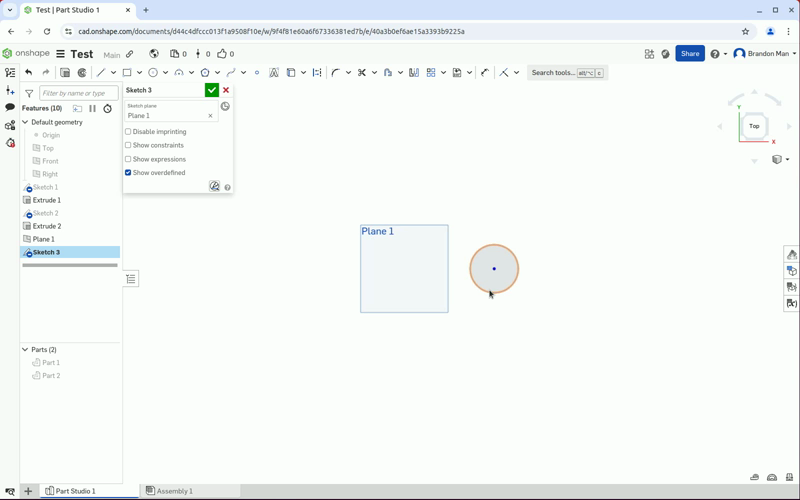
scroll(6)
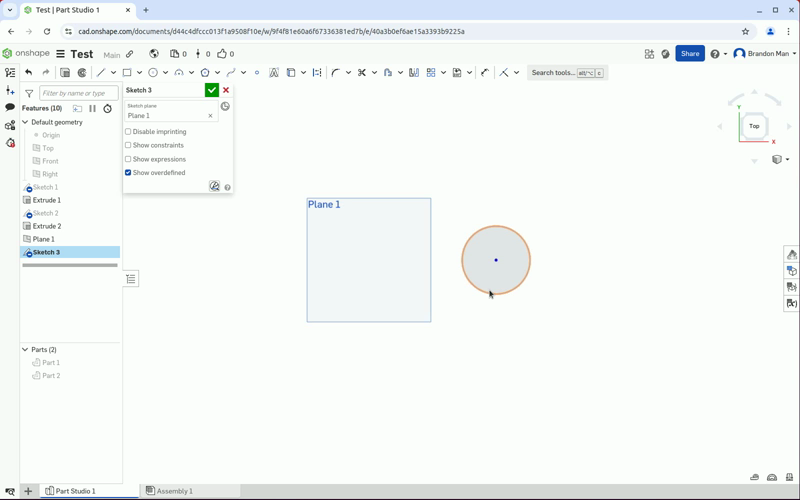
scroll(6)
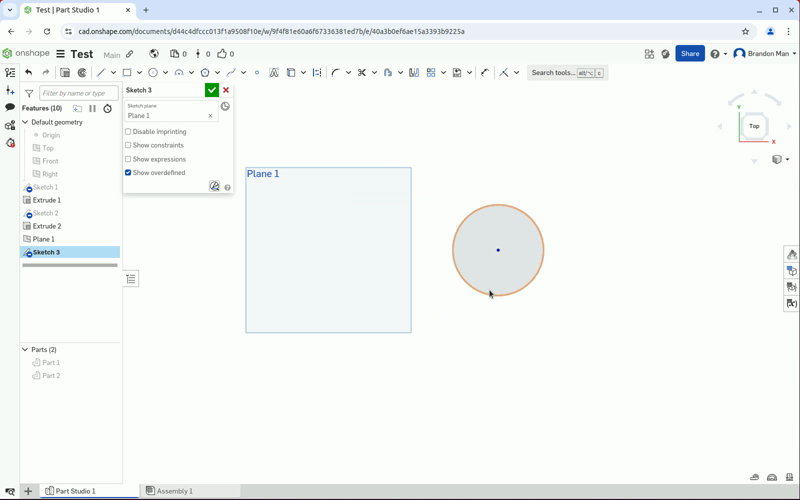
scroll(6)
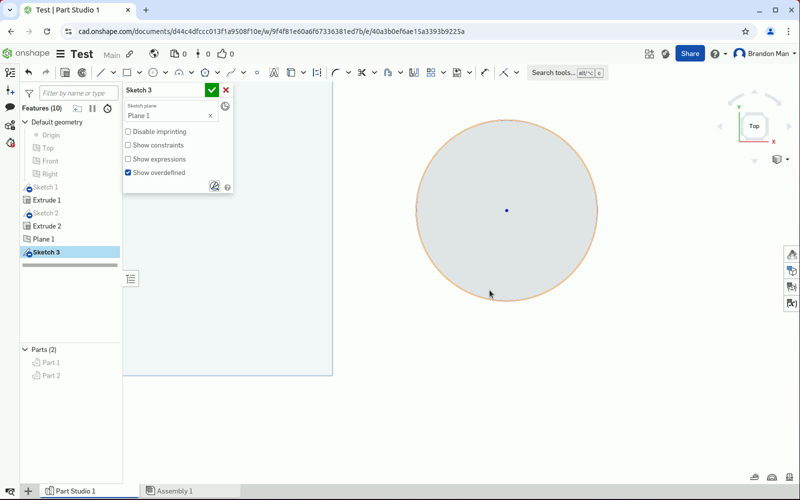
click(489, 289)
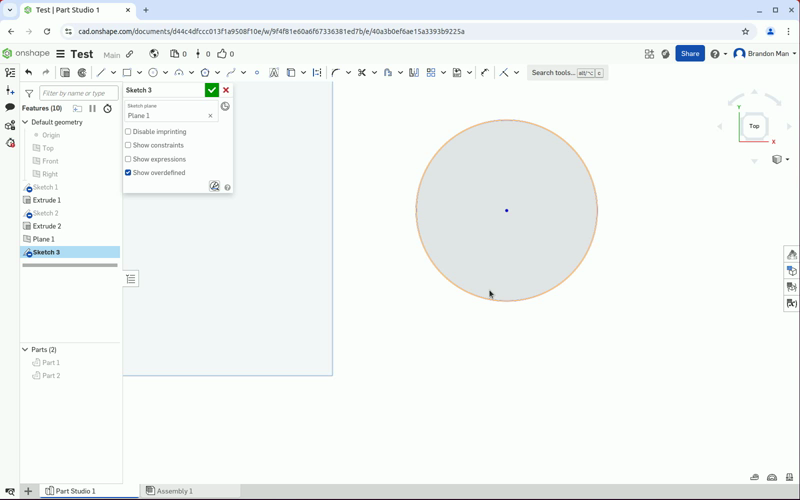
scroll(-6)
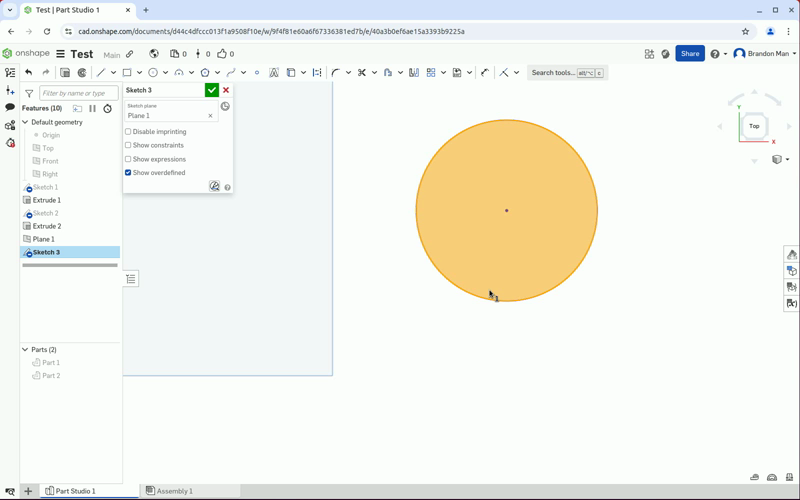
scroll(-6)
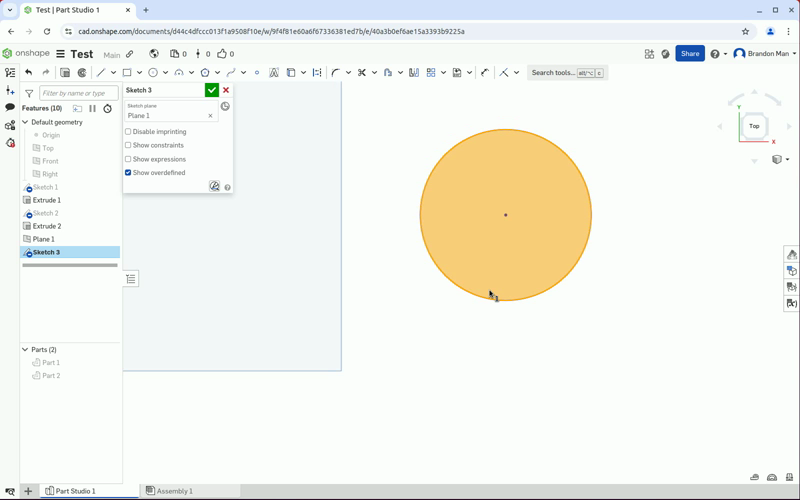
scroll(-6)
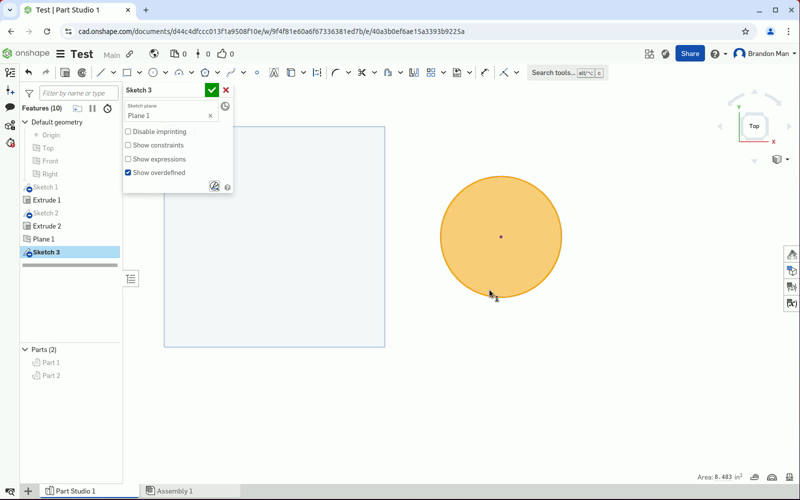
scroll(-6)
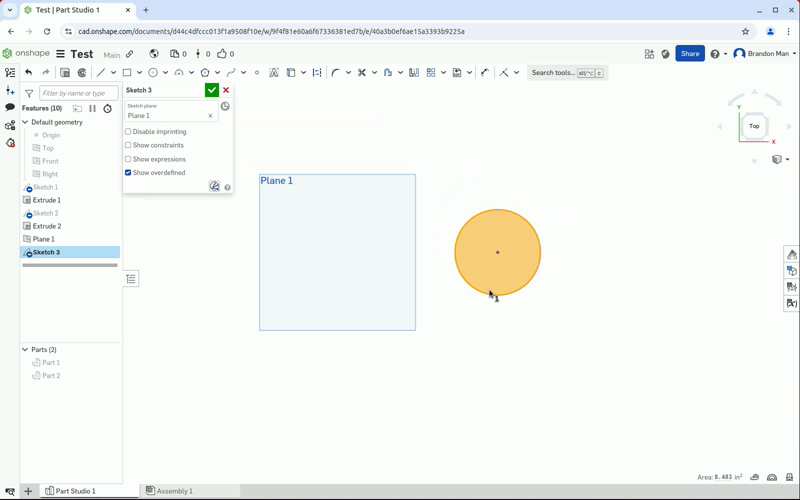
scroll(-6)
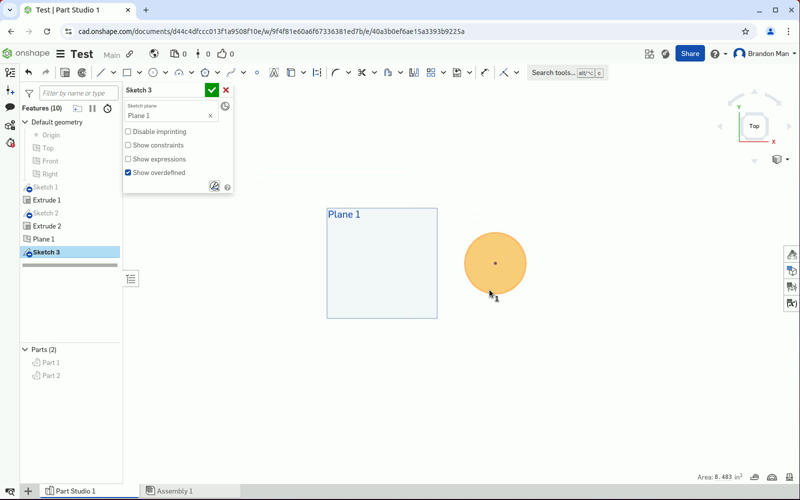
scroll(-6)
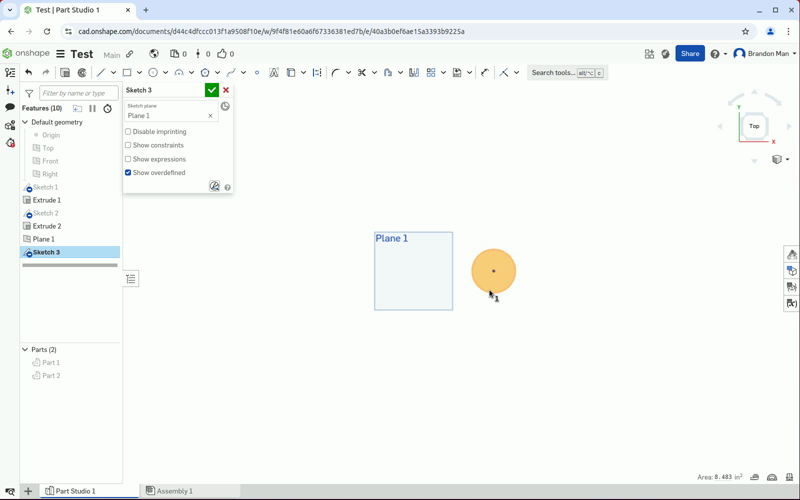
scroll(-6)
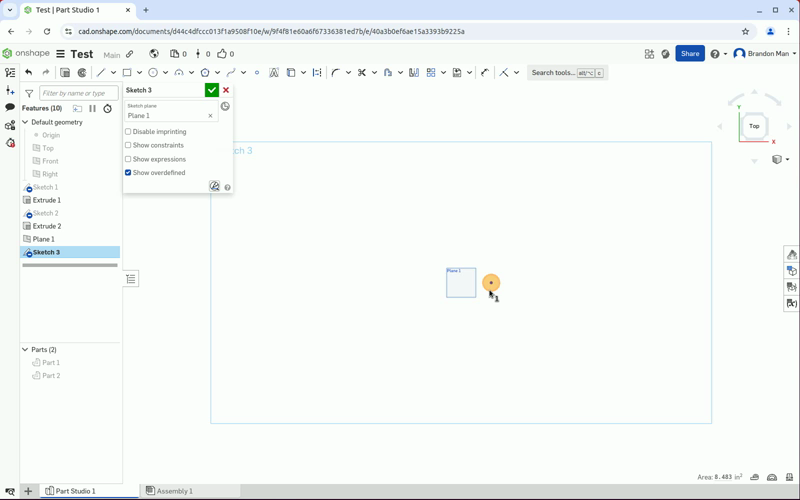
mouse_move(73, 352)
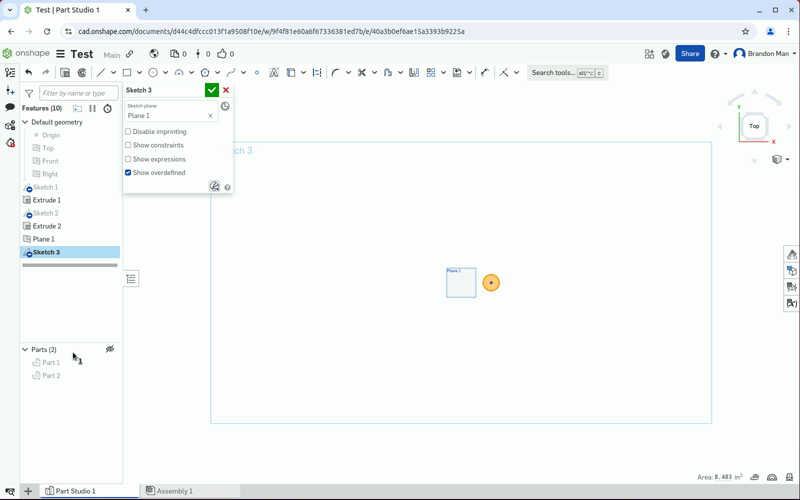
key(shift+y)
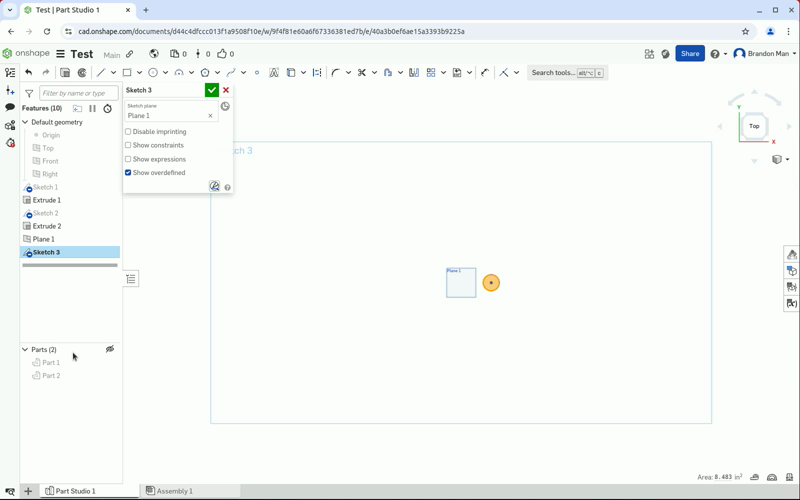
key(shift+e)
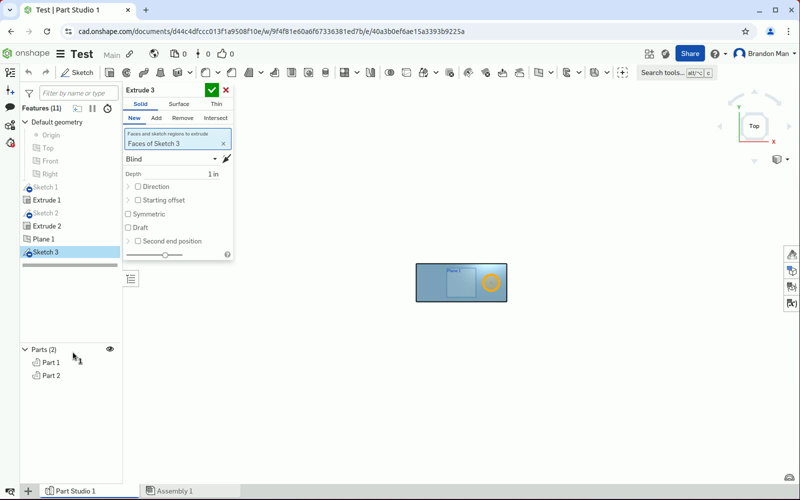
mouse_move(143, 106)
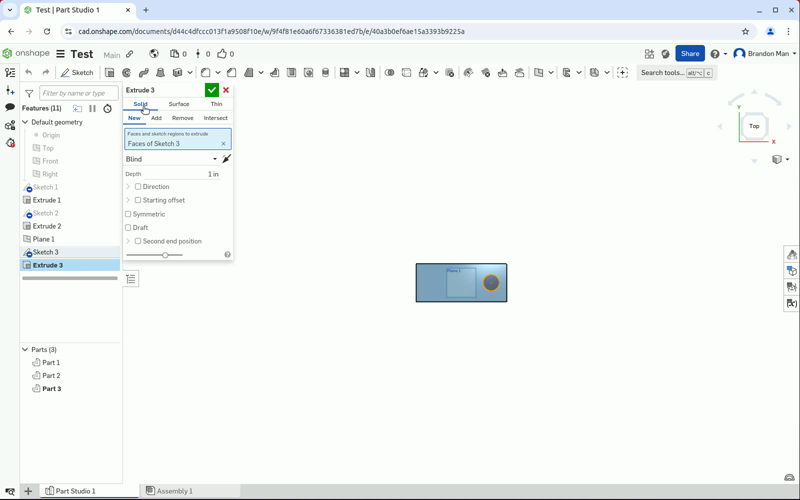
click(143, 106)
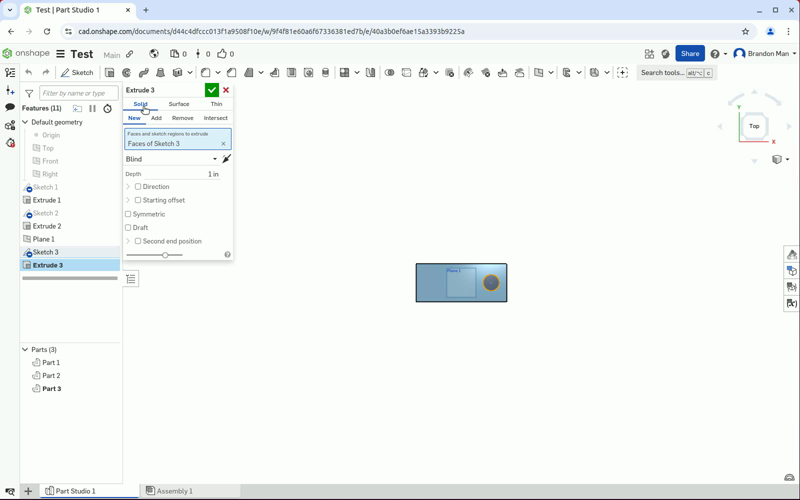
mouse_move(137, 120)
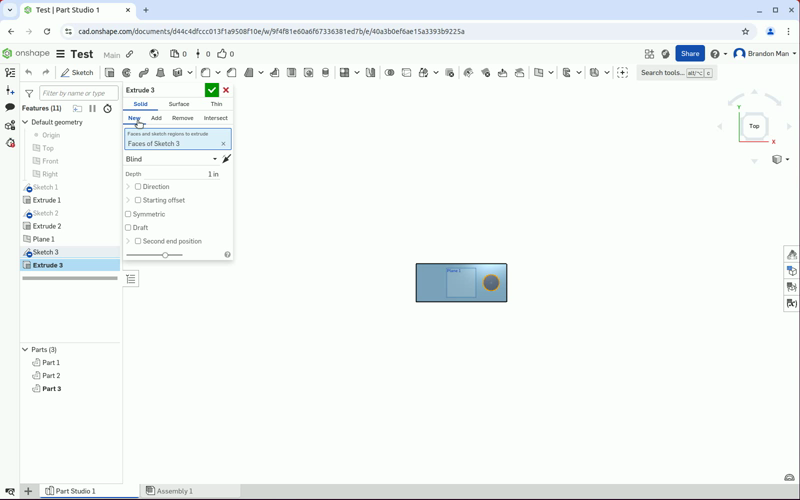
click(137, 120)
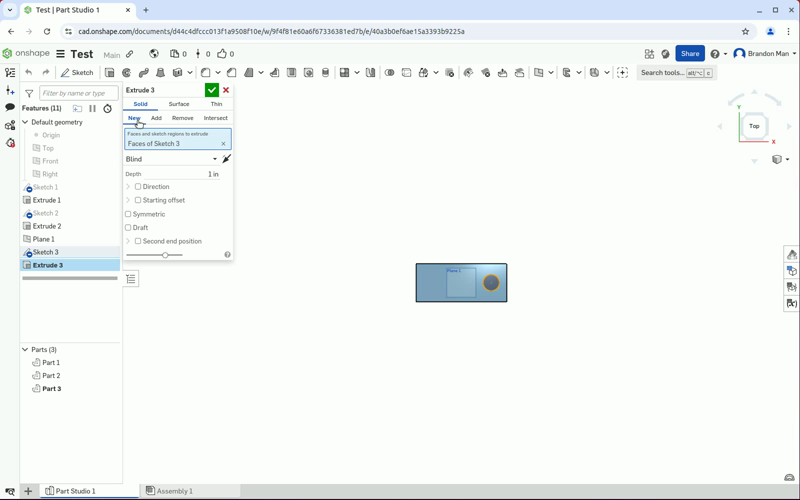
key(tab, 4)
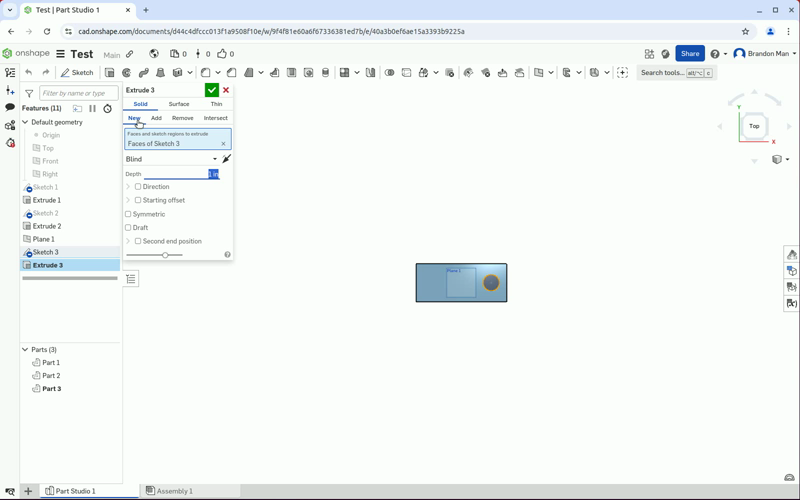
text(15.405)
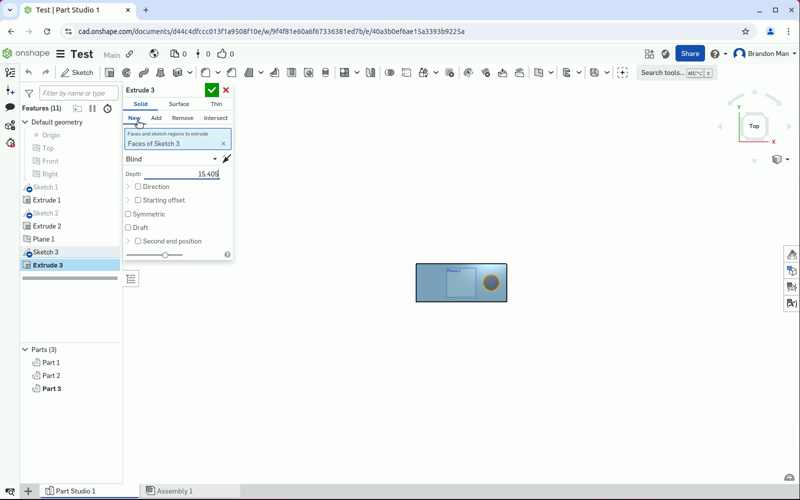
key(enter)
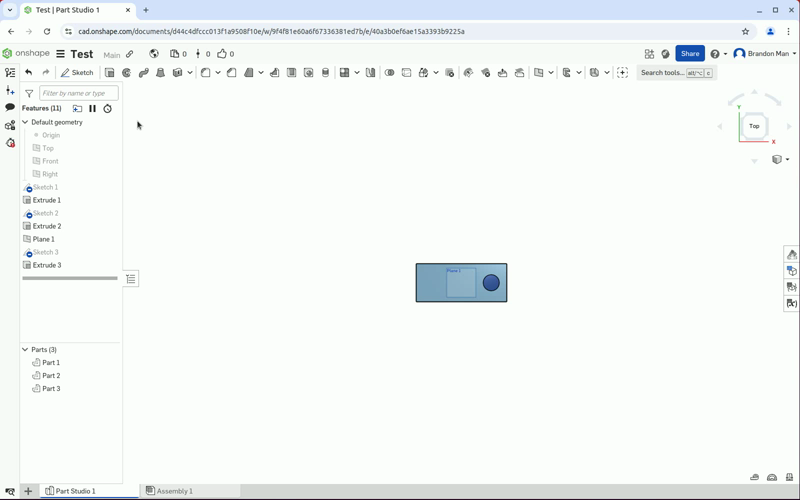
key(shift+h)
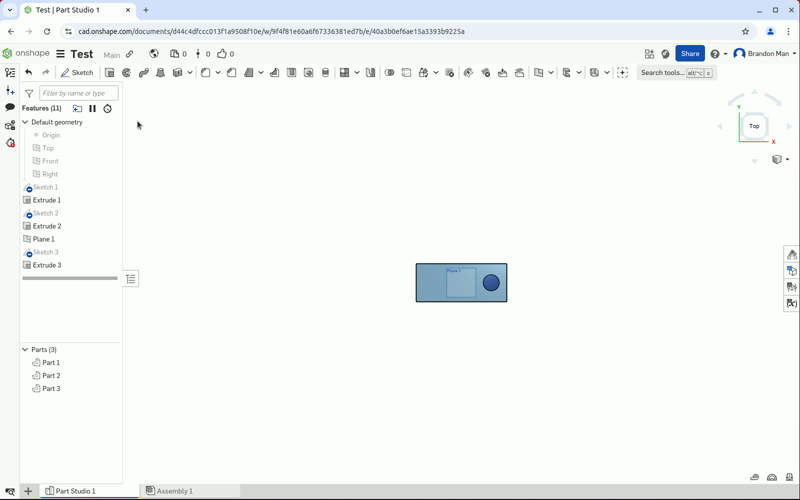
key(shift+h)
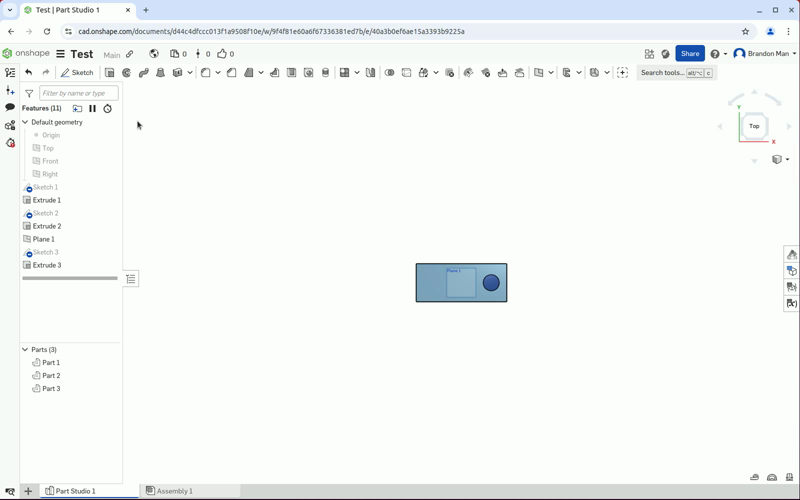
mouse_move(73, 189)
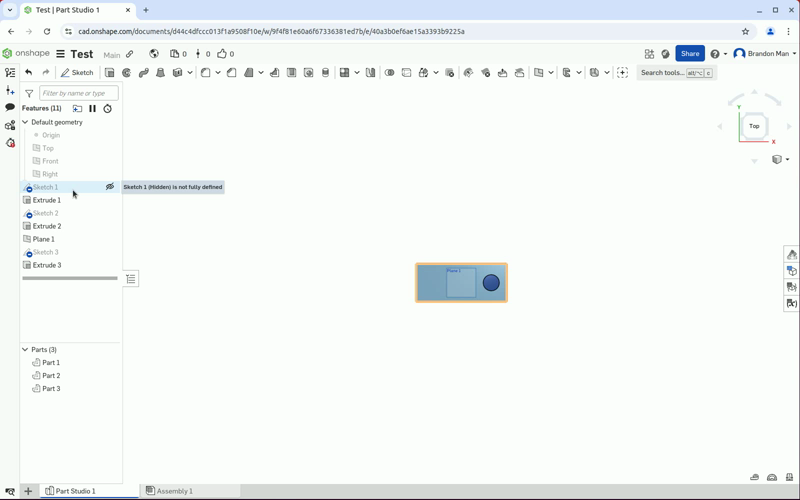
click(73, 189)
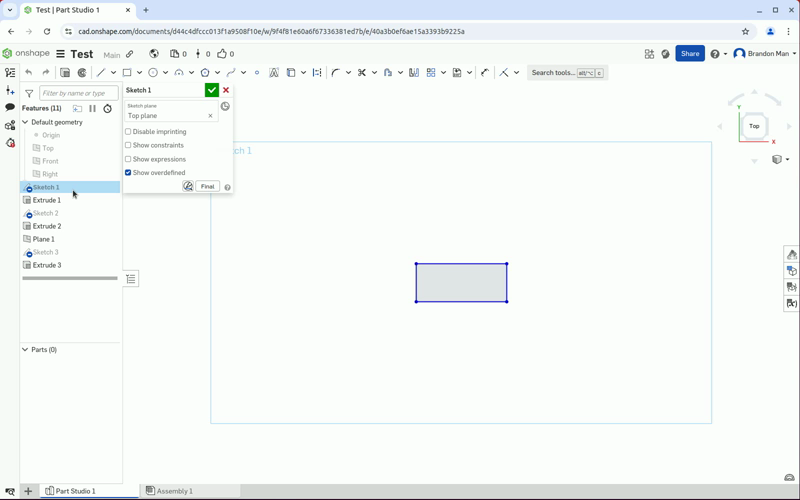
mouse_move(229, 92)
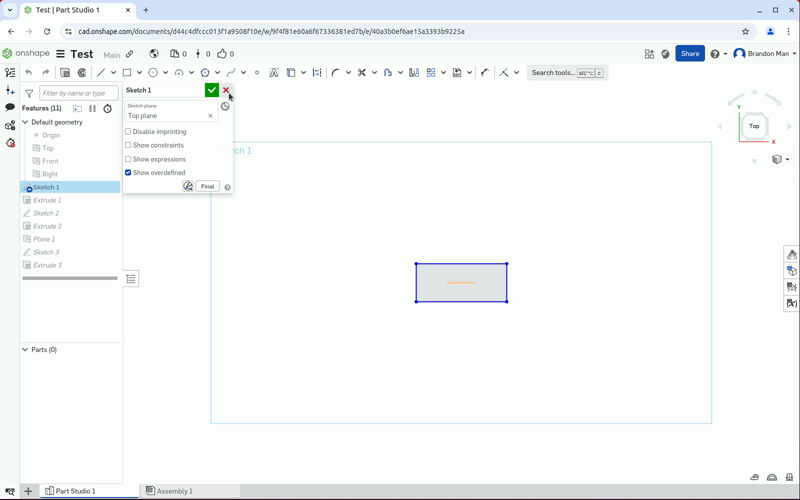
click(229, 92)
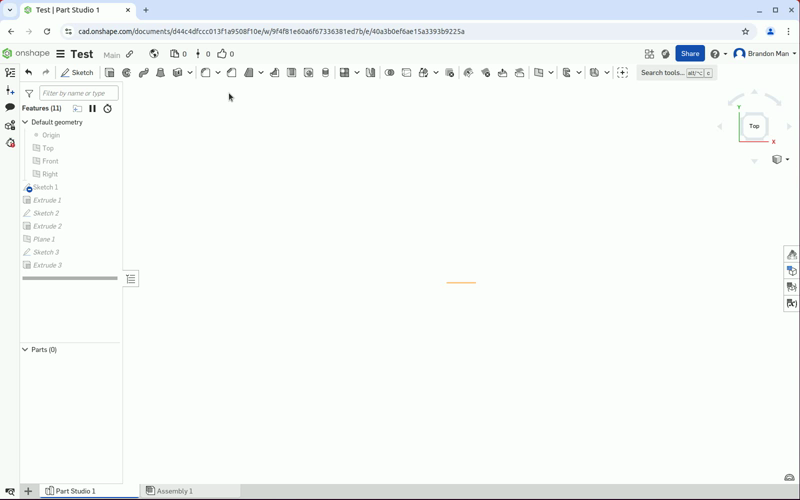
mouse_move(73, 352)
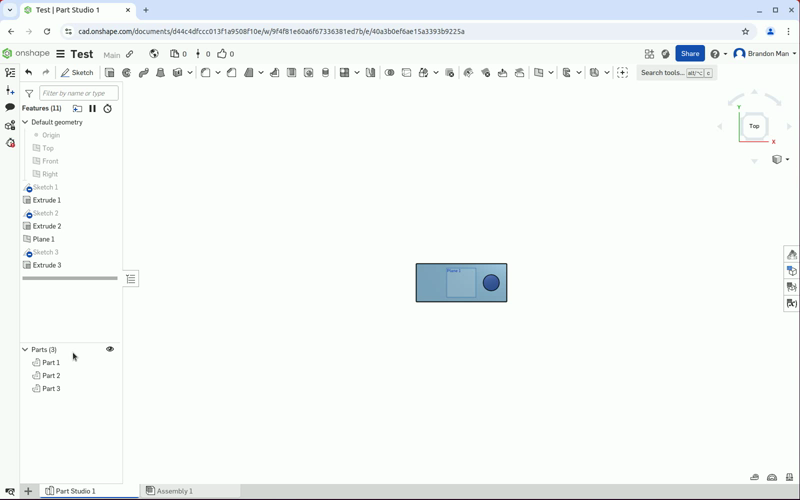
key(y)
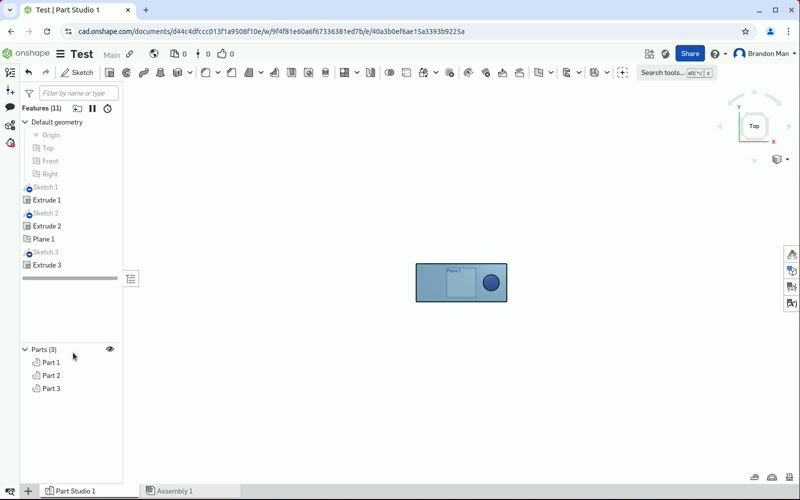
key(shift+p)
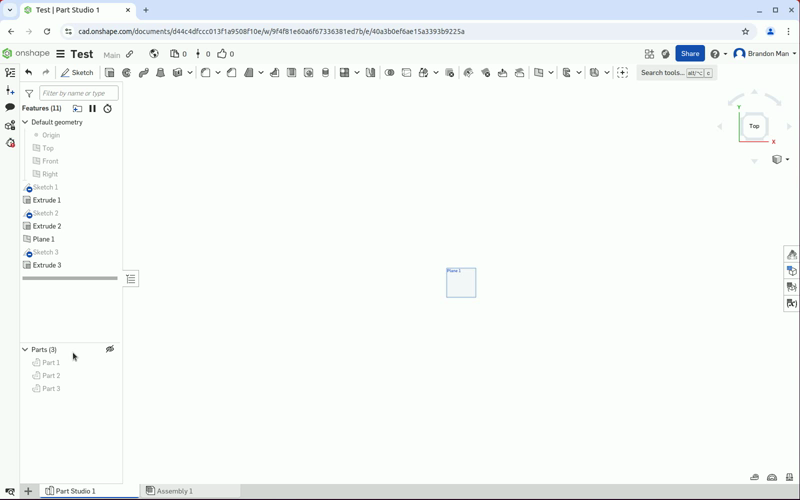
key(space)
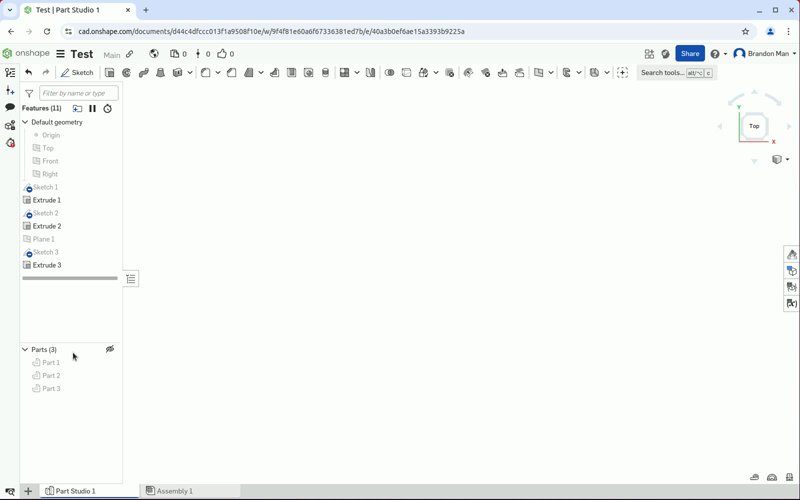
key_down(shift)
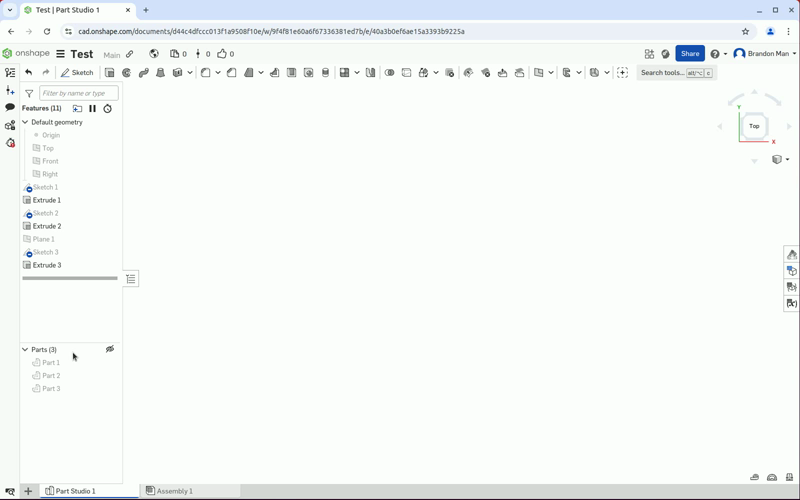
key(up)
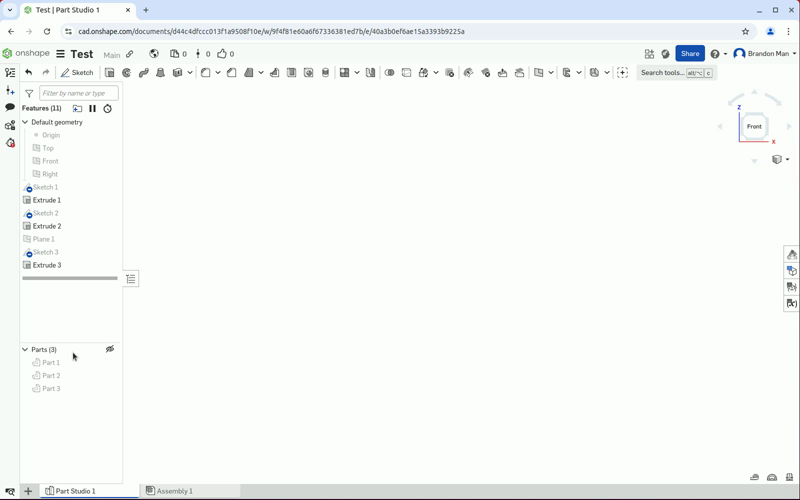
key_up(shift)
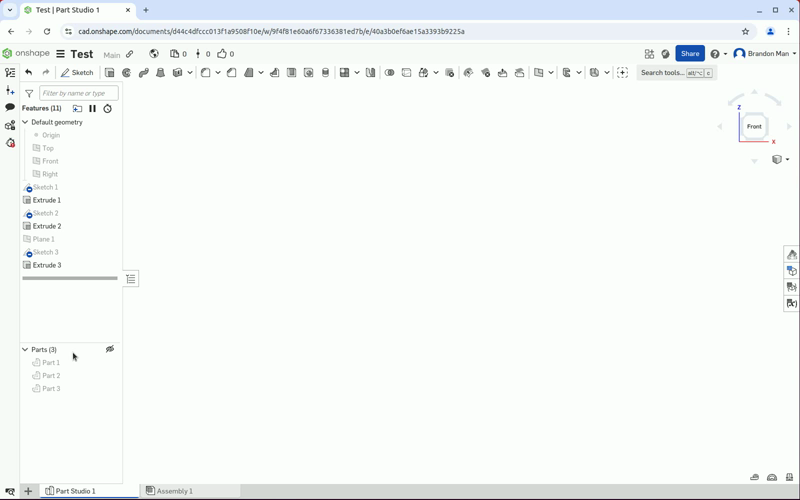
mouse_move(73, 352)
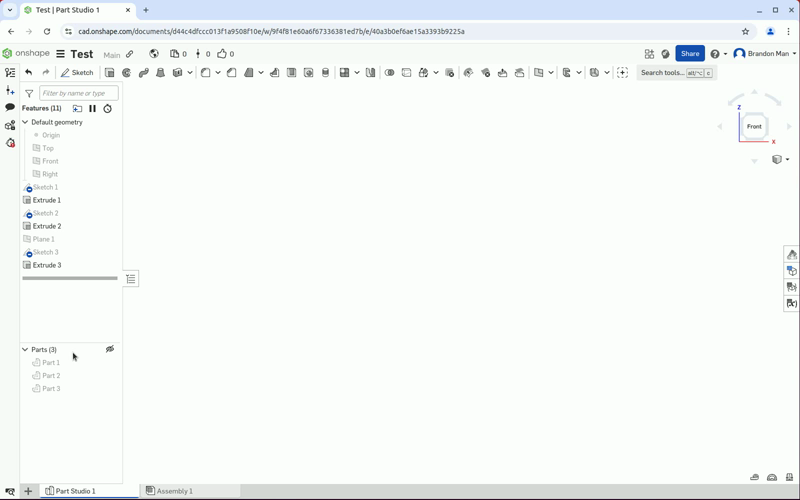
key(shift+y)
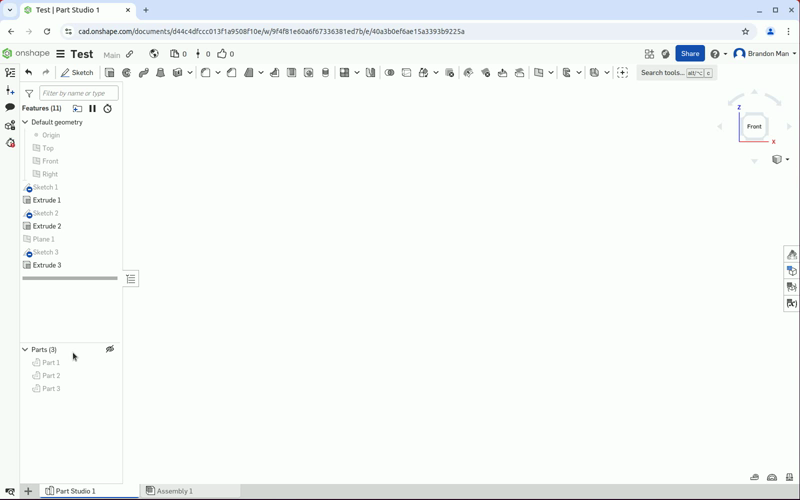
key(shift+s)
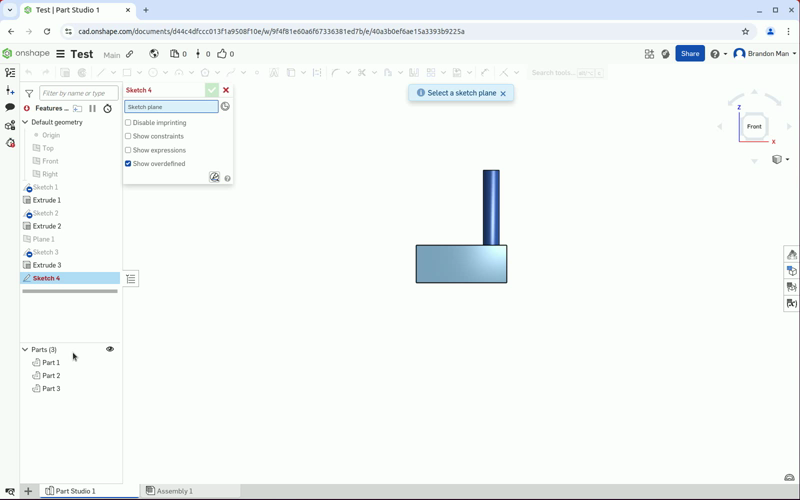
mouse_move(73, 163)
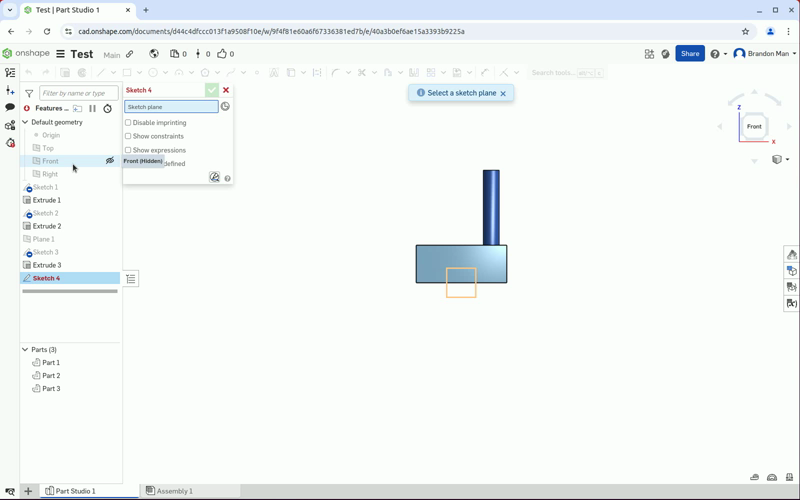
click(73, 163)
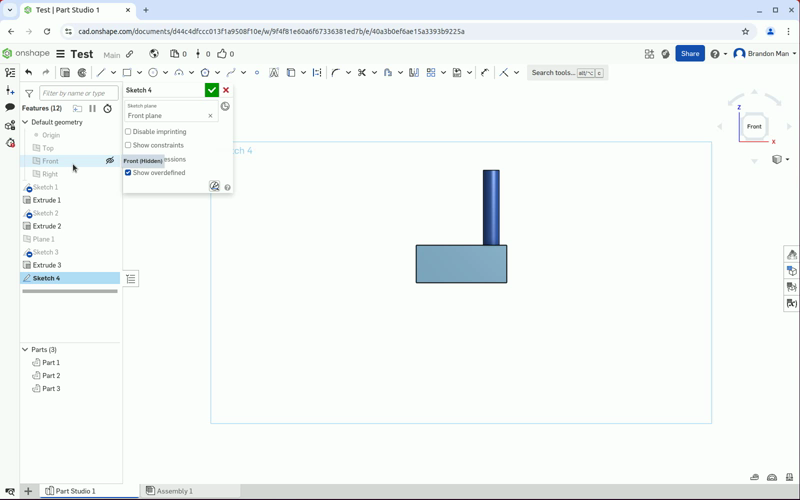
mouse_move(73, 352)
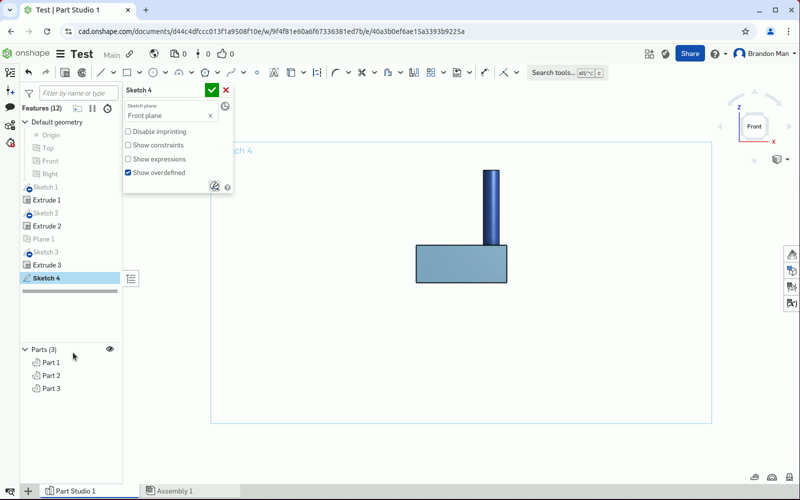
key(y)
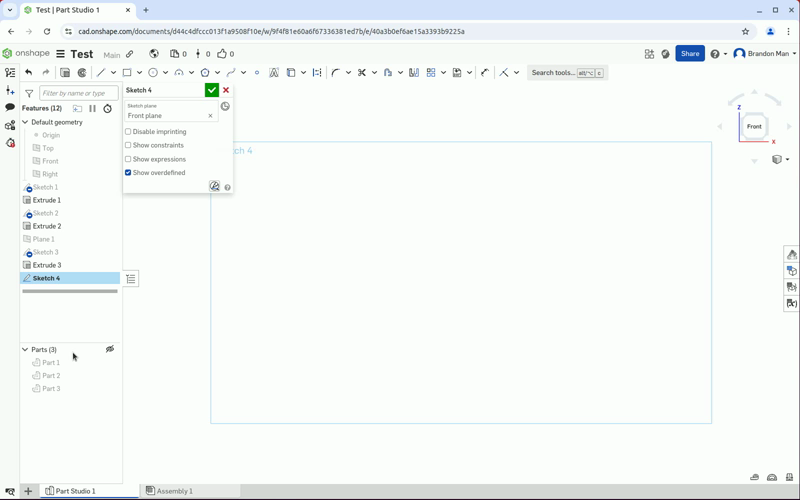
key(l)
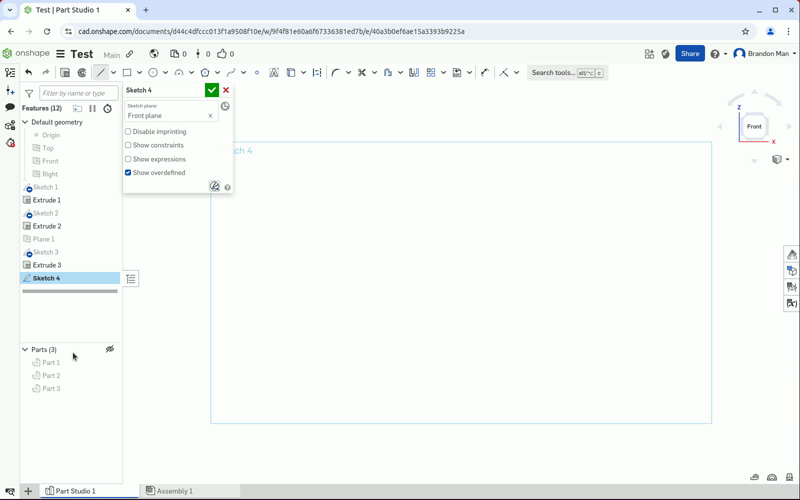
key_down(shift)
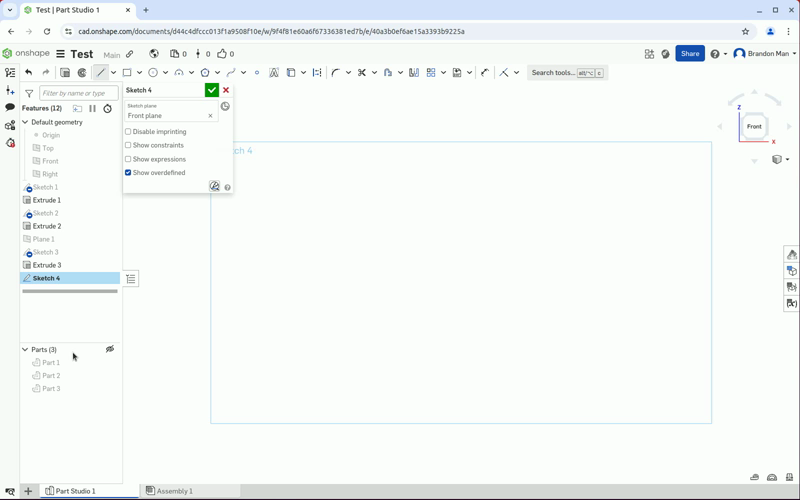
mouse_move(416, 373)
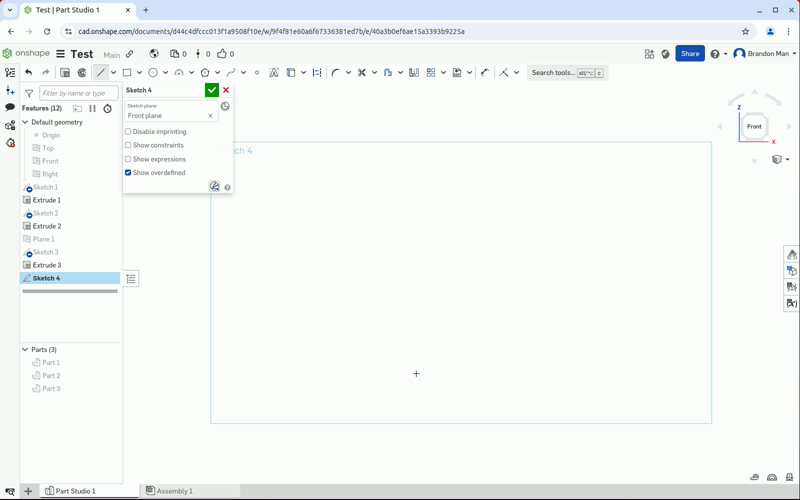
click(416, 373)
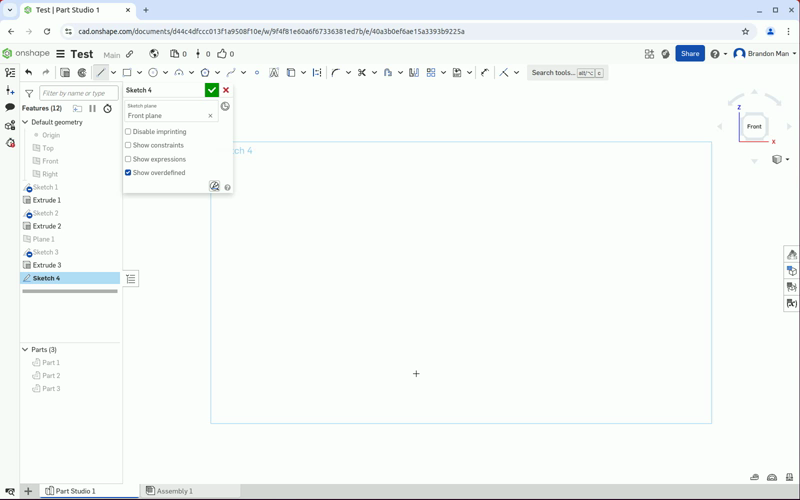
key_up(shift)
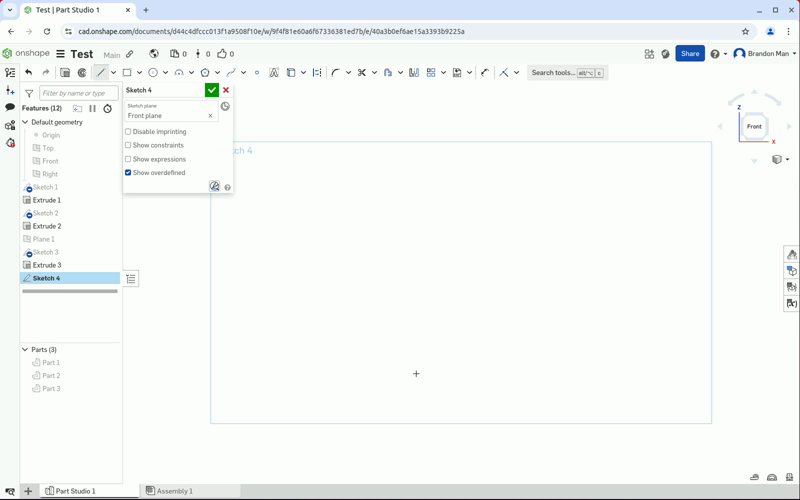
key_down(shift)
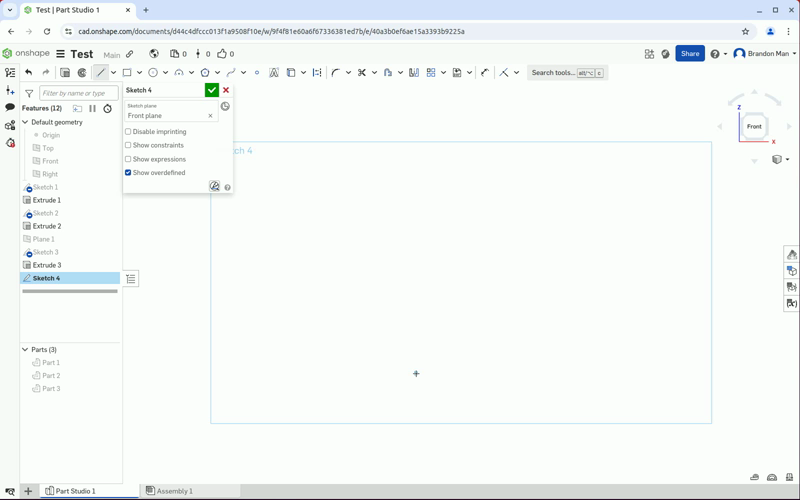
mouse_move(506, 282)
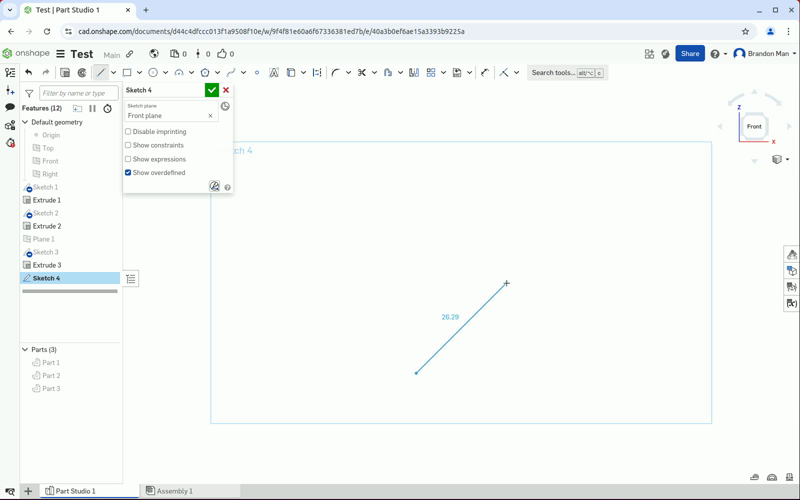
click(506, 282)
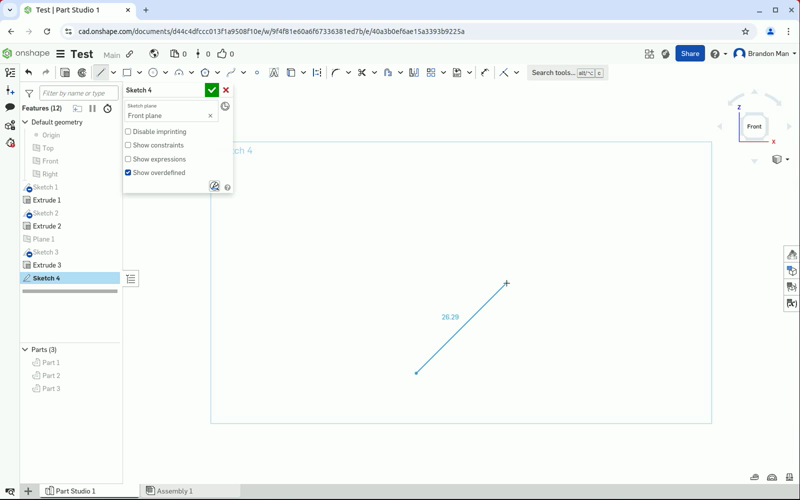
key_up(shift)
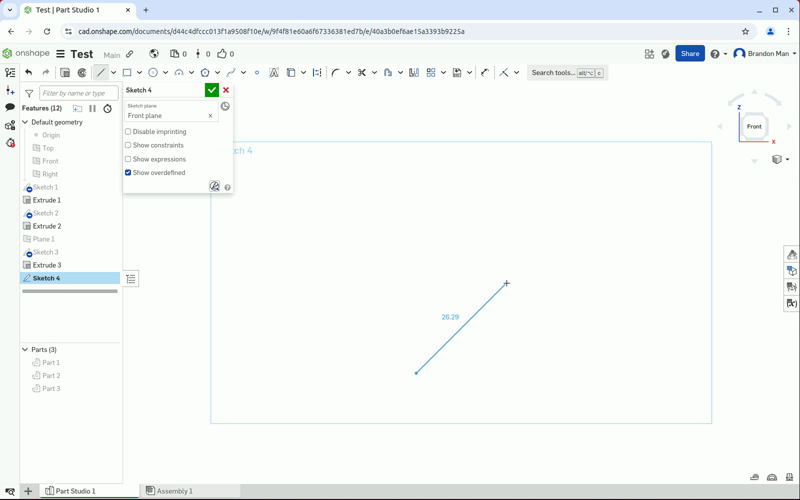
key_down(shift)
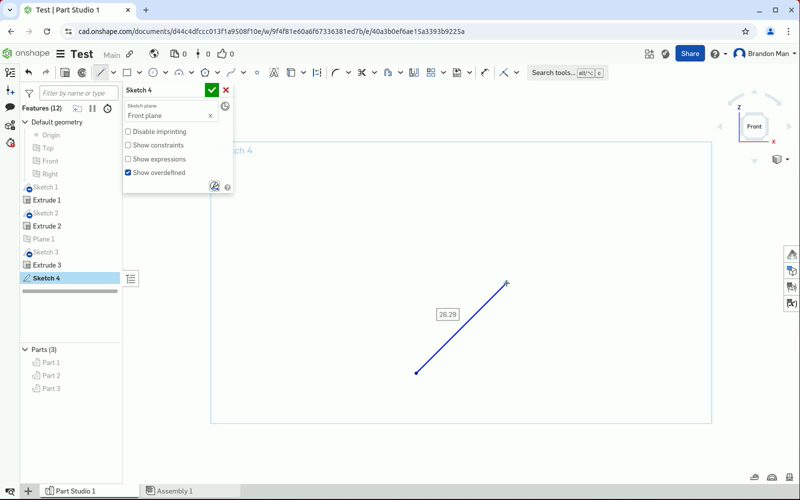
mouse_move(416, 282)
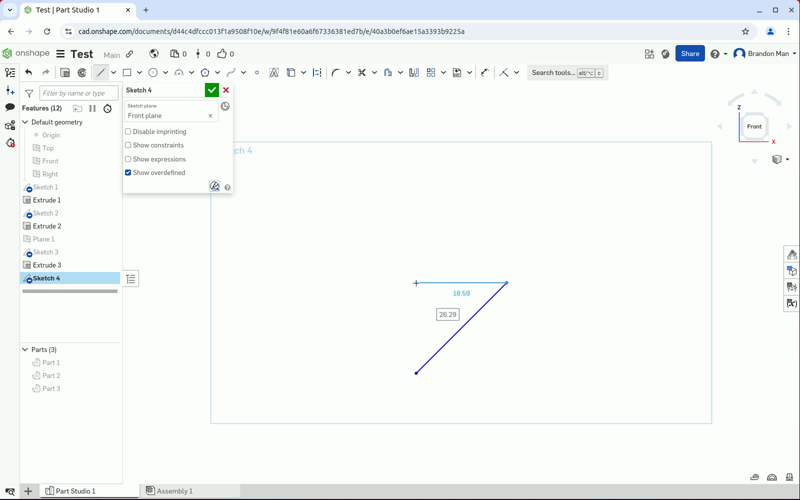
click(416, 282)
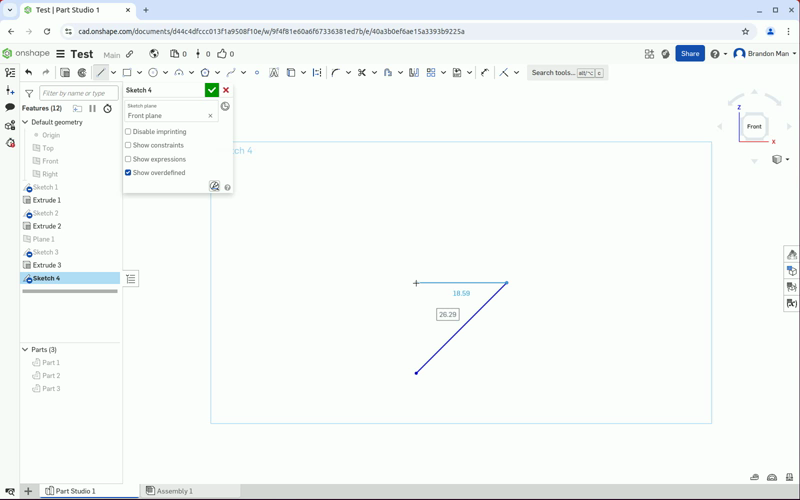
key_up(shift)
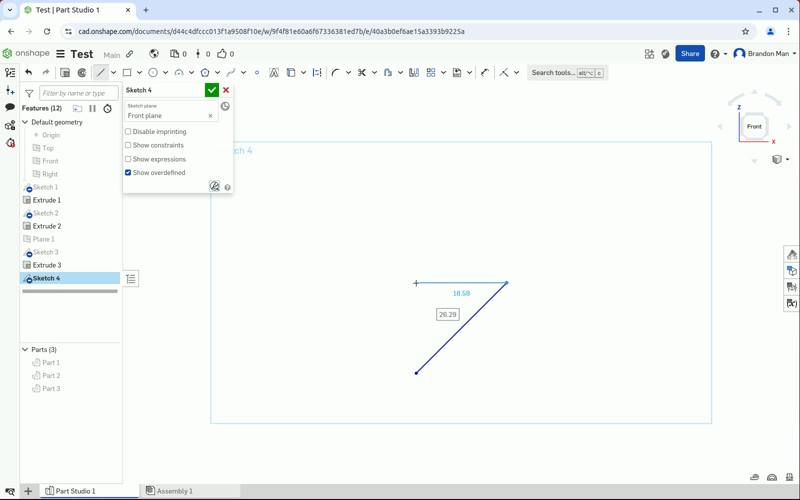
key_down(shift)
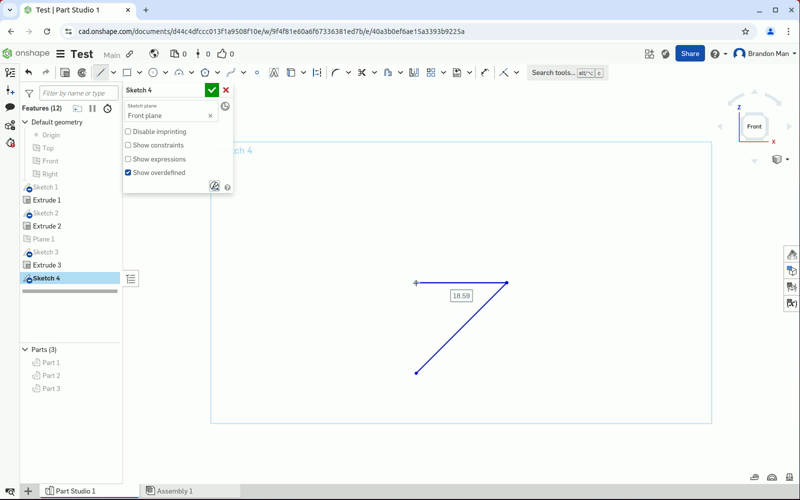
mouse_move(416, 373)
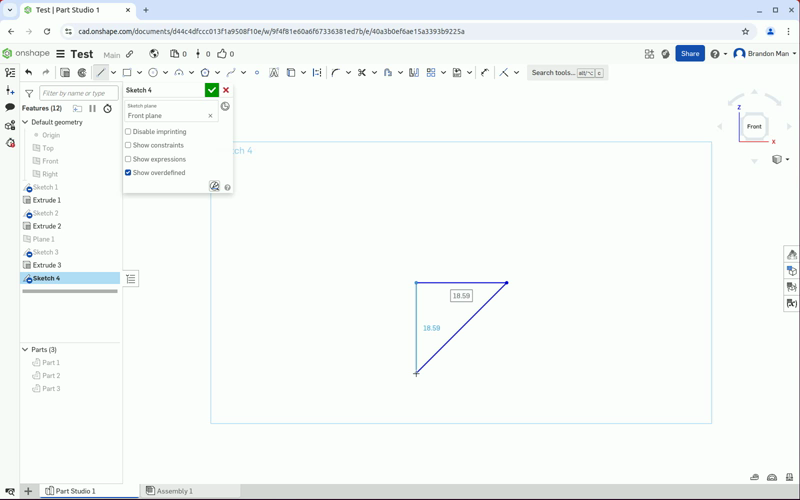
key_up(shift)
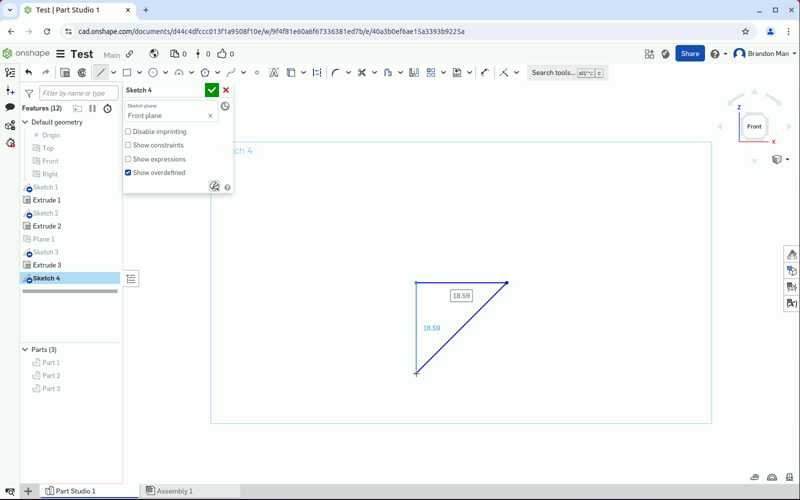
click(416, 373)
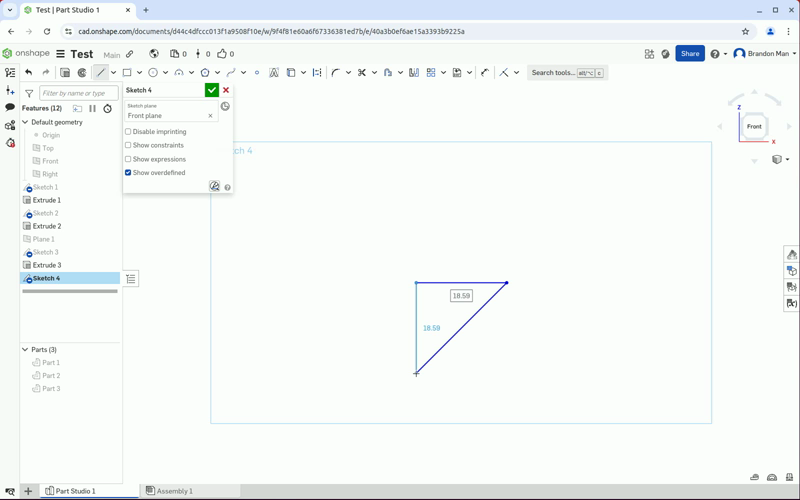
key(esc)
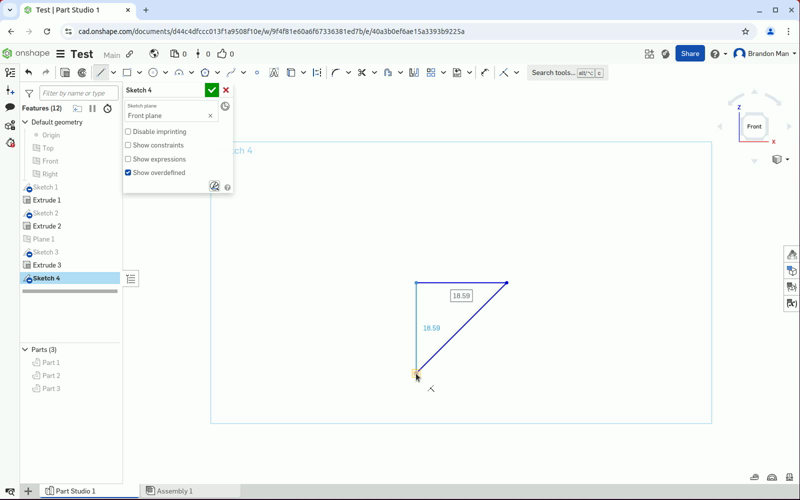
mouse_move(470, 312)
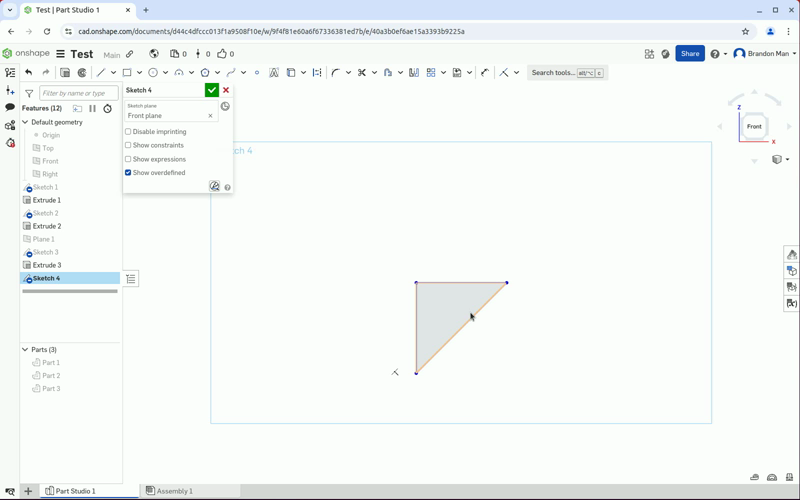
click(470, 312)
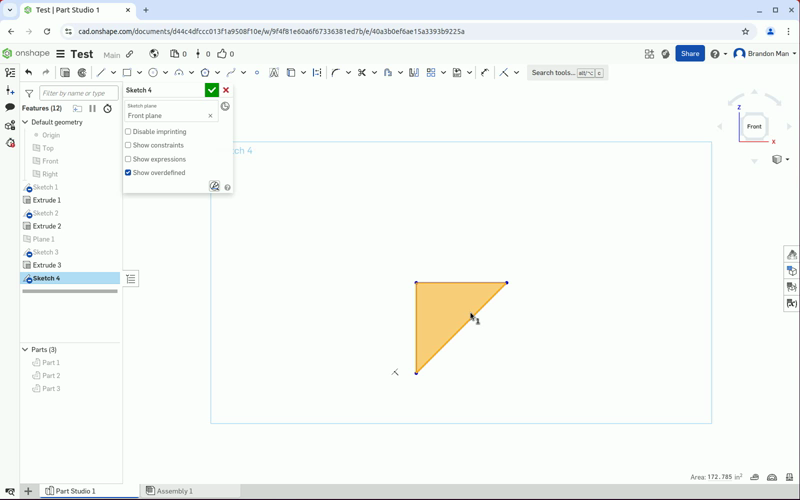
mouse_move(73, 352)
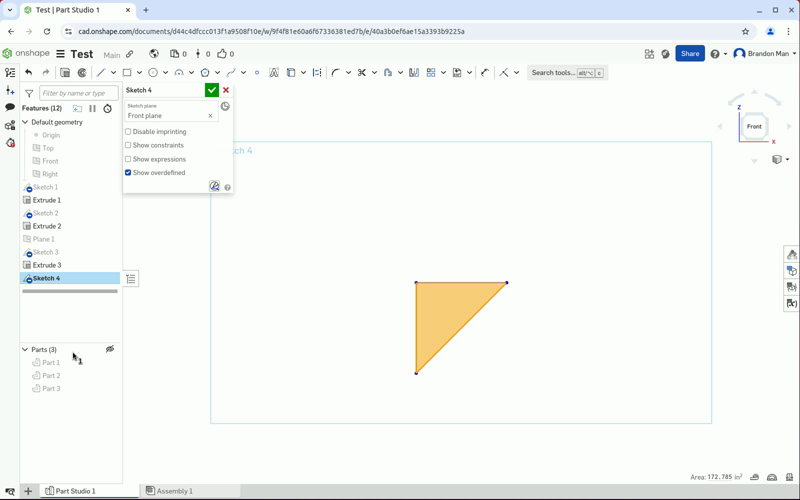
key(shift+y)
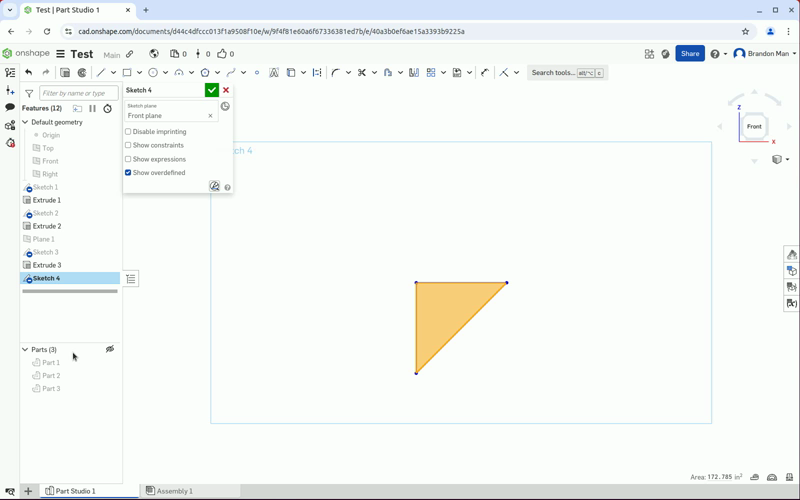
key(shift+e)
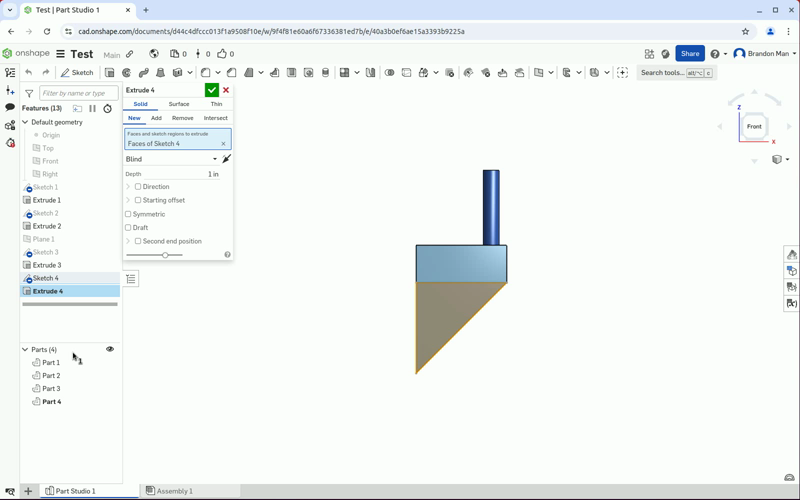
mouse_move(143, 106)
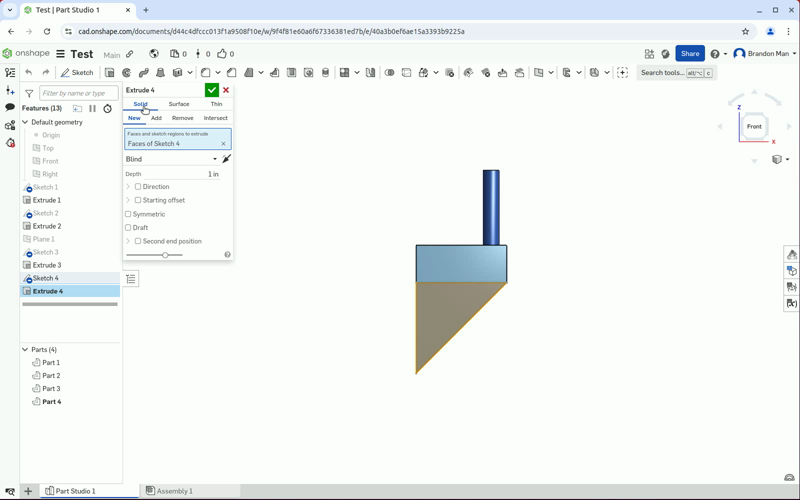
click(143, 106)
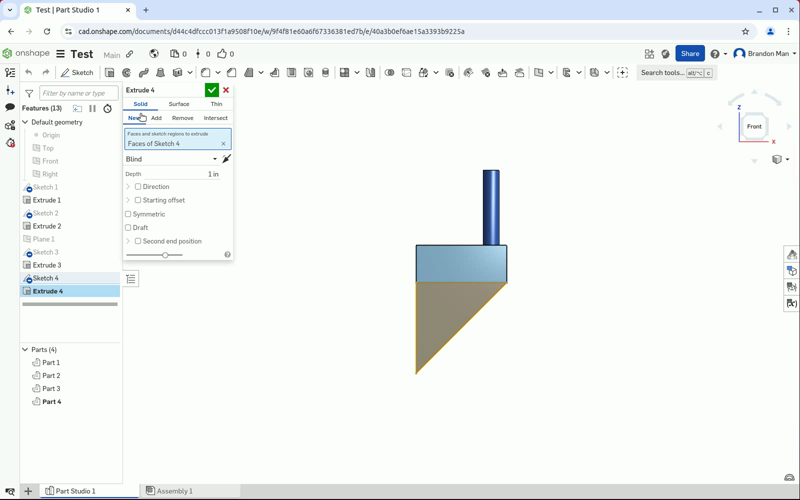
mouse_move(137, 120)
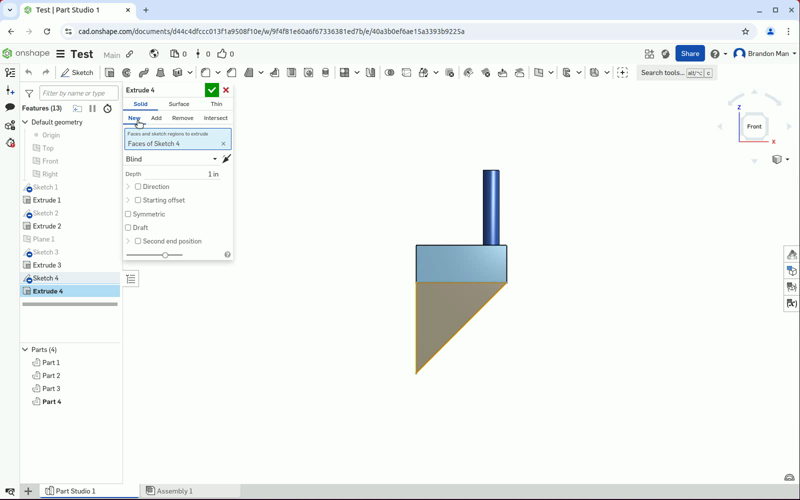
click(137, 120)
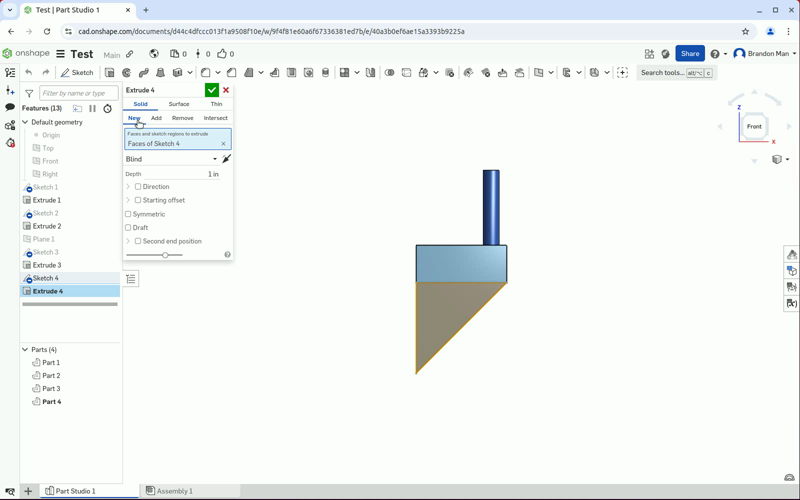
key(tab, 4)
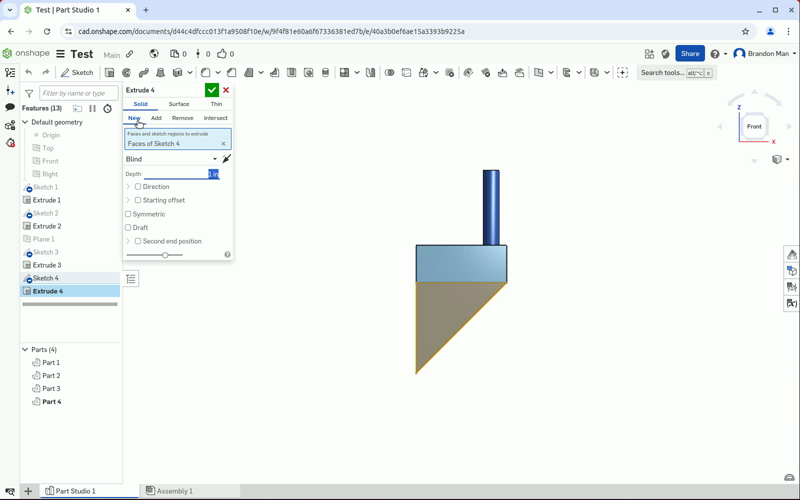
text(1.444)
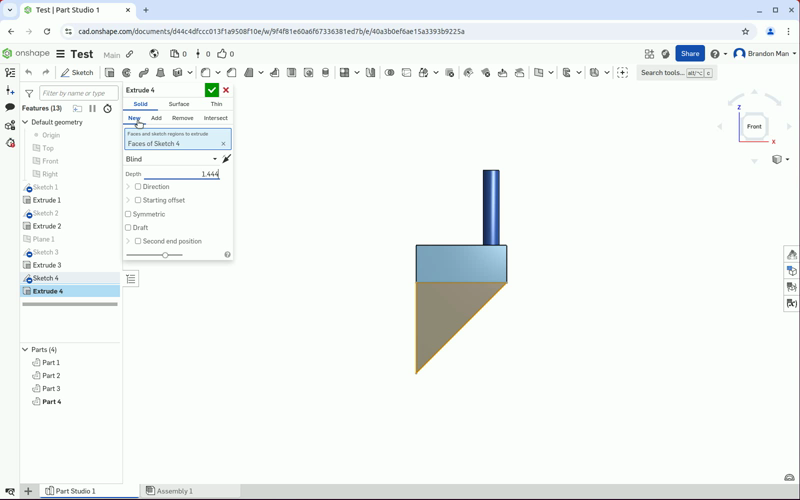
key(tab, 3)
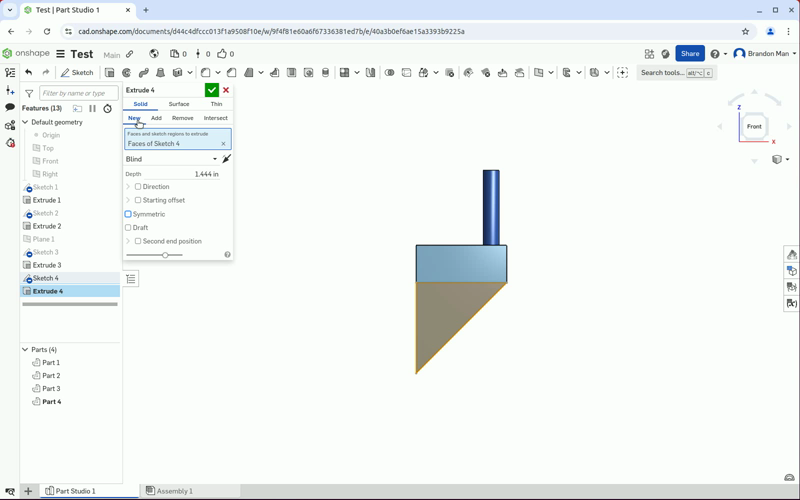
key(space)
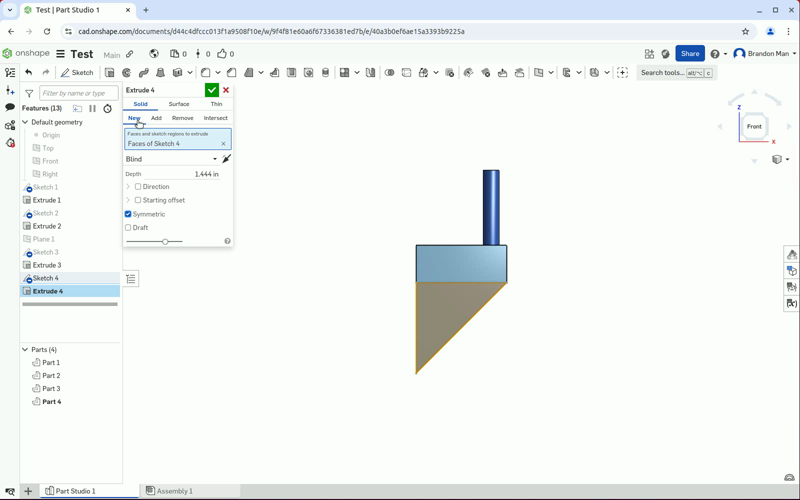
key(enter)
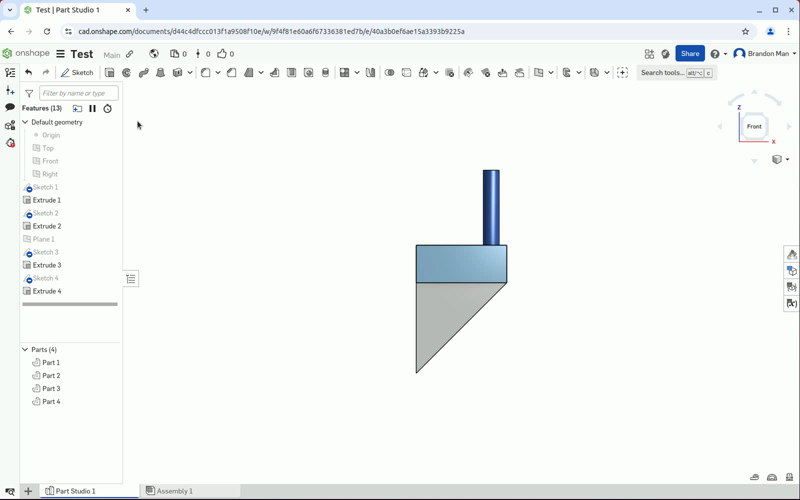
key(shift+h)
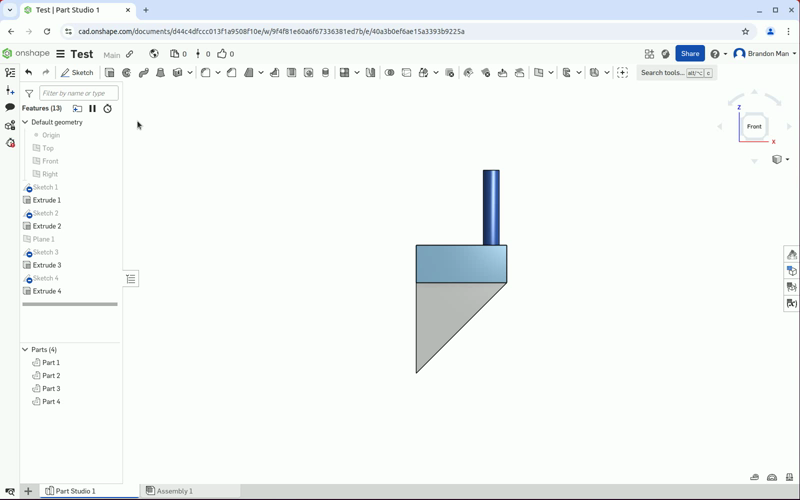
key(shift+h)
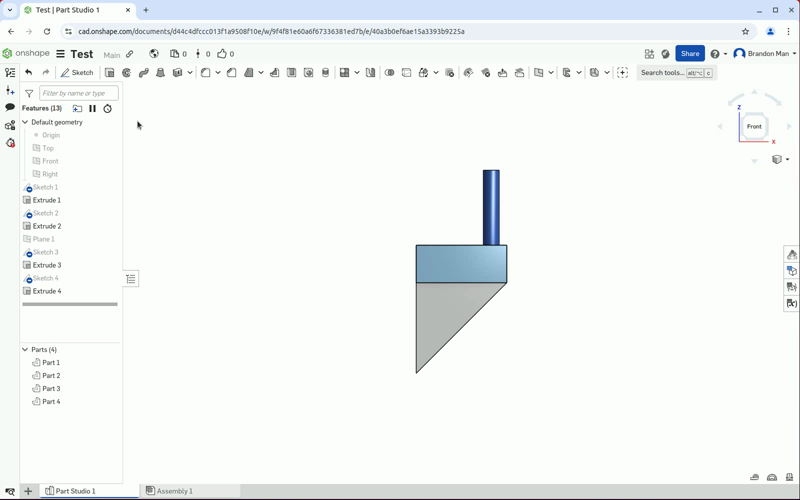
mouse_move(73, 189)
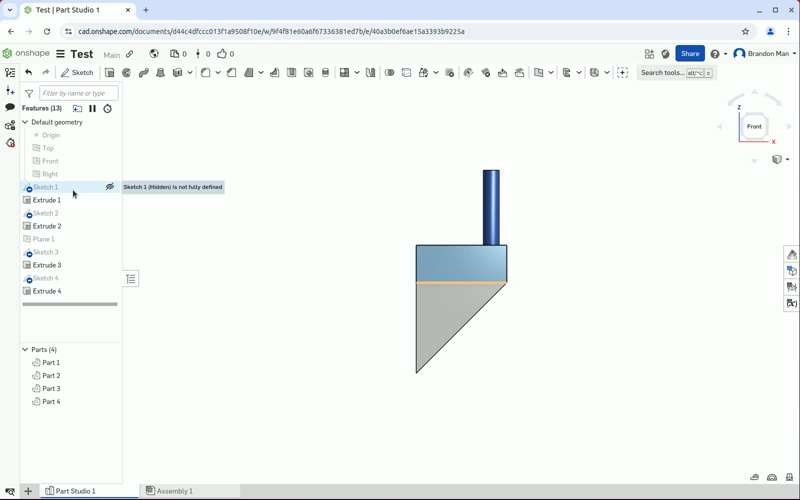
click(73, 189)
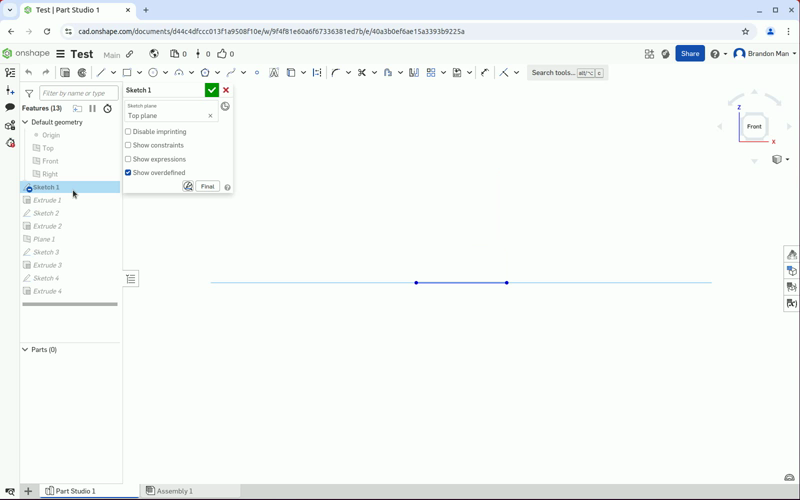
mouse_move(229, 92)
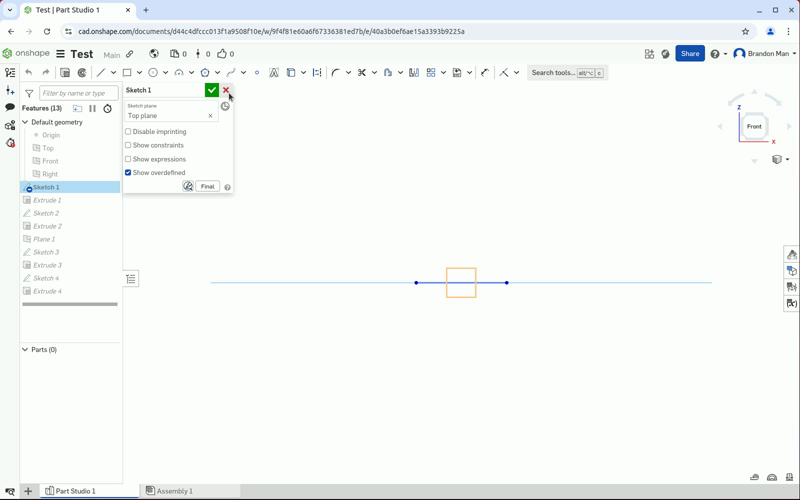
click(229, 92)
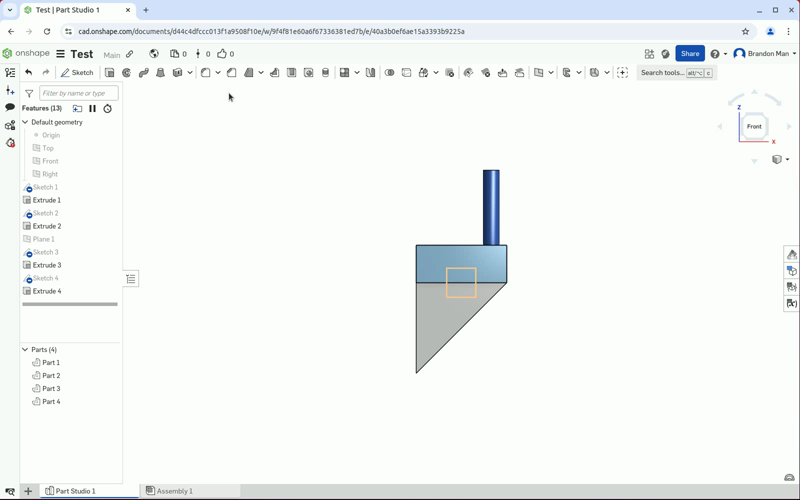
mouse_move(73, 352)
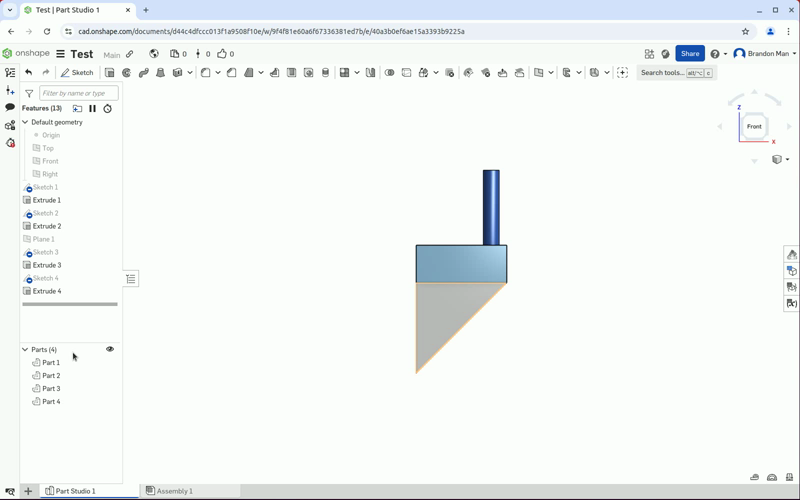
key(y)
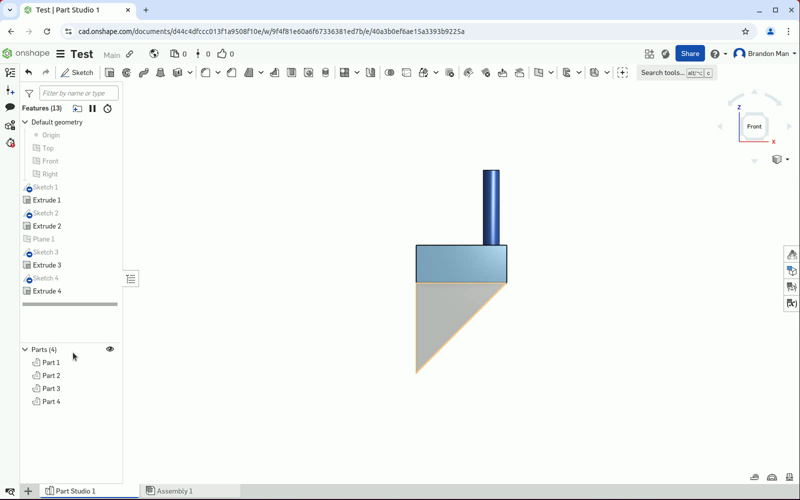
key(shift+p)
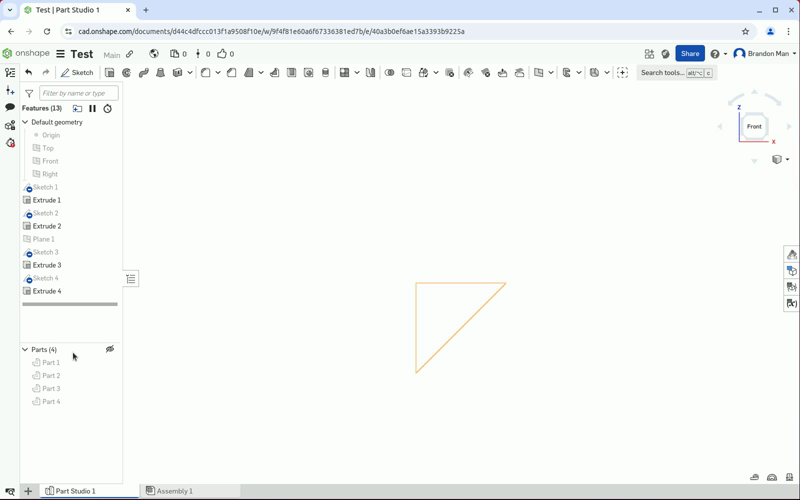
key(space)
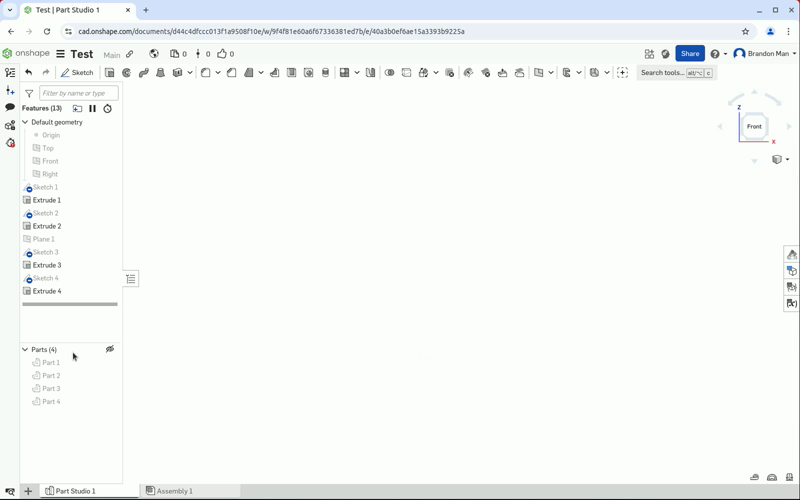
key_down(shift)
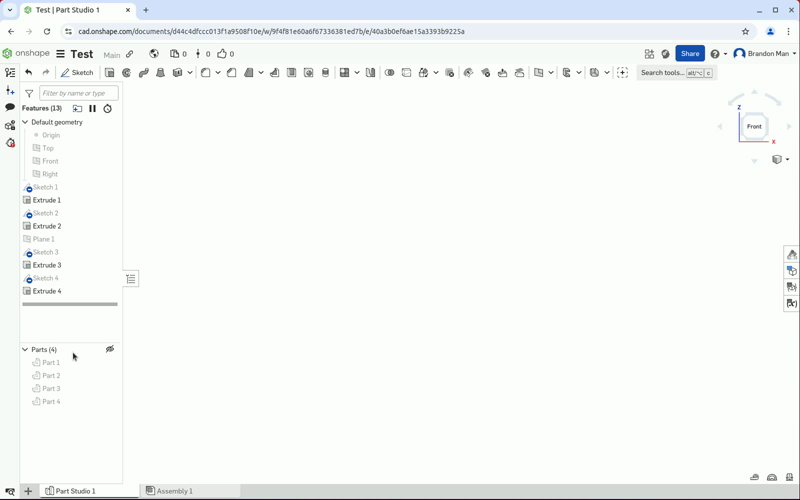
key(down)
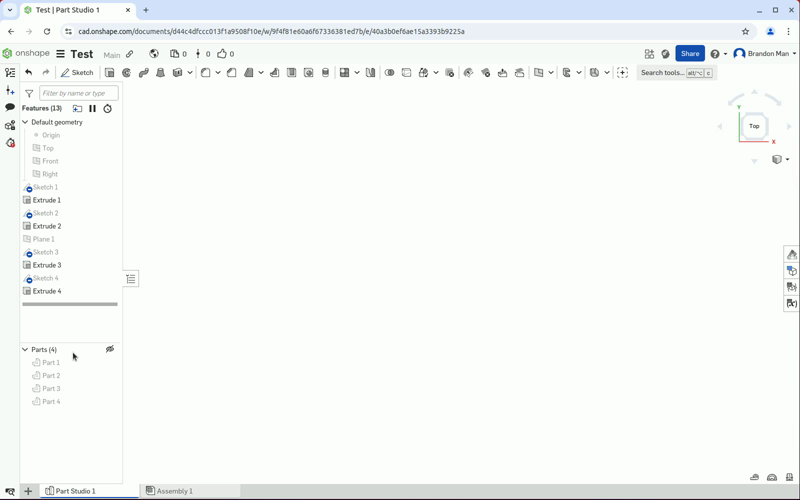
key_up(shift)
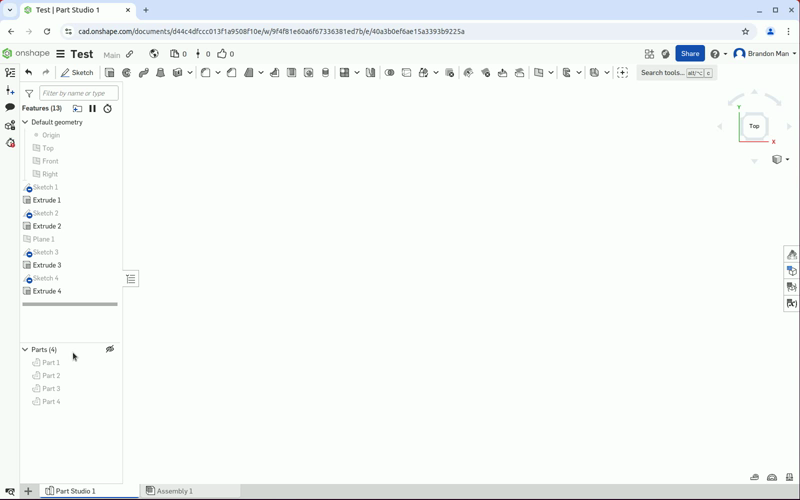
mouse_move(73, 352)
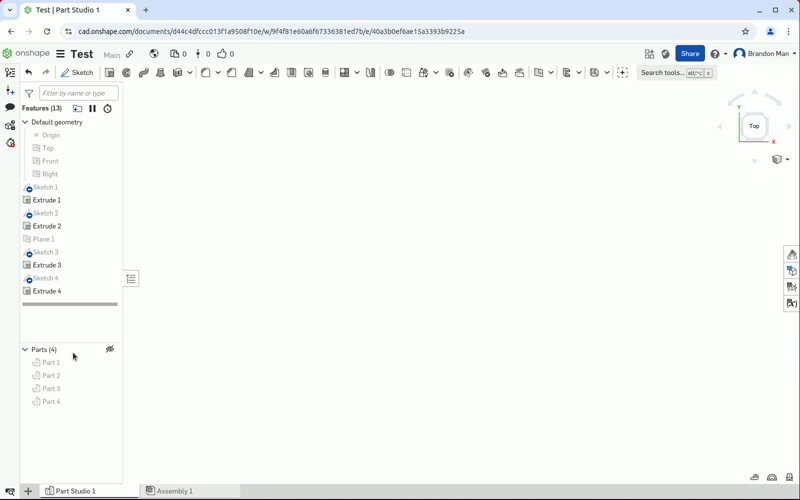
key(shift+y)
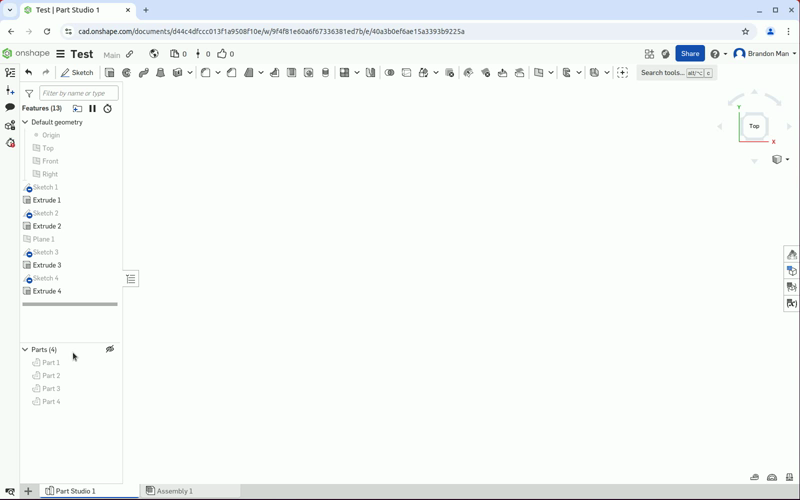
key(shift+s)
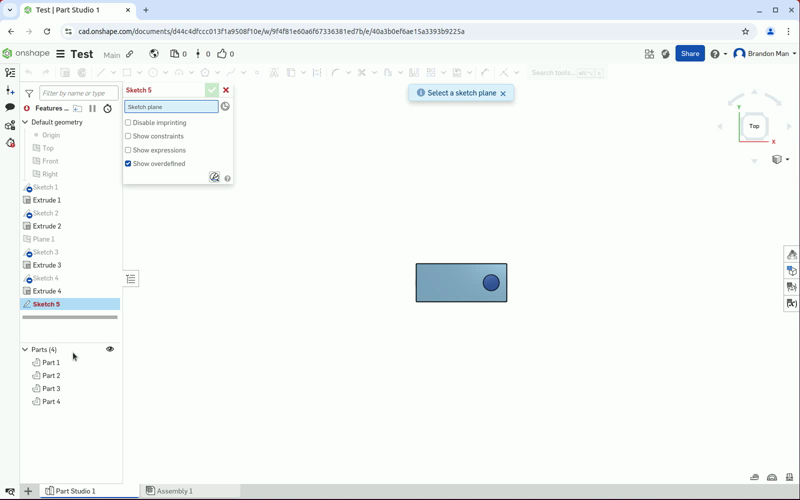
mouse_move(73, 241)
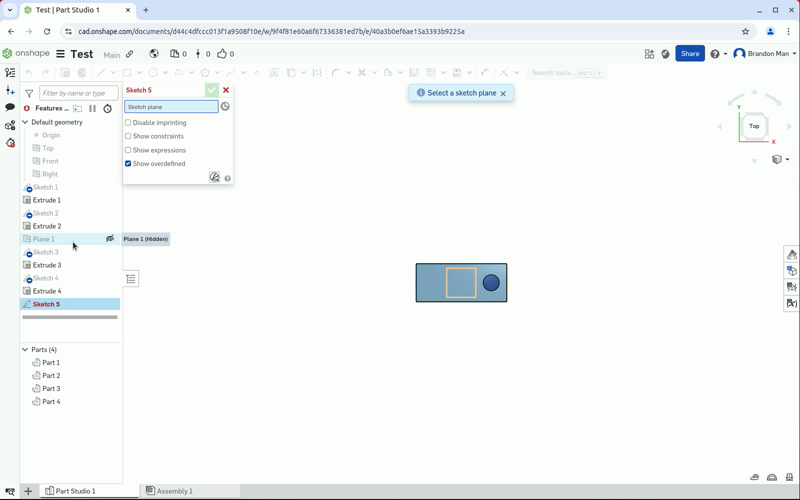
click(73, 241)
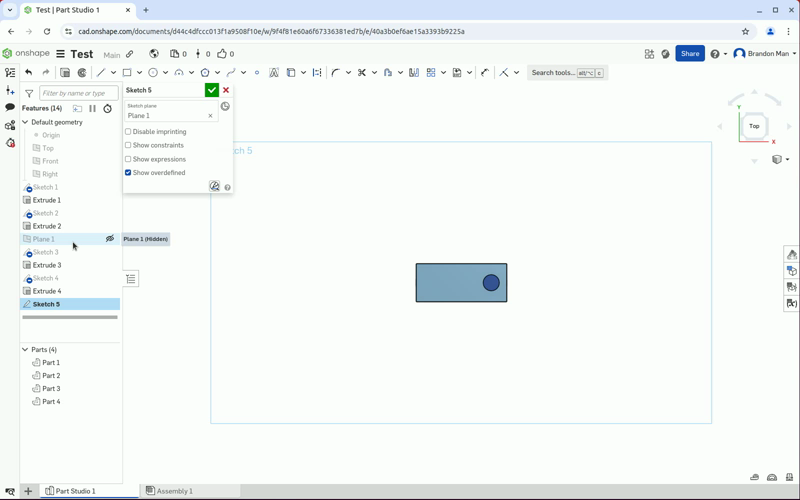
mouse_move(73, 352)
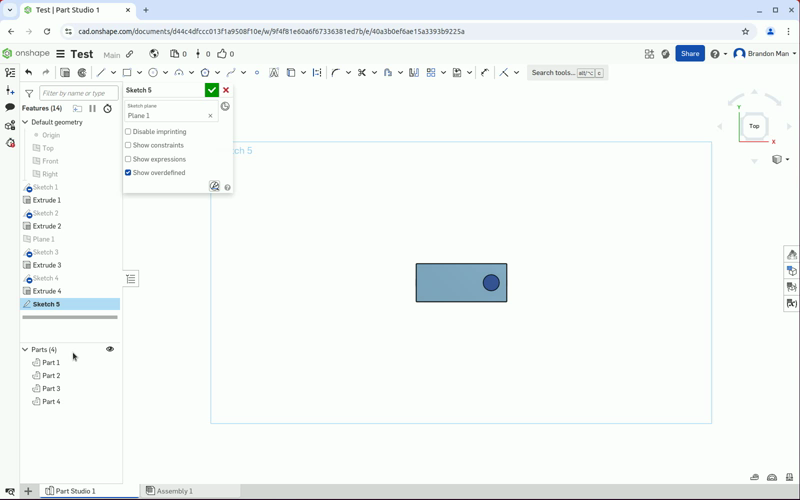
key(y)
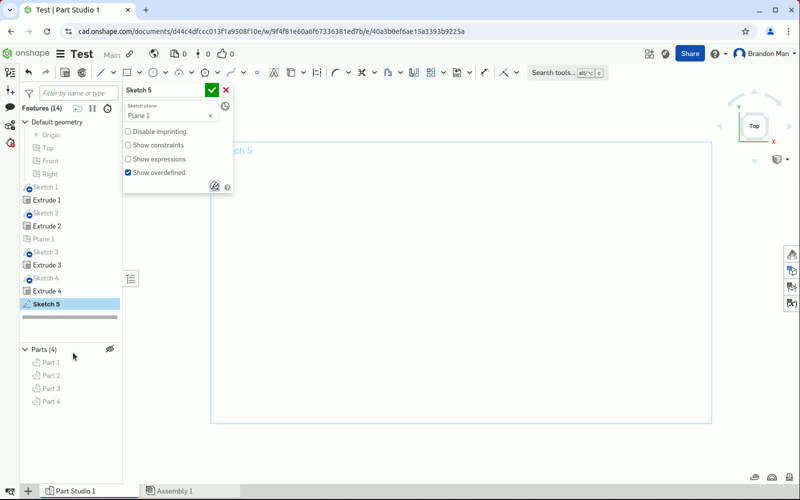
key(l)
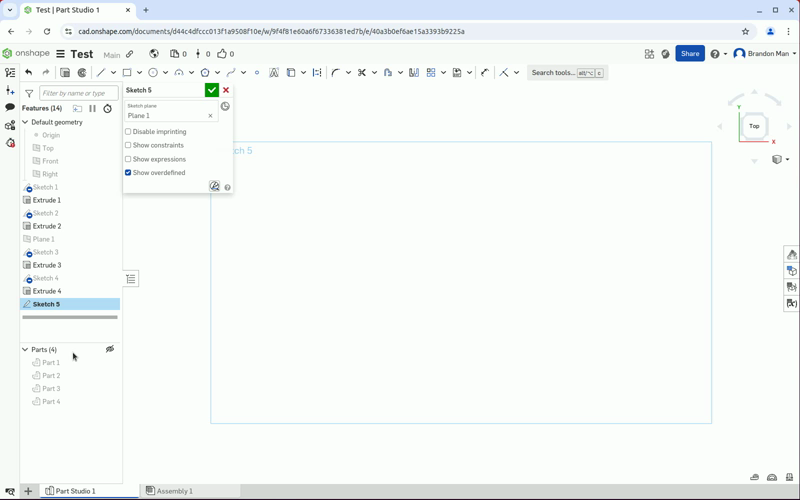
key_down(shift)
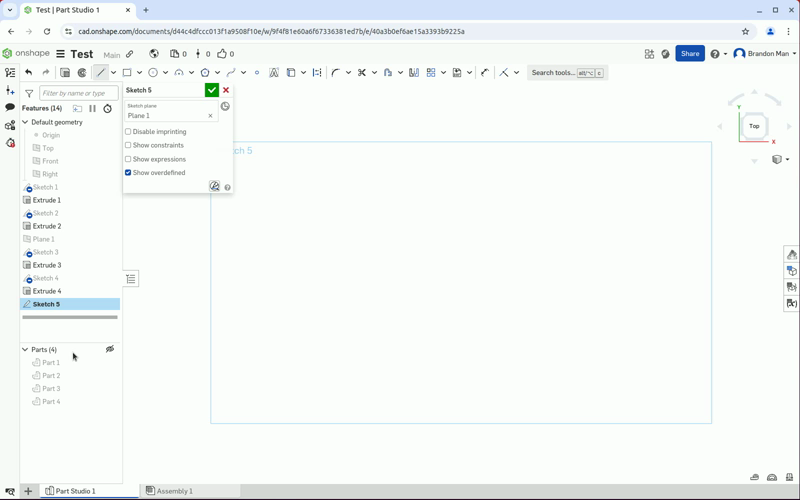
mouse_move(505, 294)
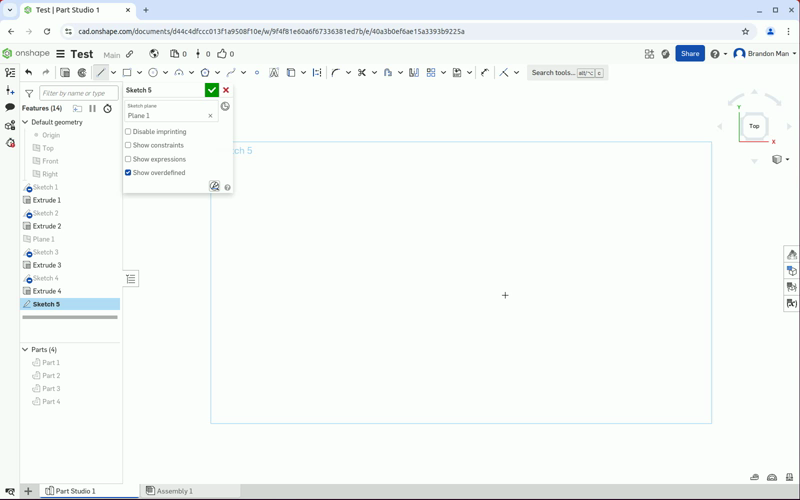
click(505, 294)
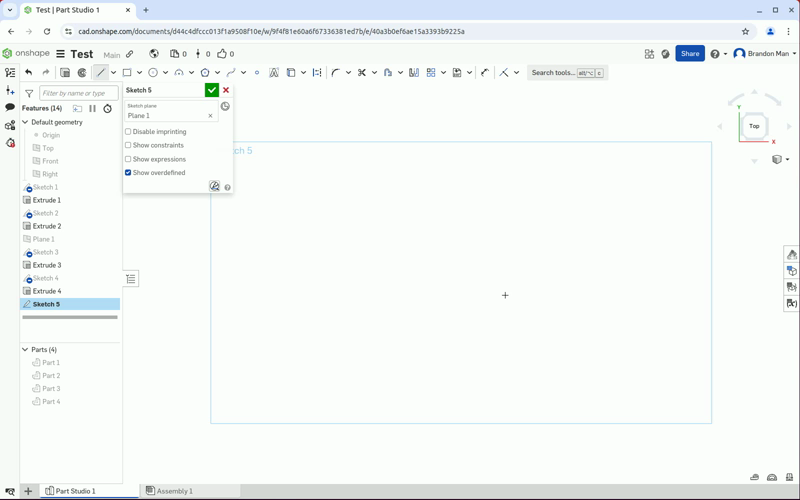
key_up(shift)
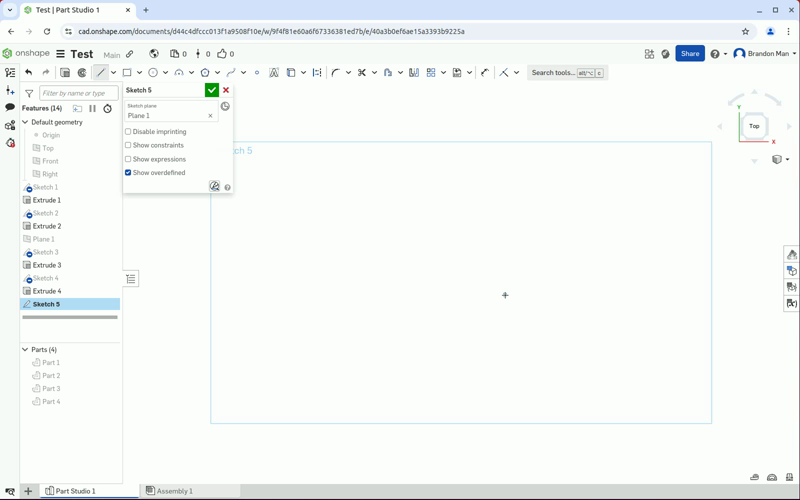
key_down(shift)
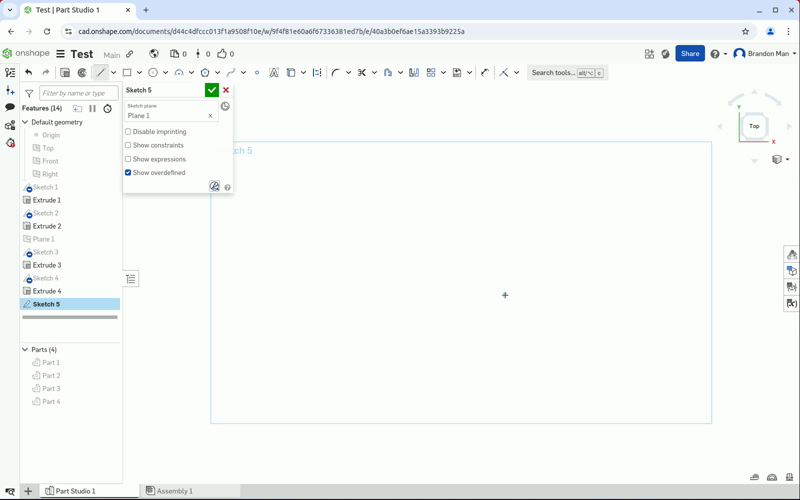
mouse_move(535, 294)
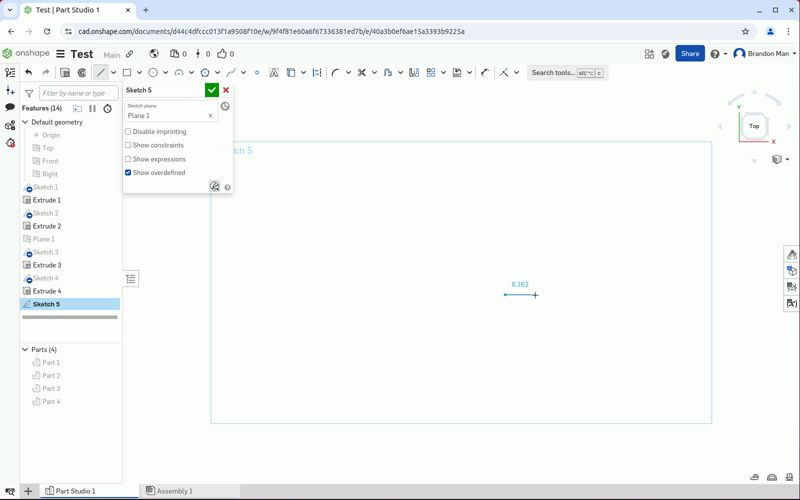
mouse_move(505, 271)
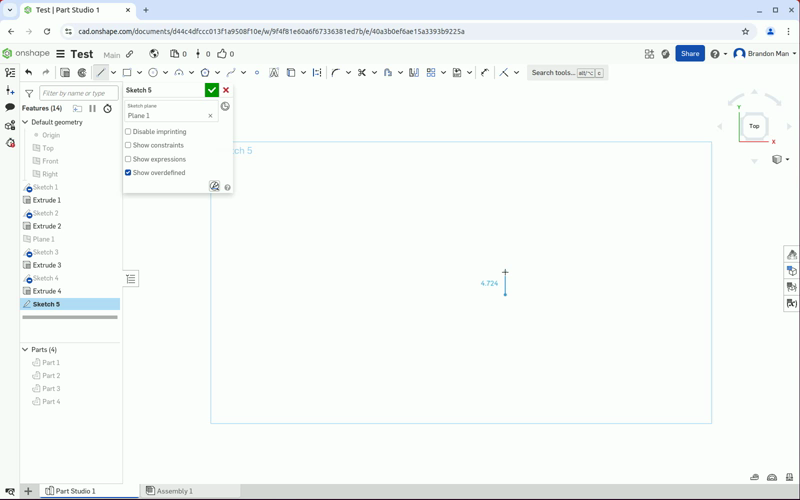
click(505, 271)
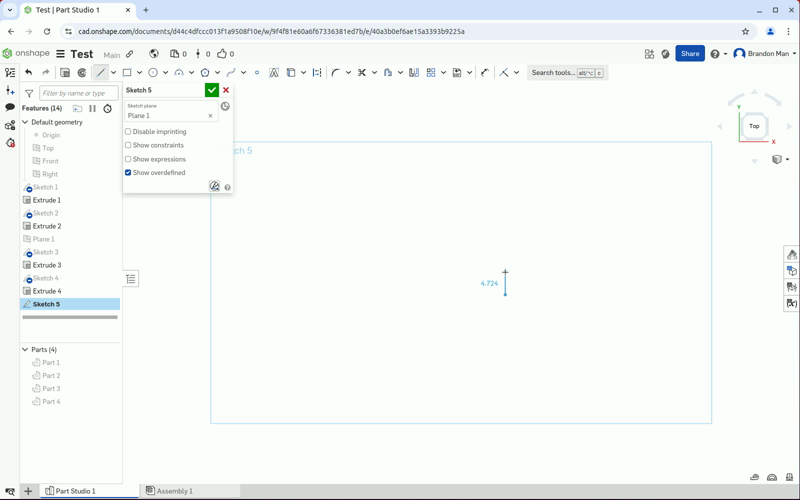
key_up(shift)
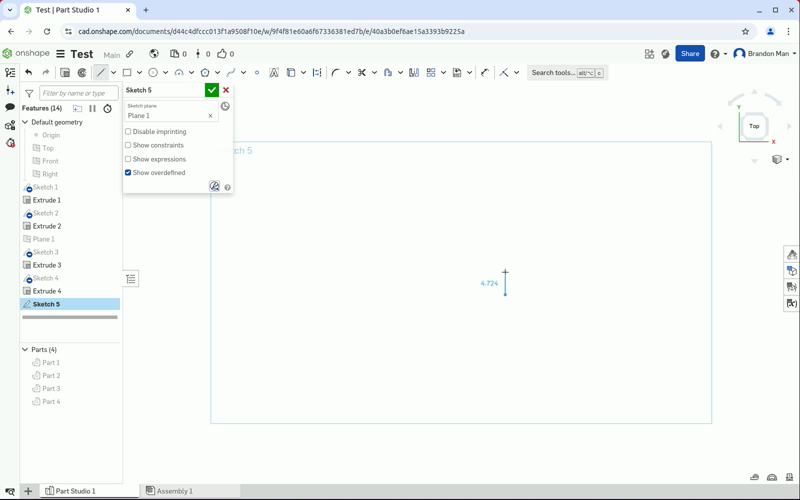
key(esc)
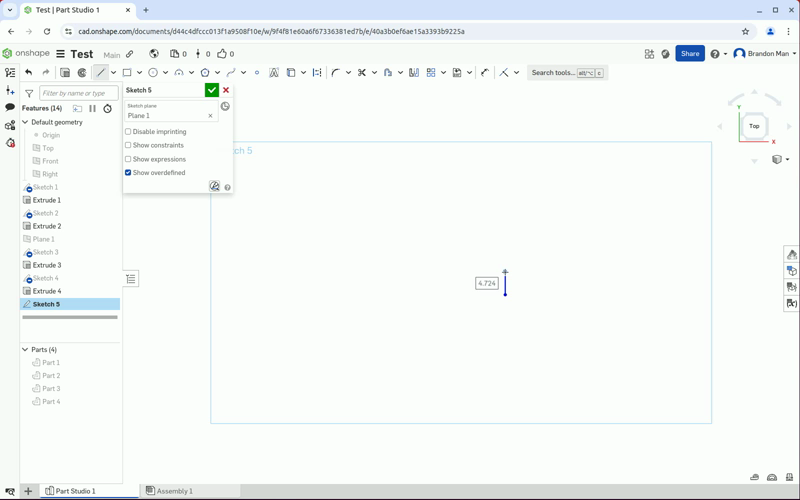
key(a)
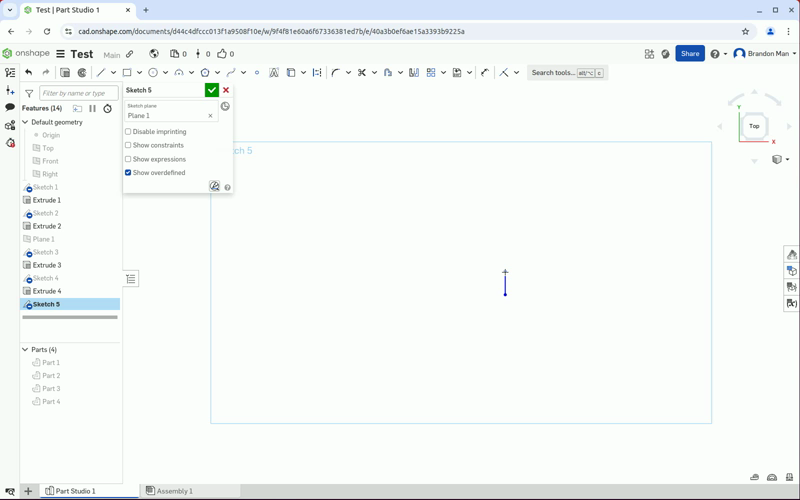
mouse_move(505, 271)
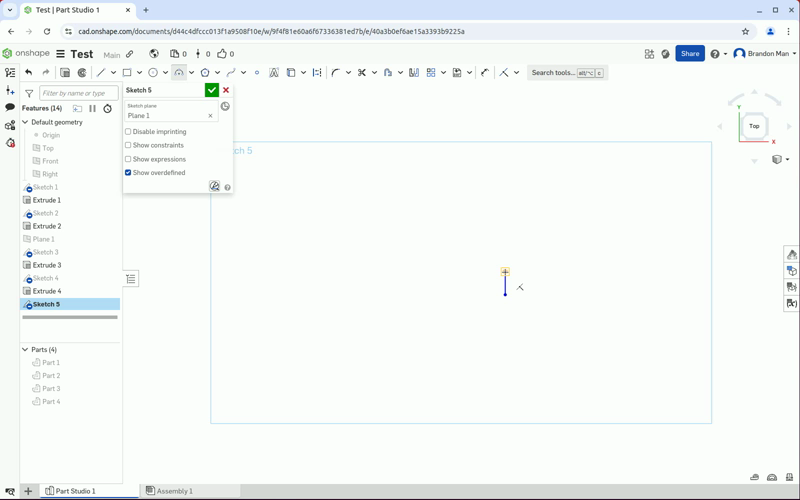
click(505, 271)
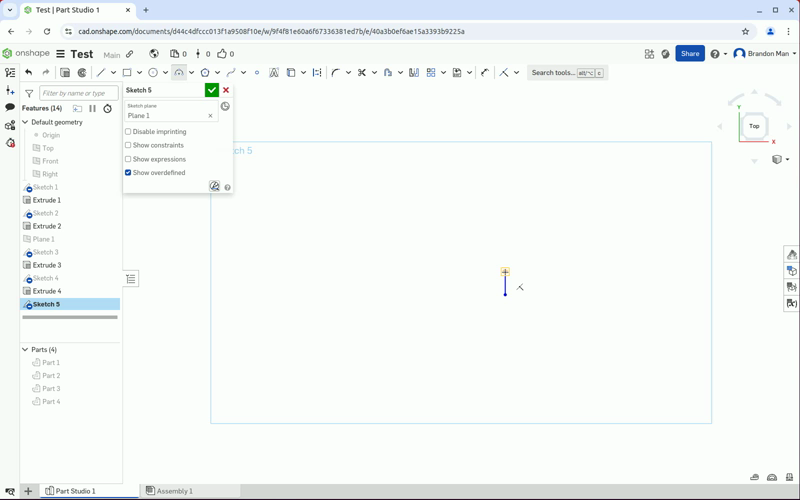
mouse_move(505, 294)
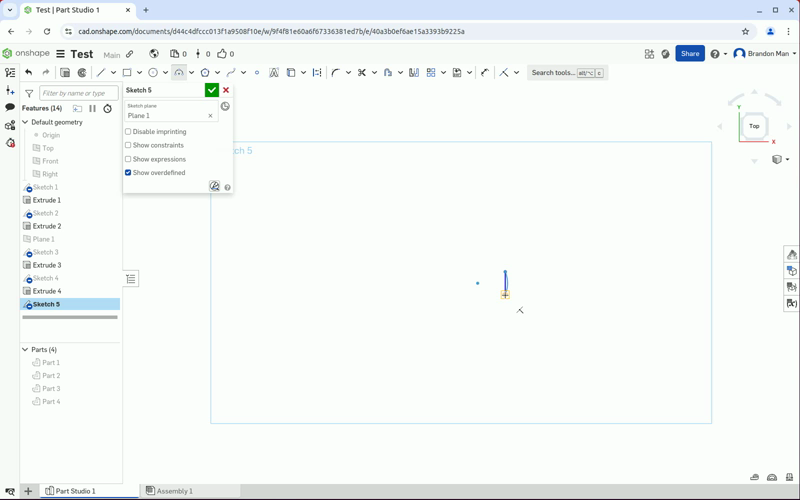
click(505, 294)
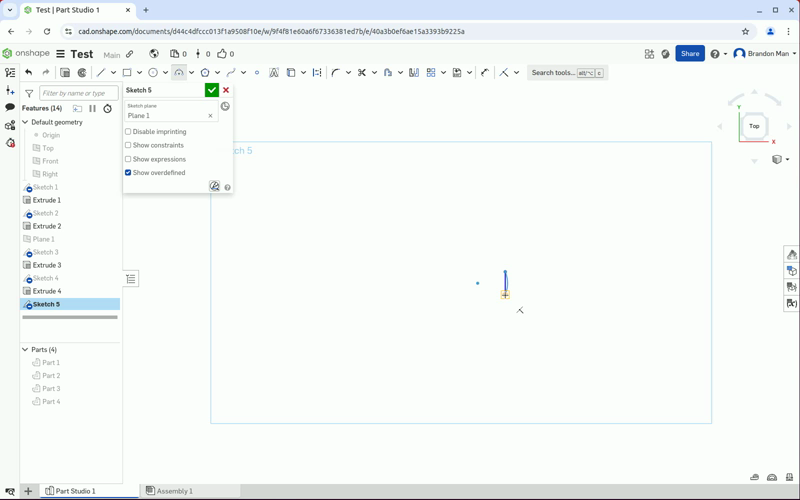
key_down(shift)
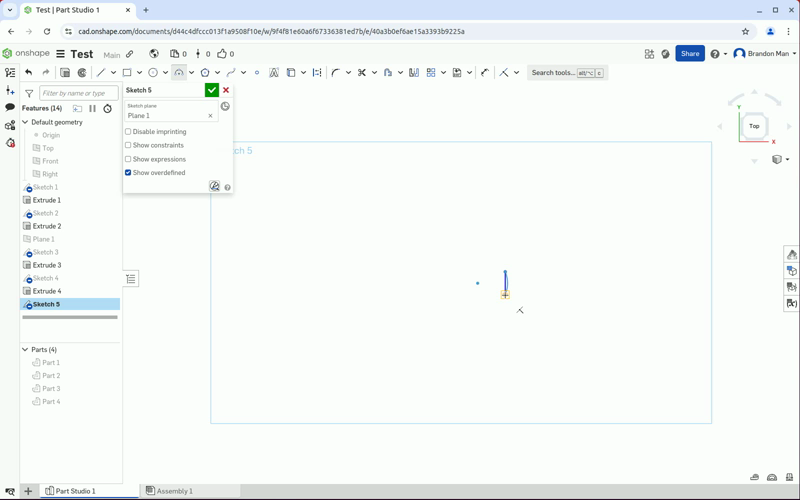
mouse_move(470, 283)
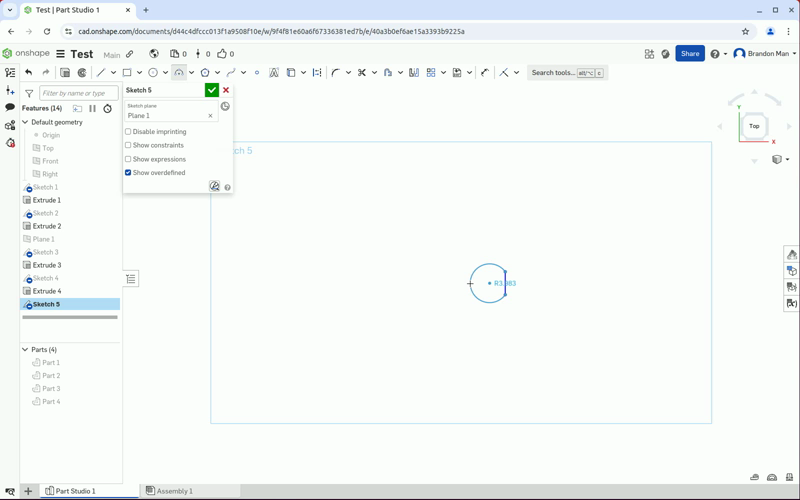
click(470, 283)
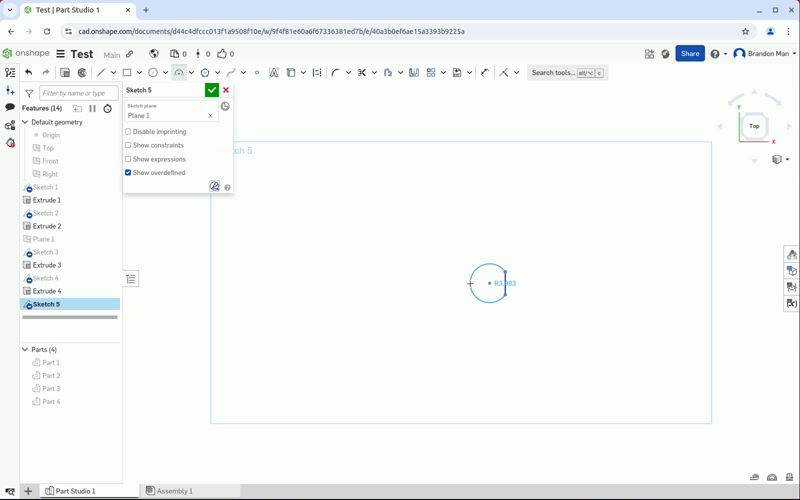
key_up(shift)
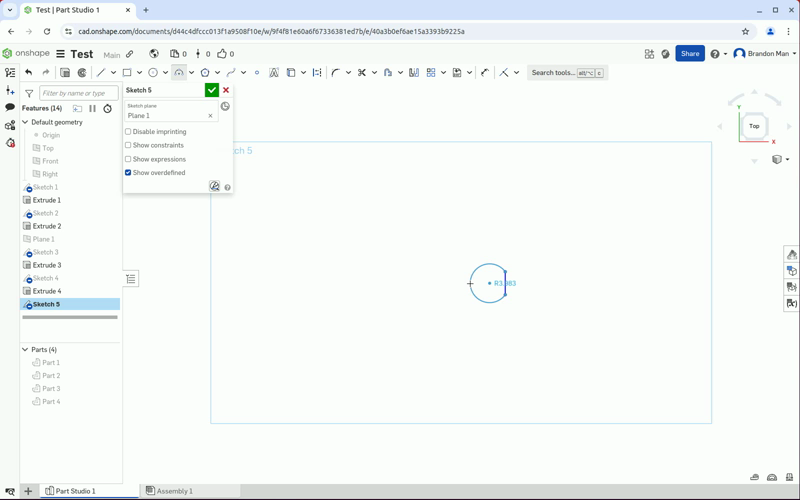
key(esc)
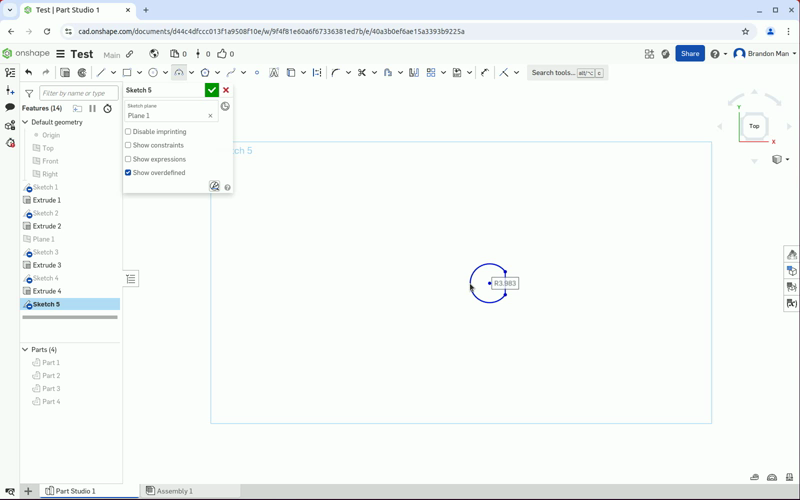
key(c)
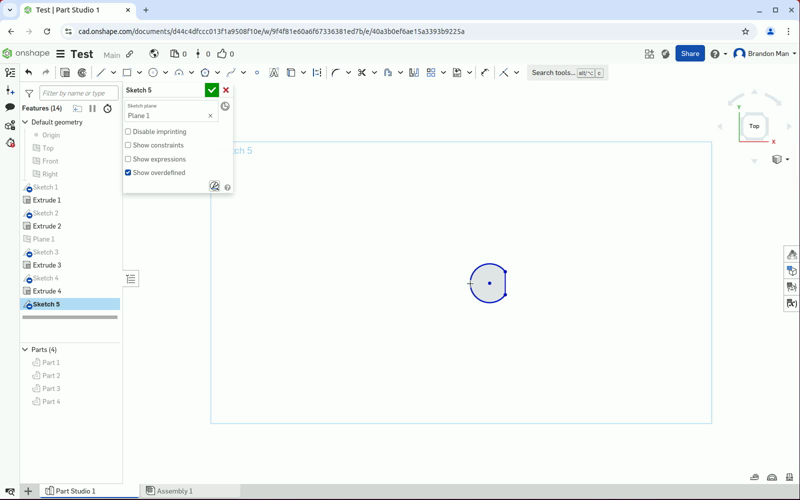
key_down(shift)
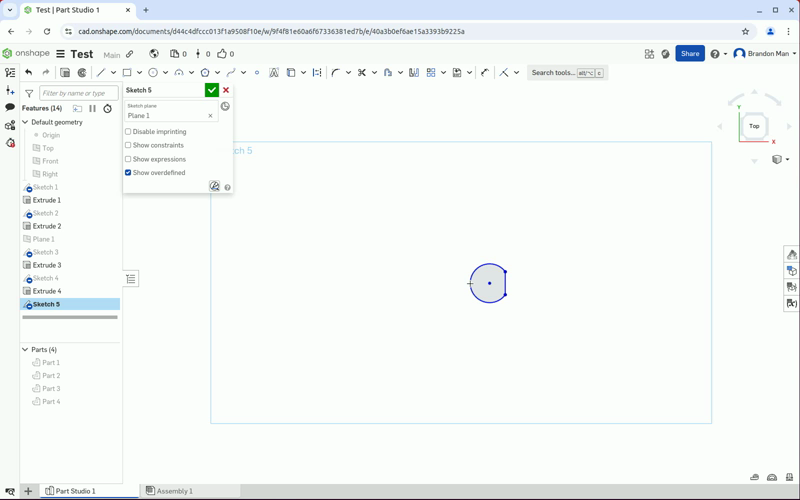
mouse_move(489, 282)
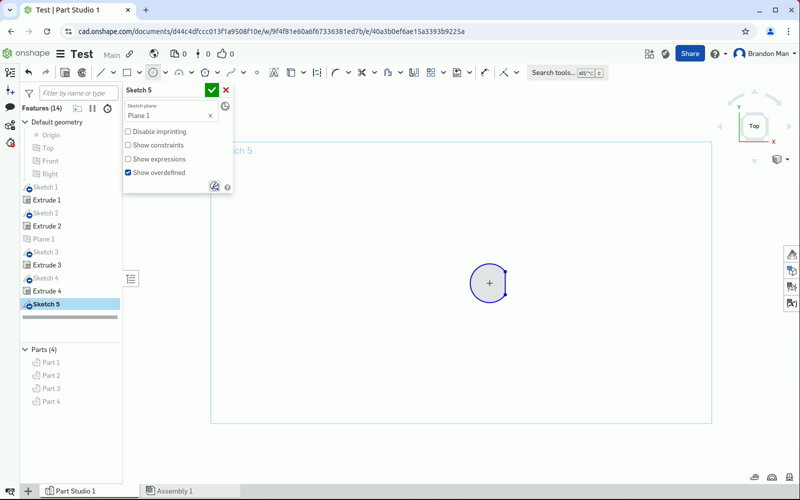
click(489, 282)
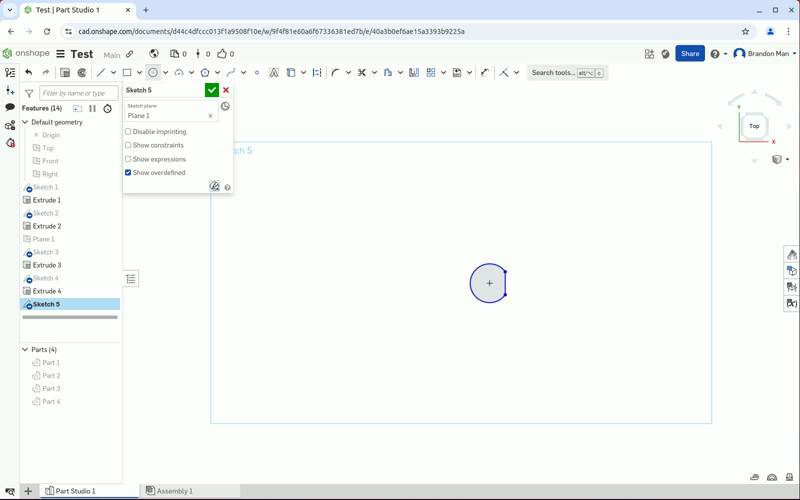
key_up(shift)
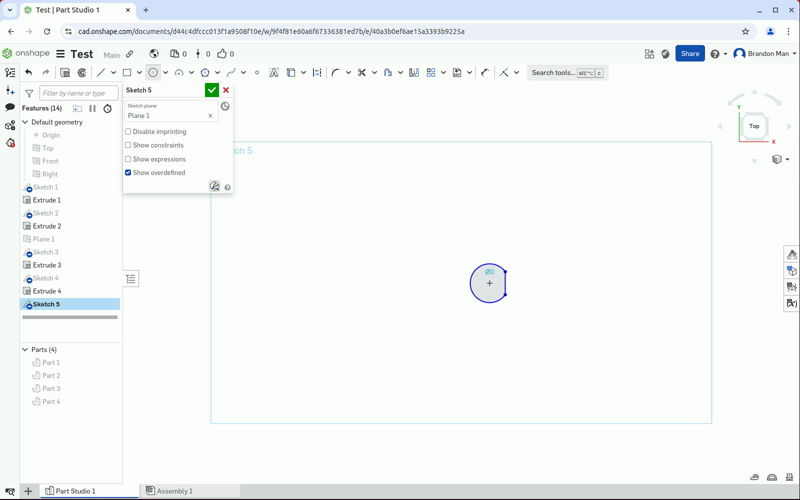
mouse_move(497, 282)
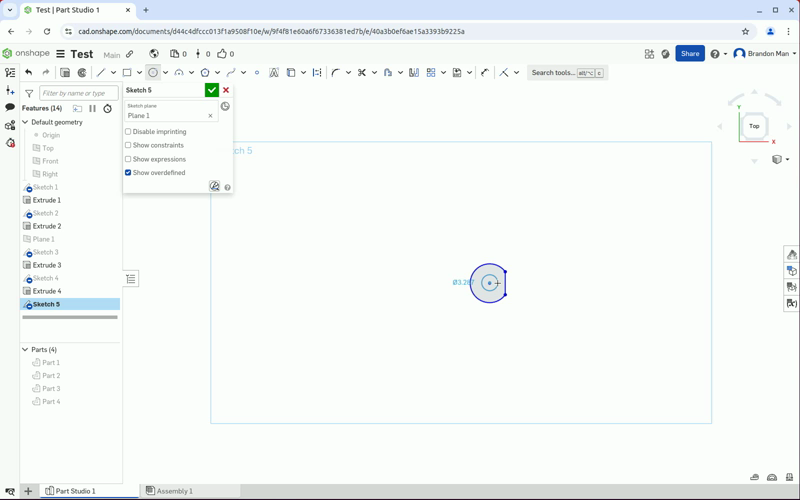
click(497, 282)
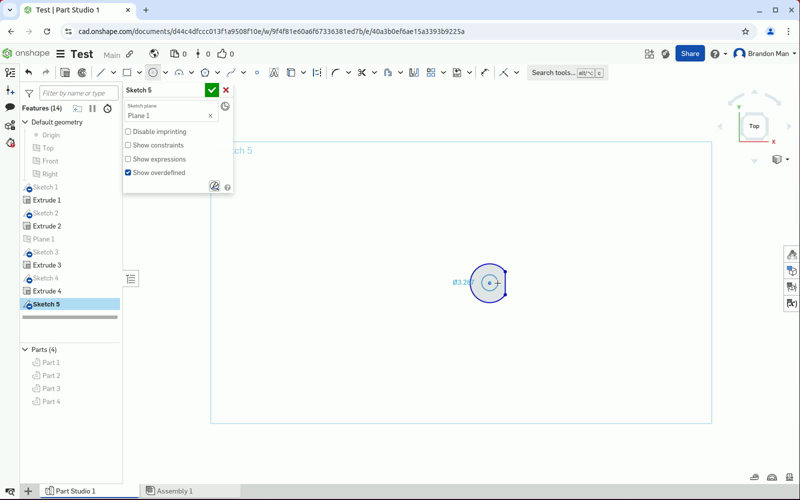
key(esc)
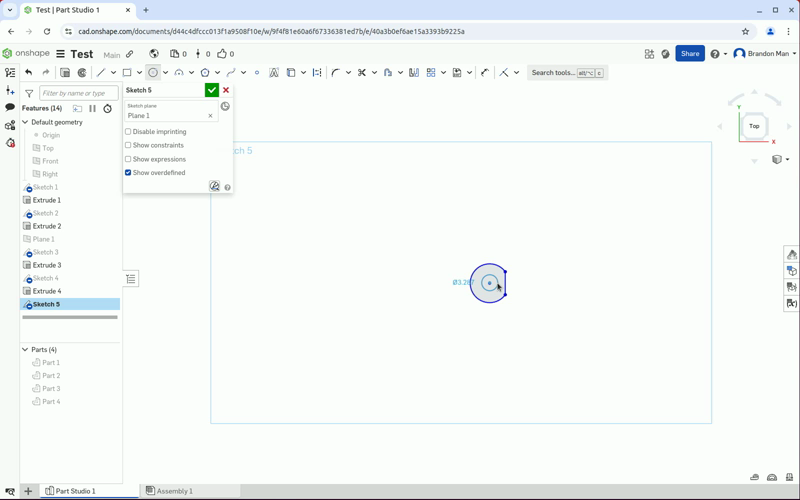
mouse_move(500, 283)
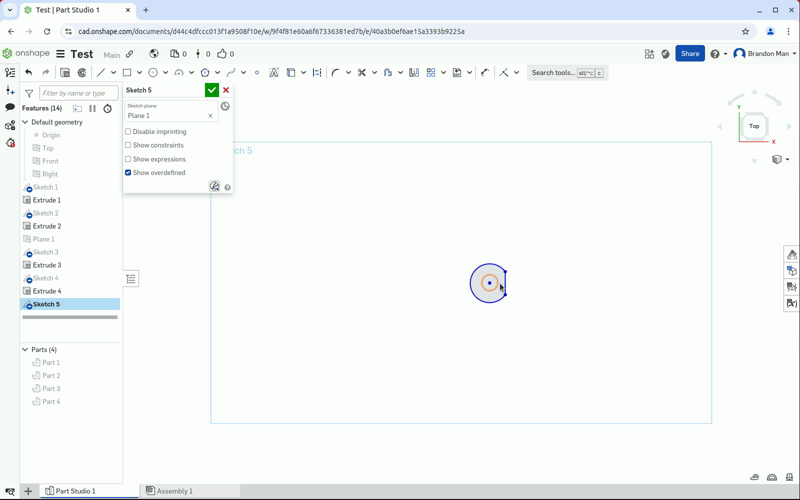
scroll(6)
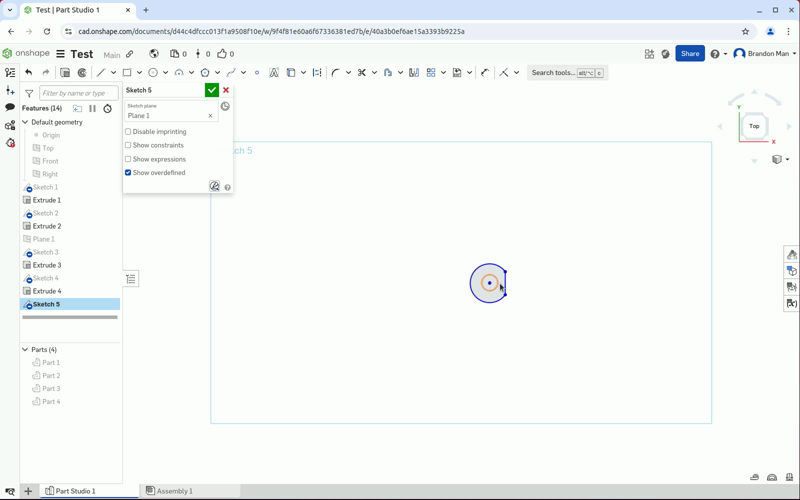
scroll(6)
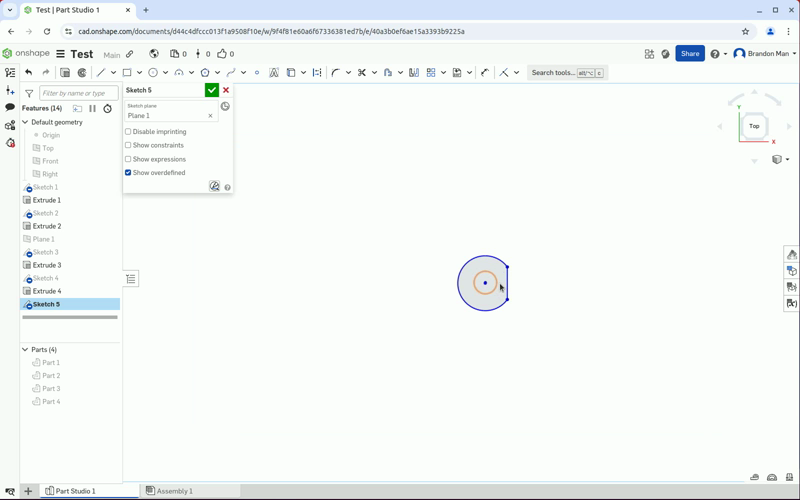
scroll(6)
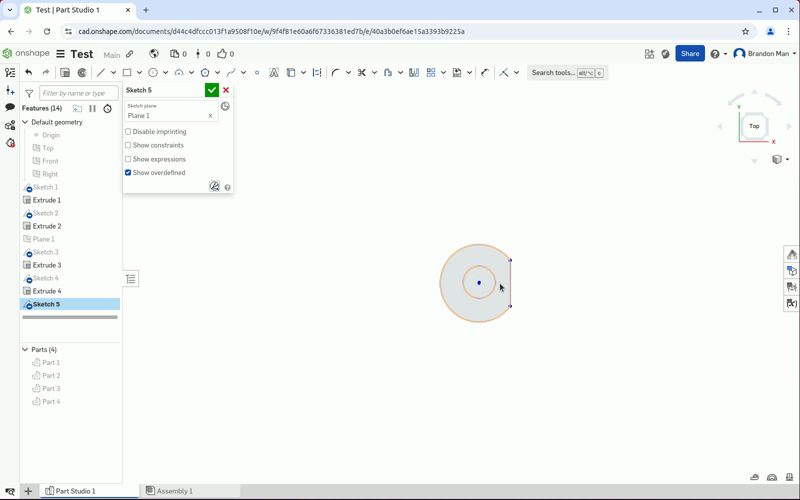
scroll(6)
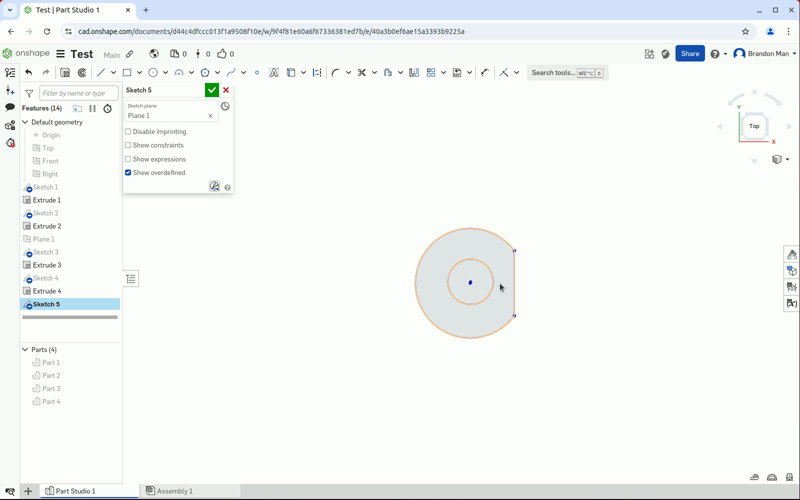
scroll(6)
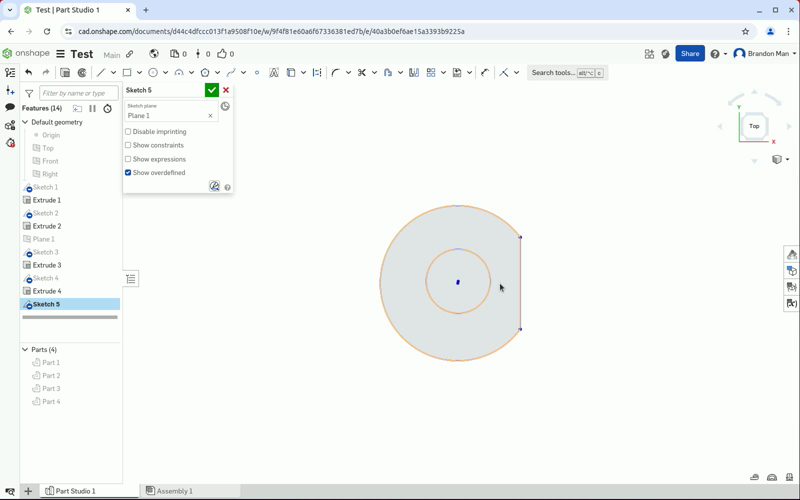
scroll(6)
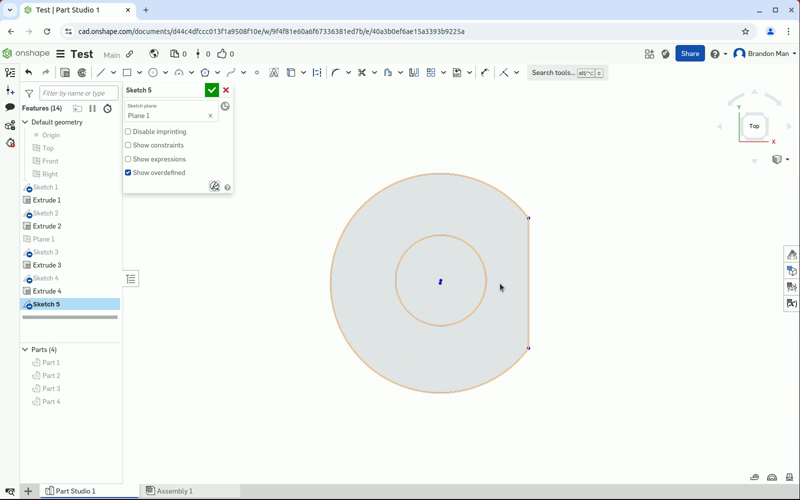
scroll(6)
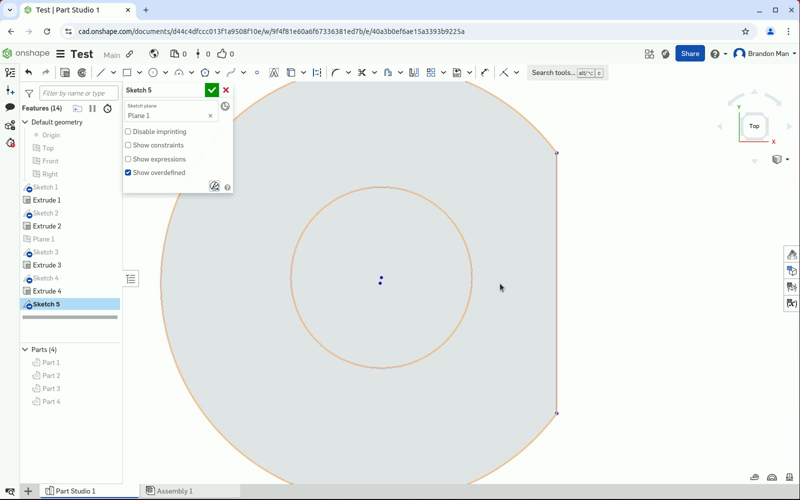
click(500, 283)
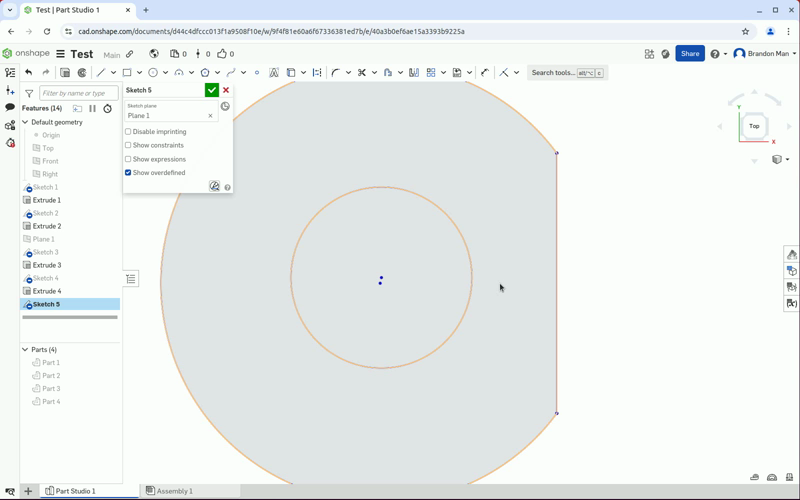
scroll(-6)
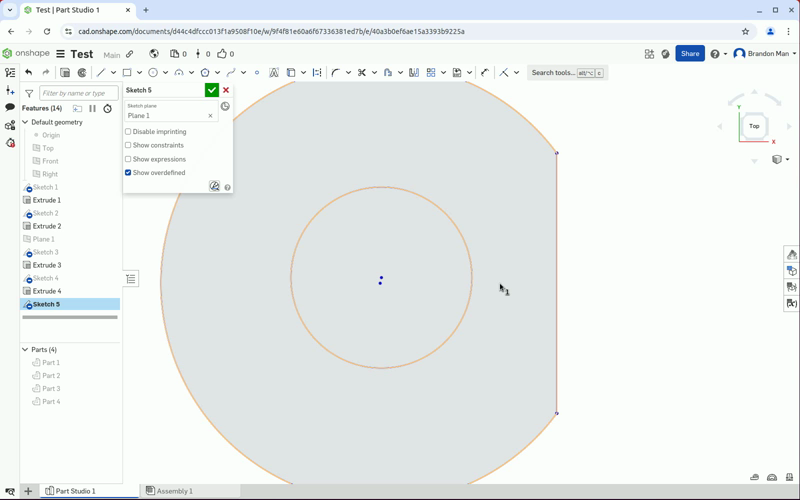
scroll(-6)
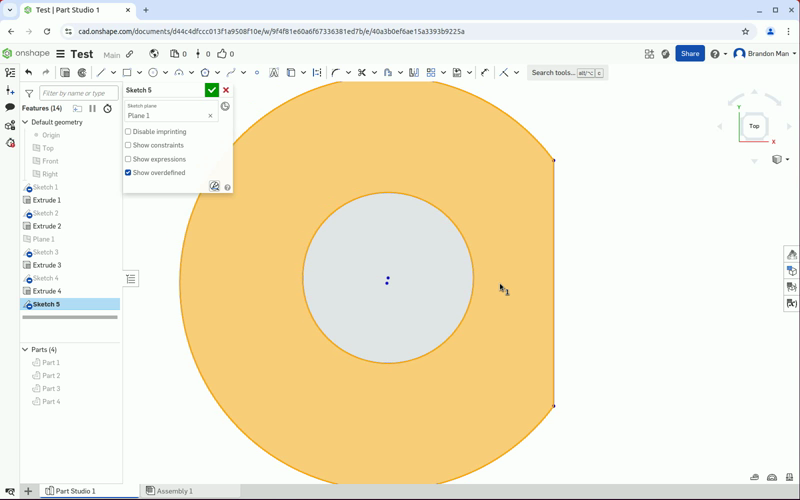
scroll(-6)
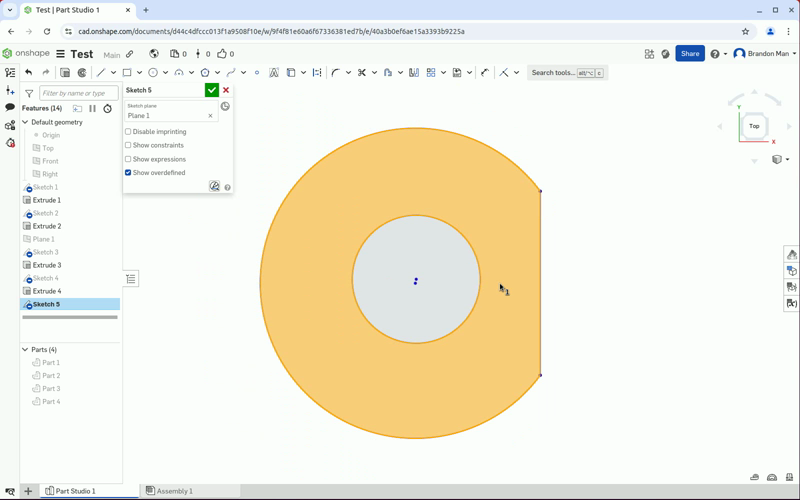
scroll(-6)
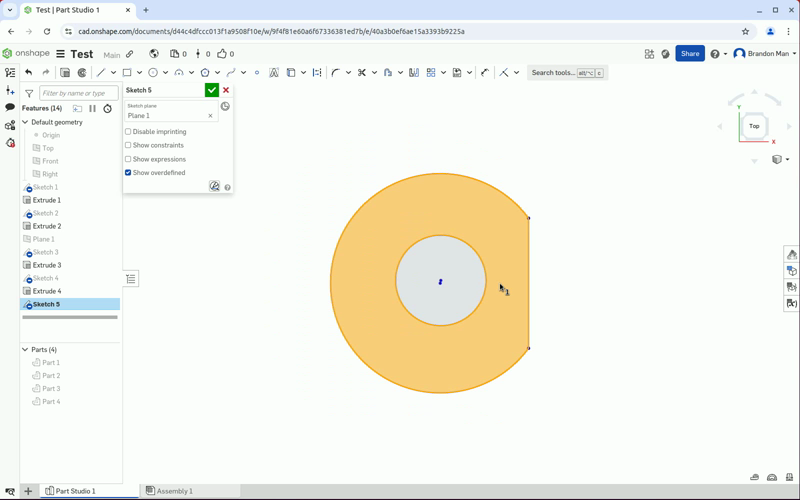
scroll(-6)
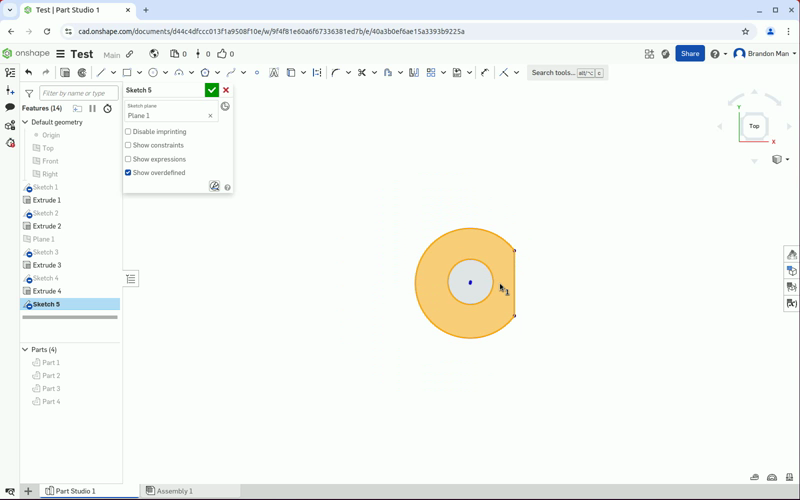
scroll(-6)
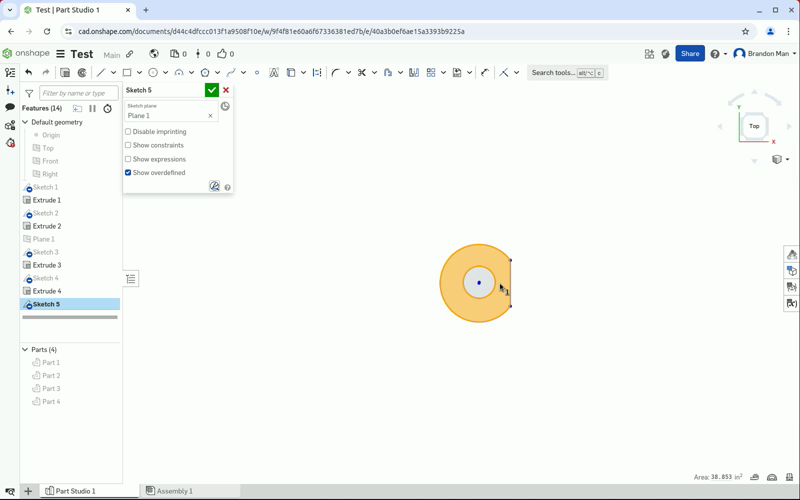
scroll(-6)
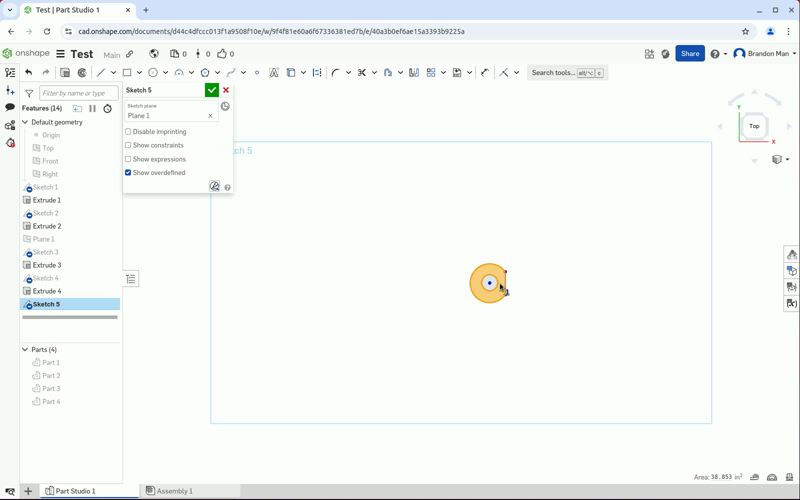
mouse_move(73, 352)
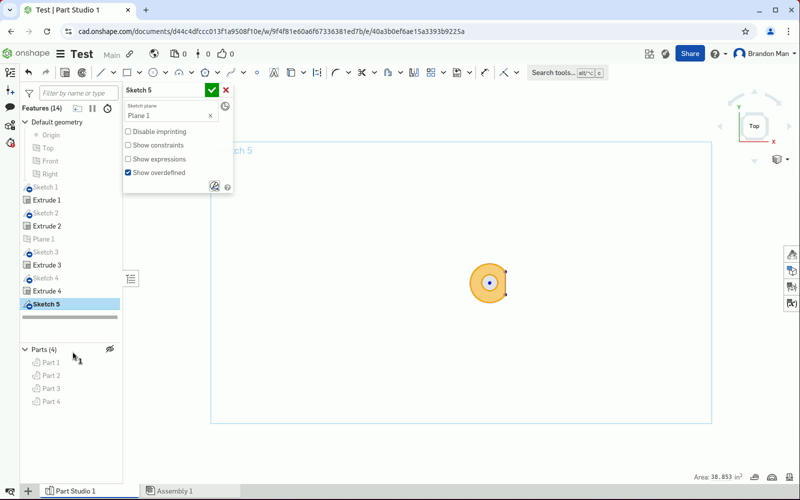
key(shift+y)
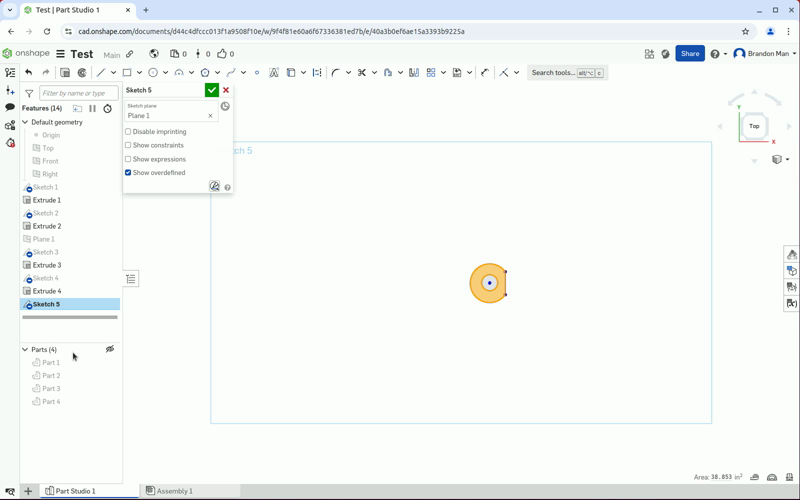
key(shift+e)
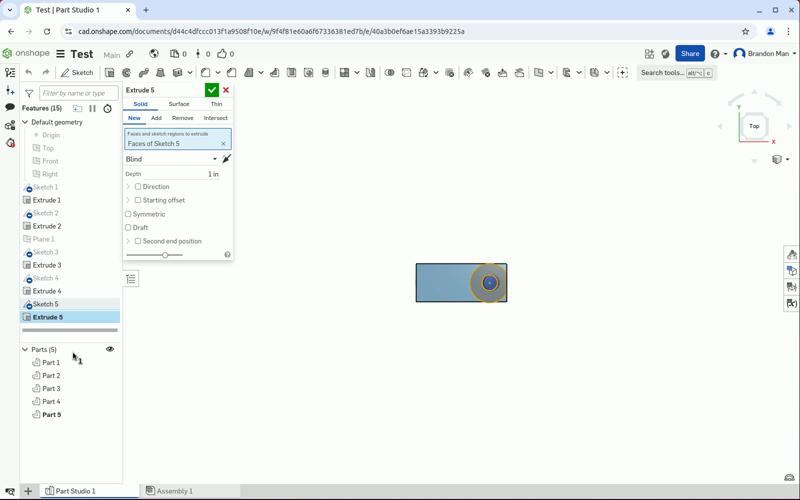
mouse_move(143, 106)
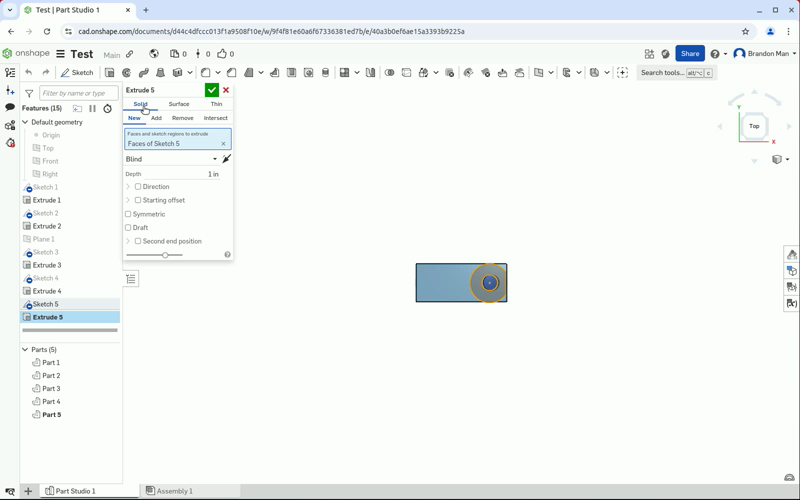
click(143, 106)
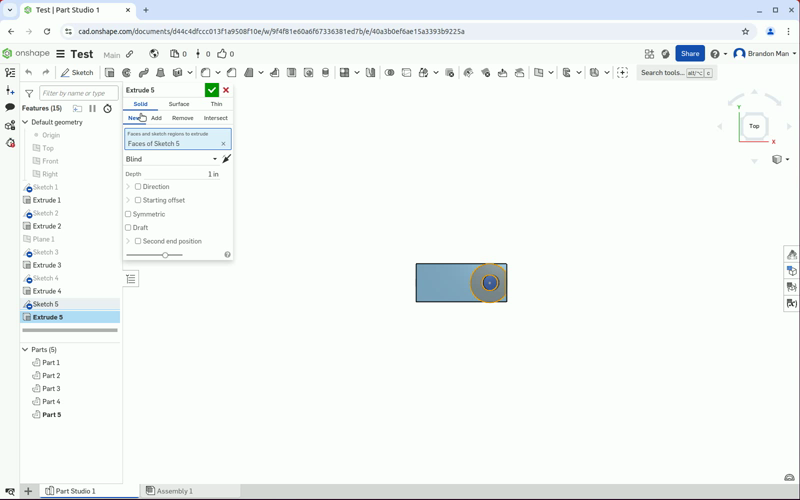
mouse_move(137, 120)
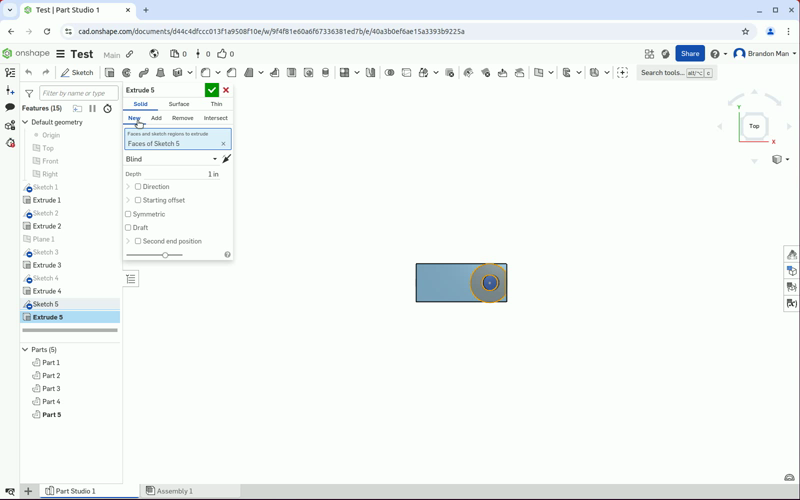
click(137, 120)
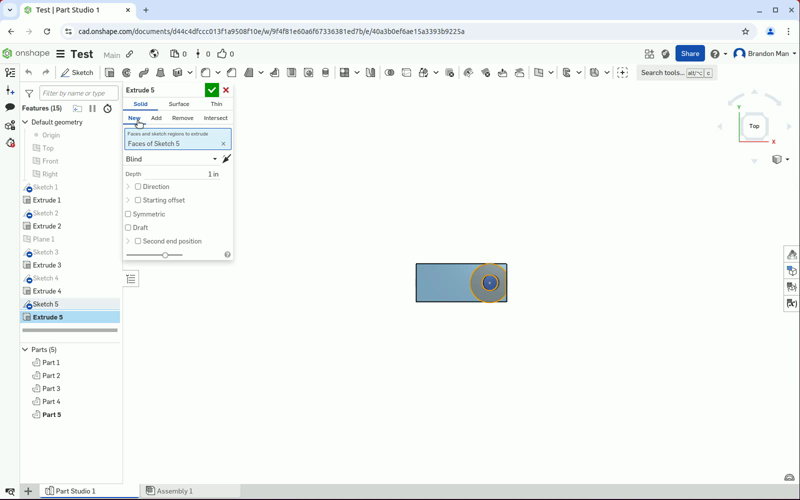
key(tab, 4)
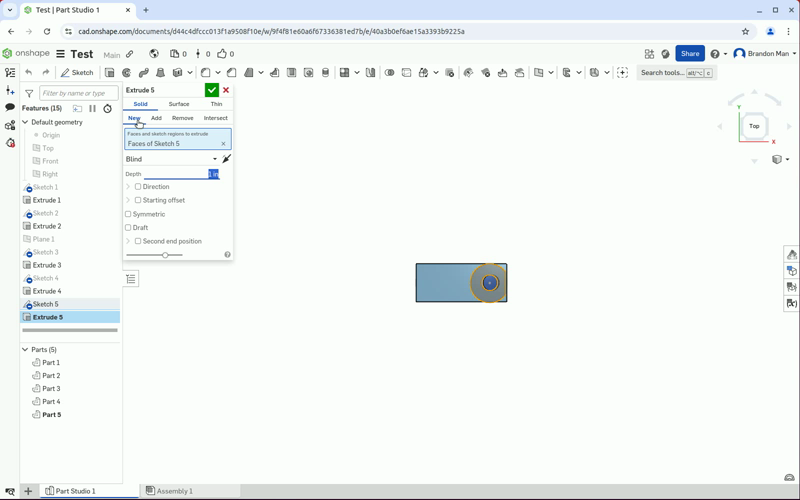
text(0.481)
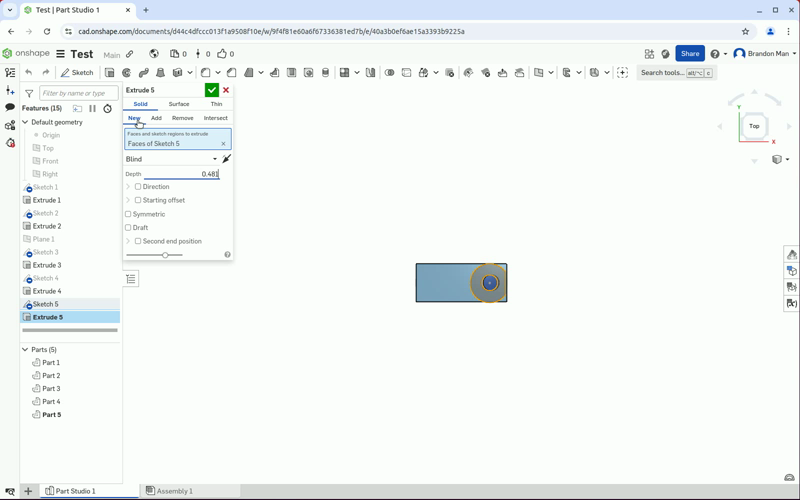
key(enter)
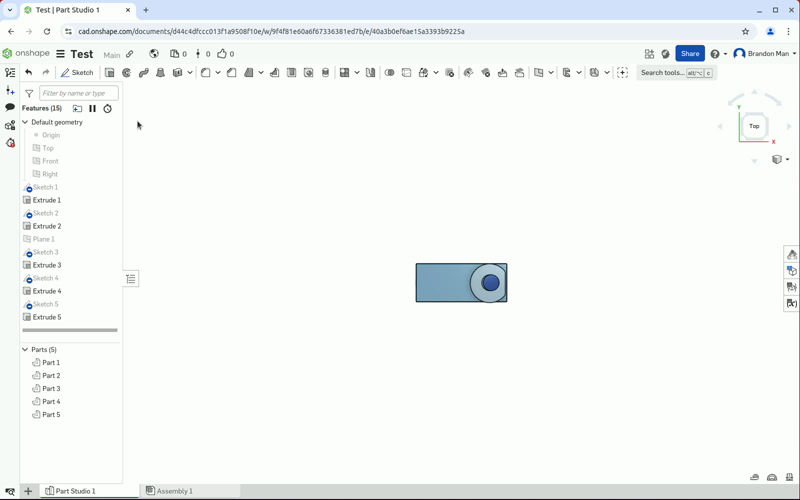
key(shift+h)
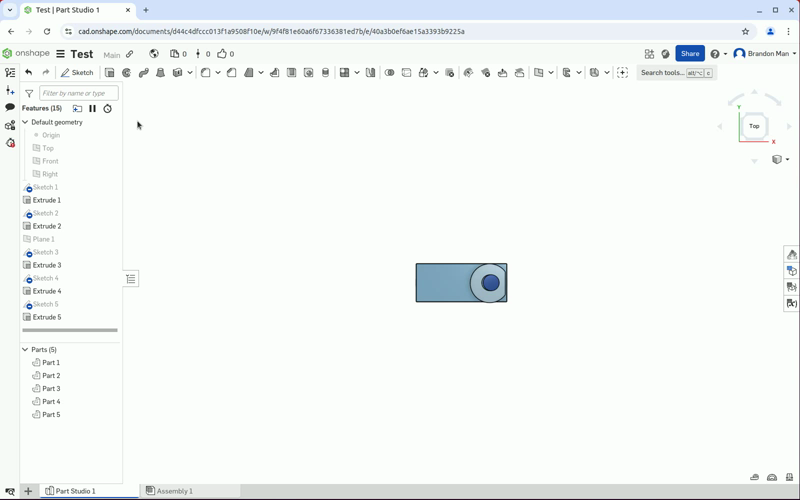
key(shift+h)
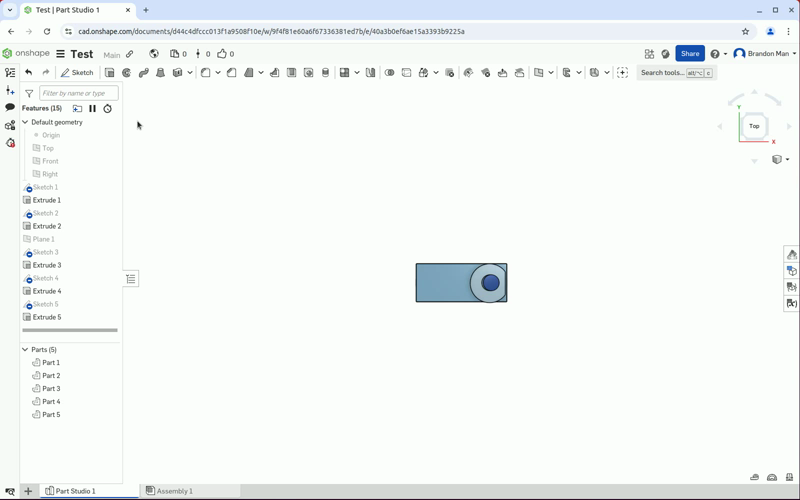
mouse_move(73, 189)
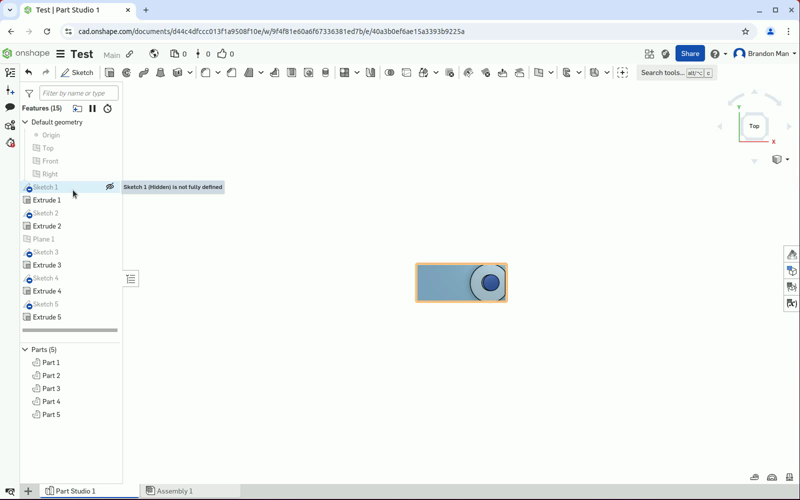
click(73, 189)
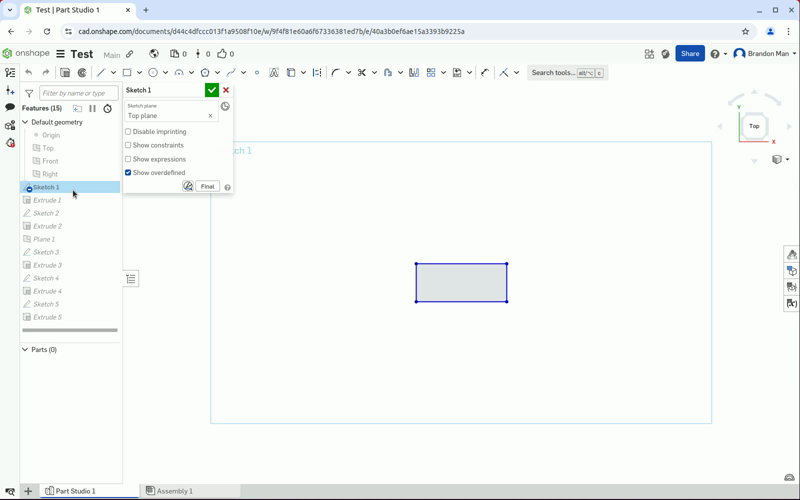
mouse_move(229, 92)
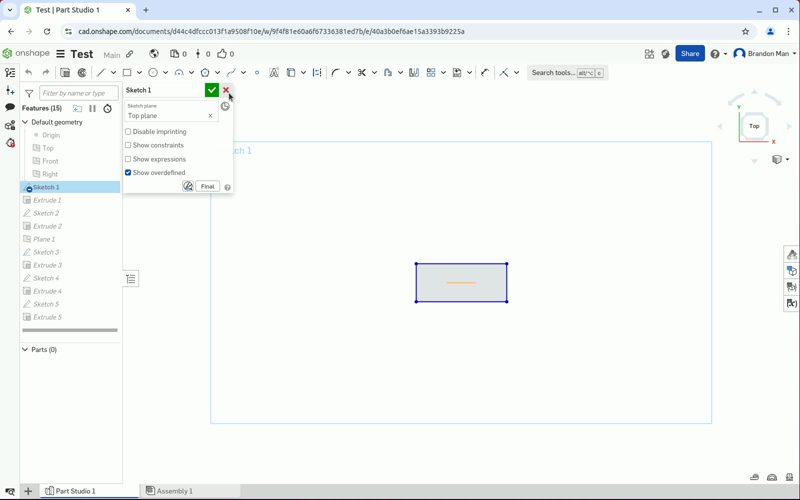
click(229, 92)
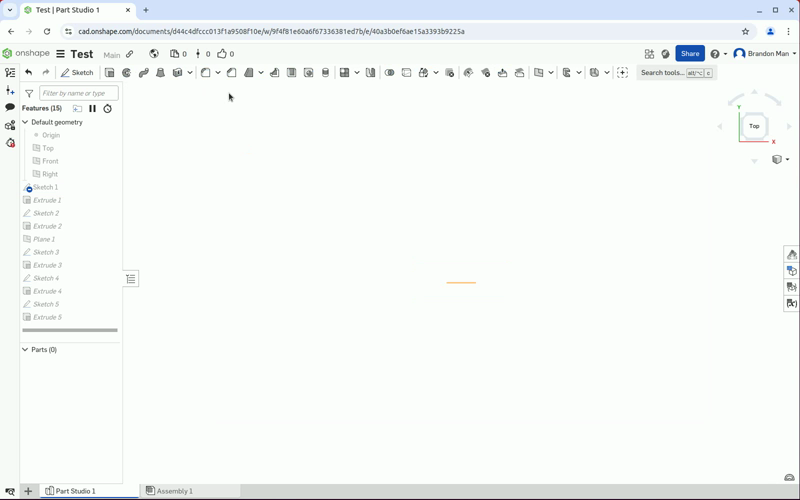
key(shift+s)
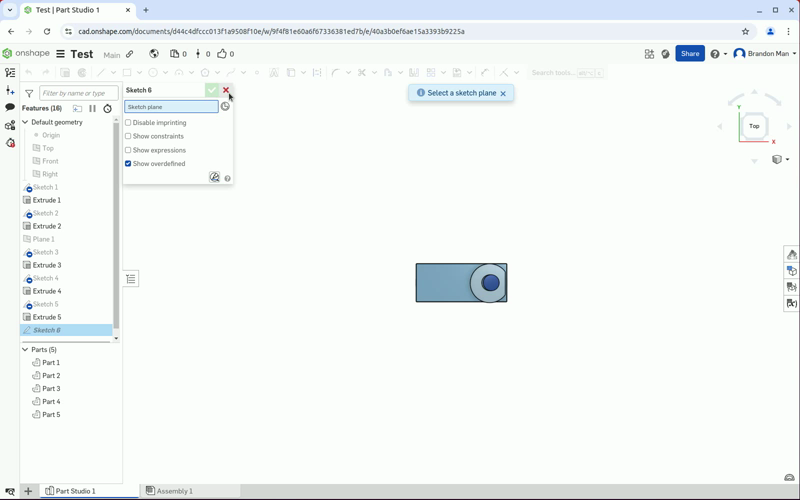
mouse_move(69, 241)
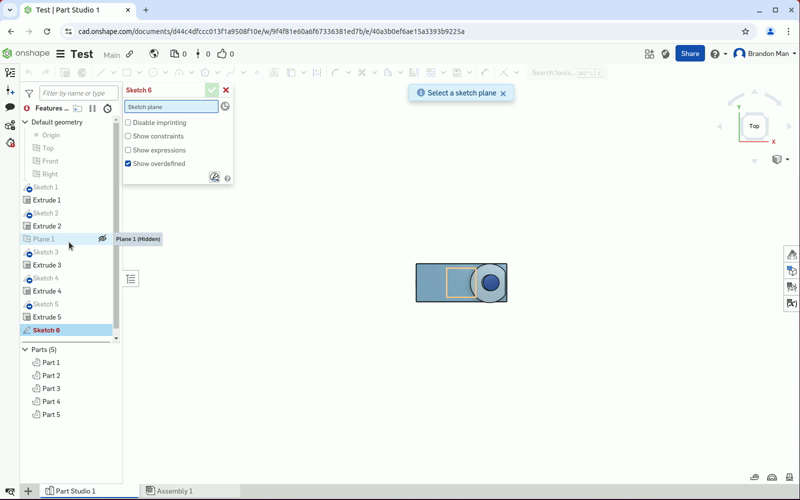
click(69, 241)
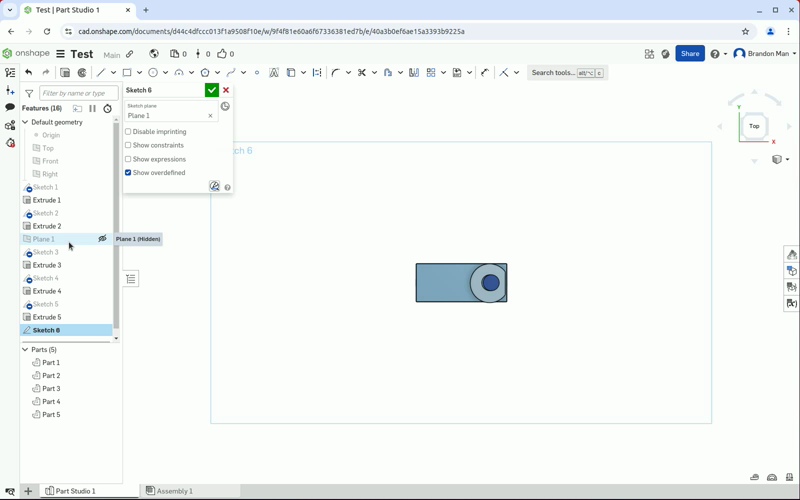
mouse_move(73, 352)
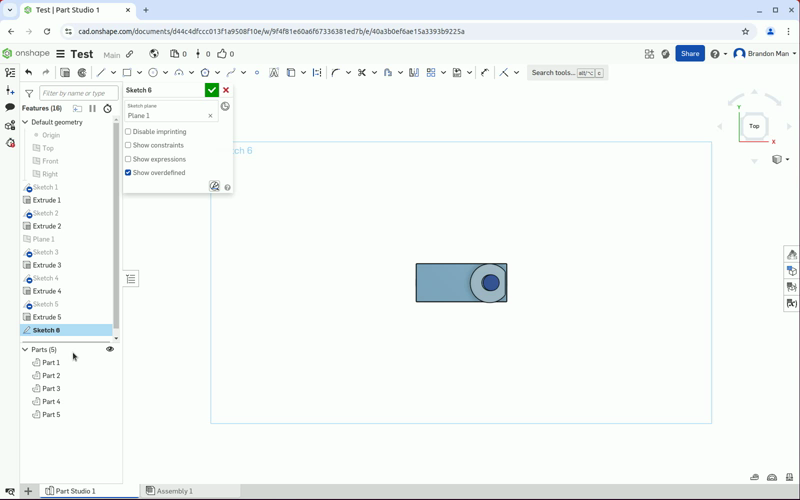
key(y)
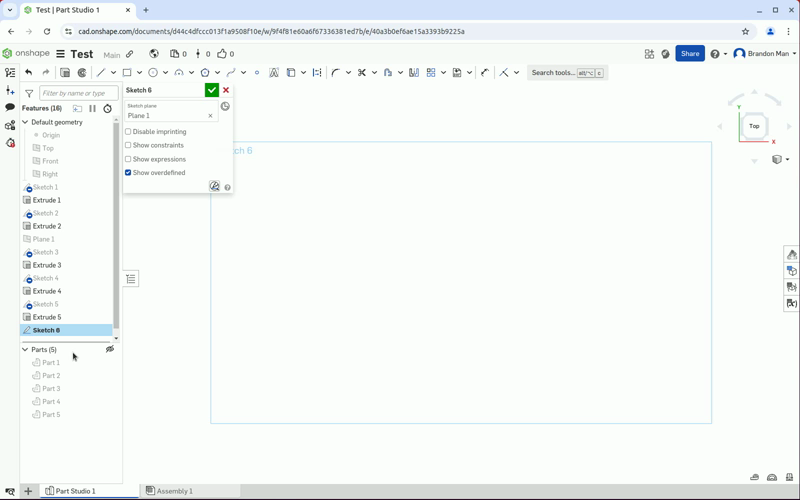
key(a)
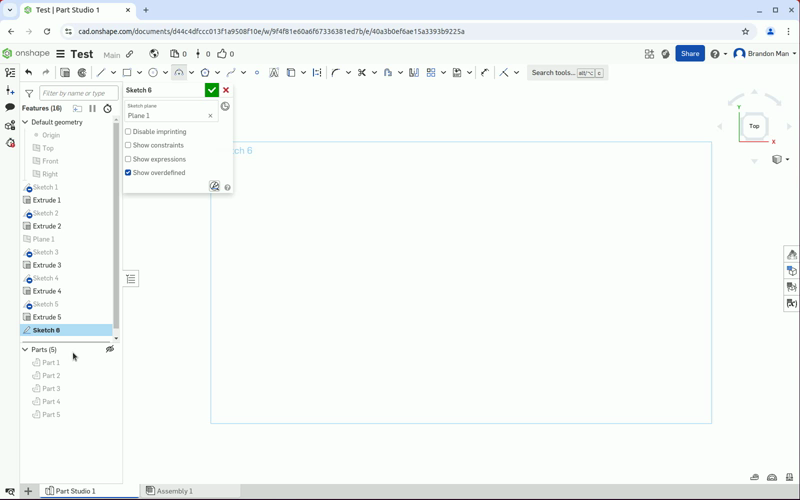
key_down(shift)
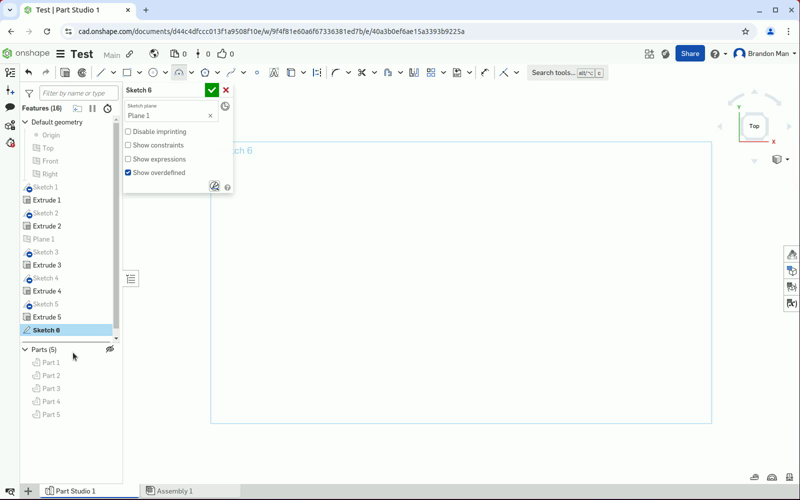
mouse_move(505, 294)
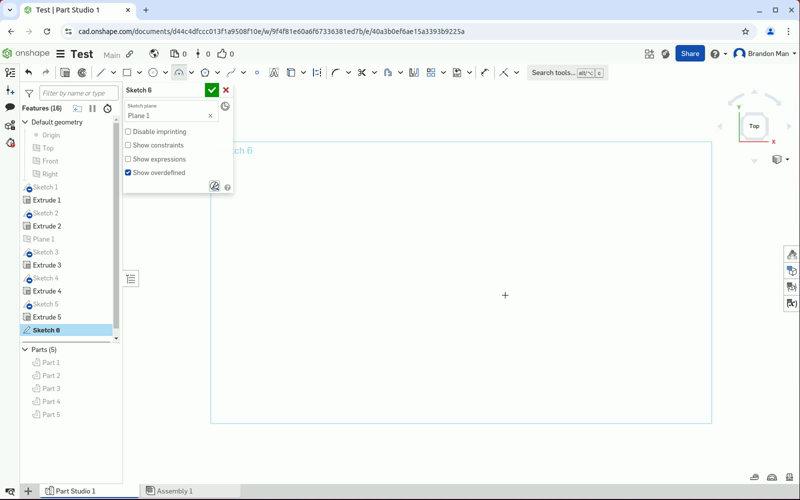
click(505, 294)
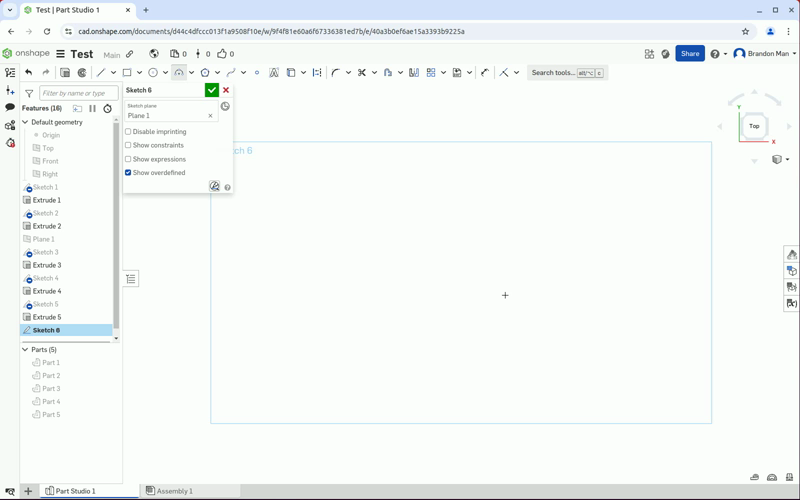
key_up(shift)
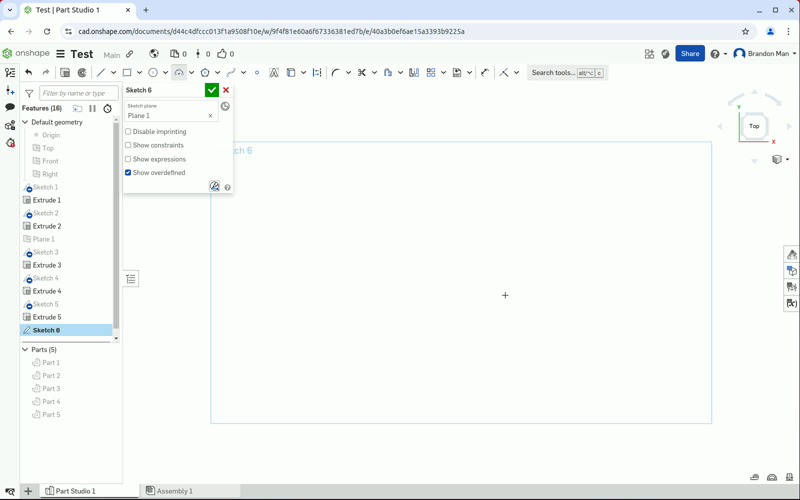
key_down(shift)
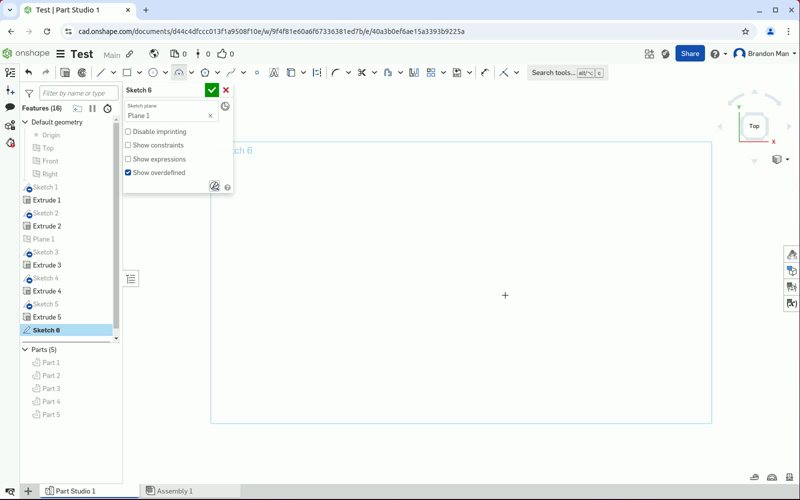
mouse_move(505, 271)
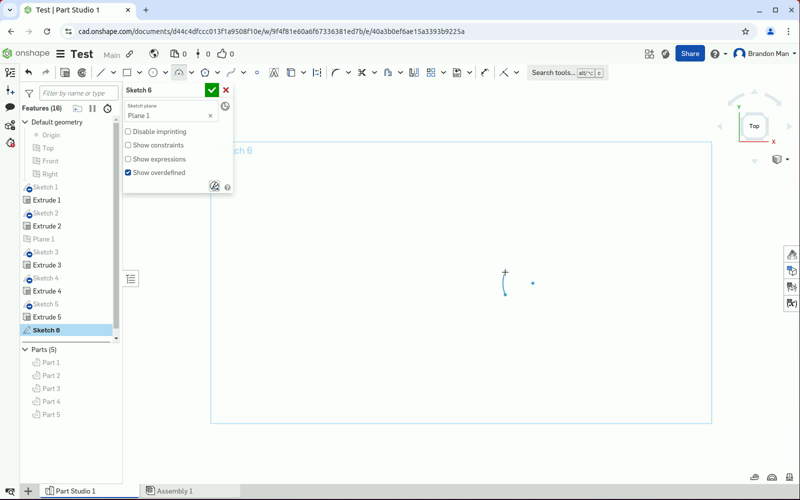
click(505, 271)
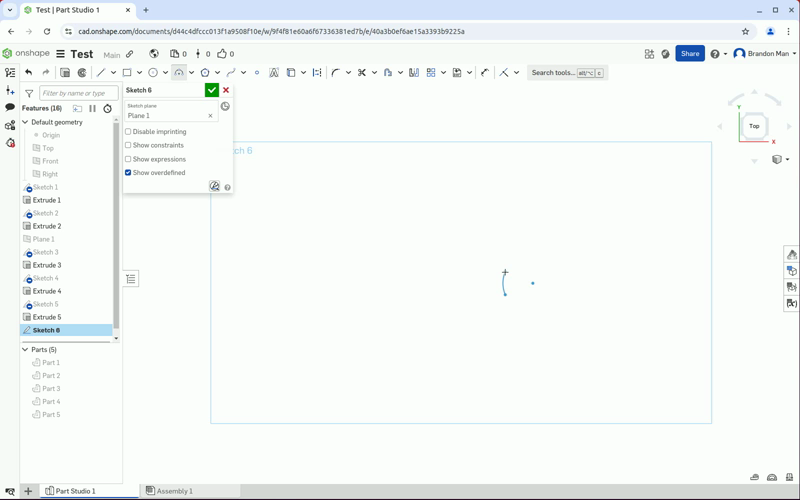
mouse_move(509, 282)
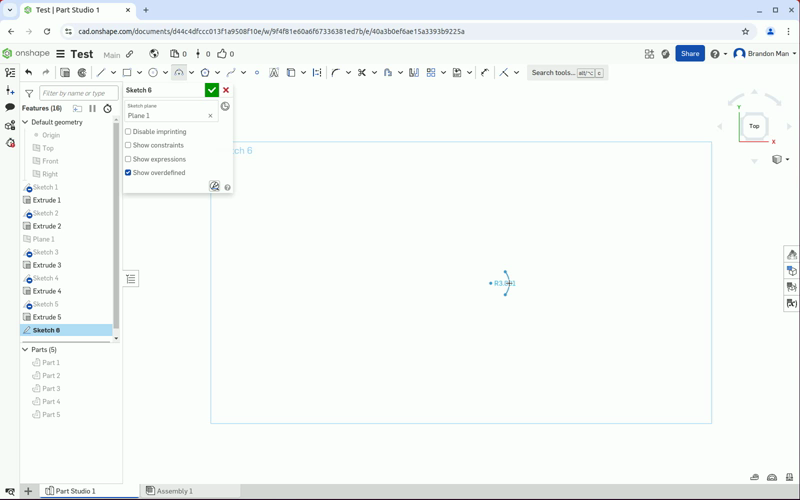
click(509, 282)
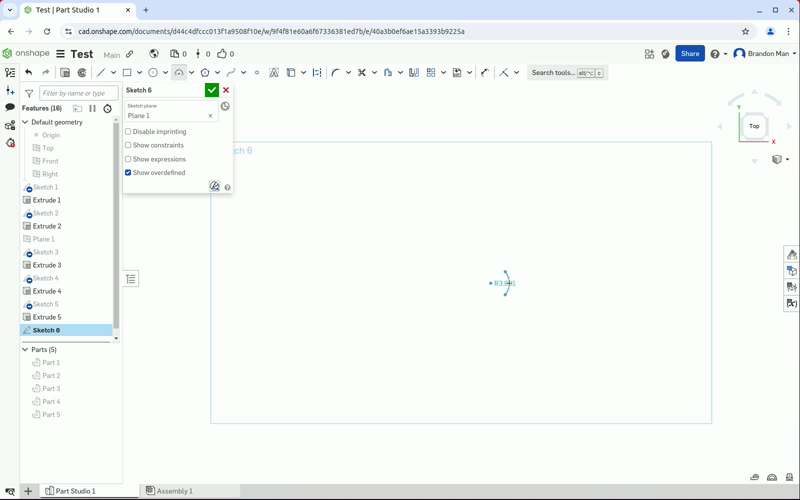
key_up(shift)
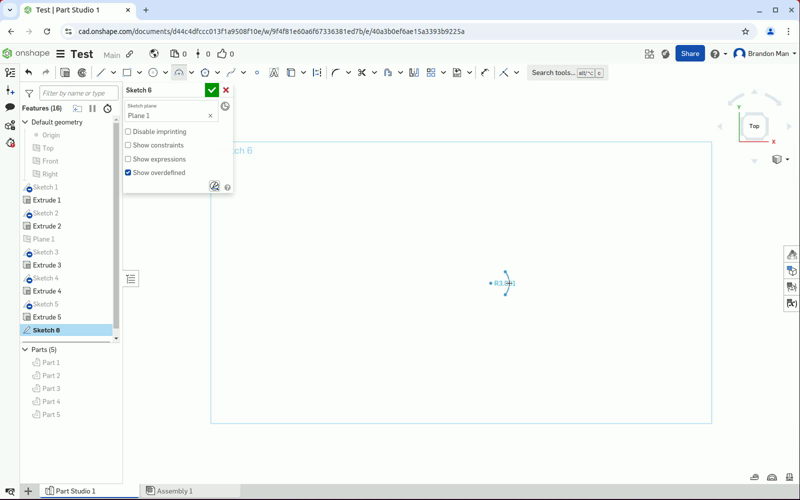
key(esc)
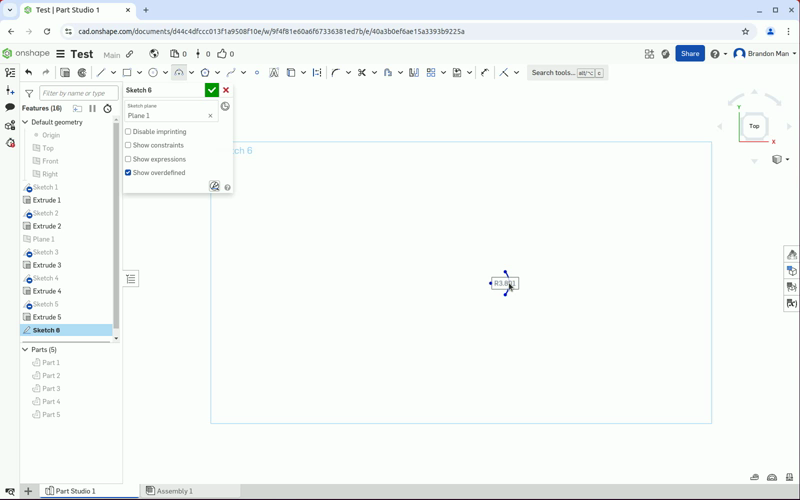
key(l)
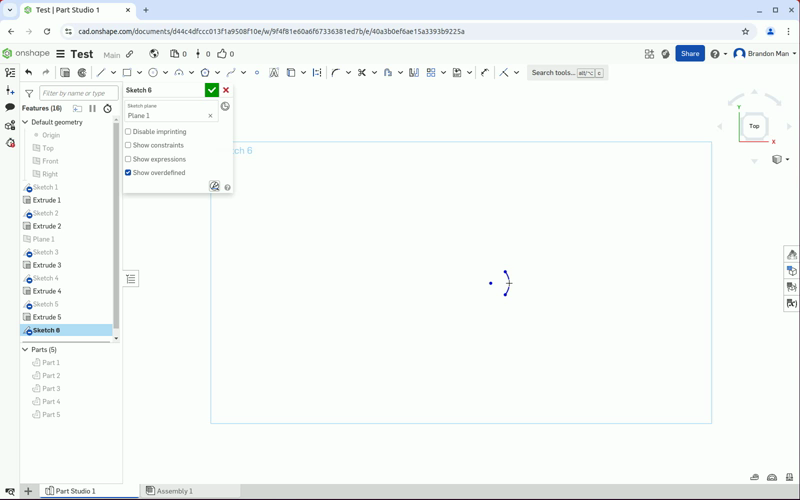
mouse_move(505, 271)
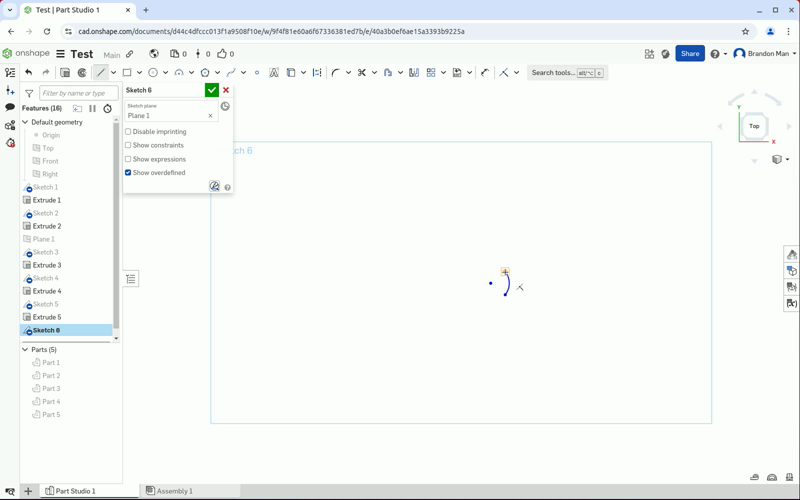
click(505, 271)
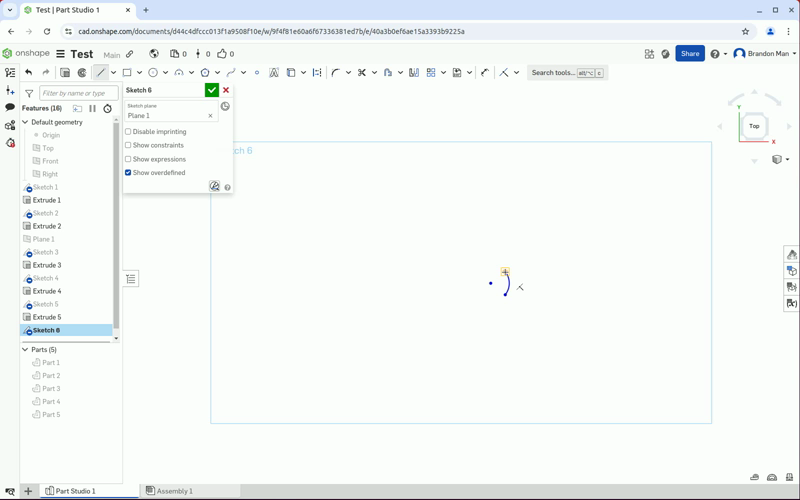
mouse_move(535, 271)
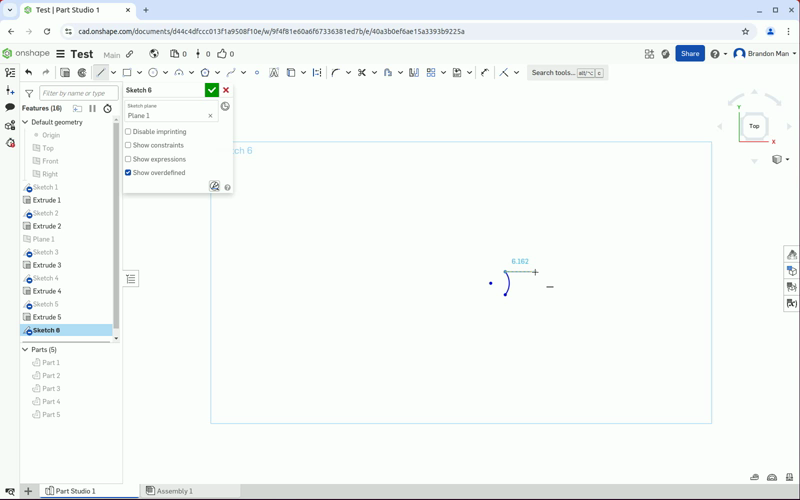
key_down(shift)
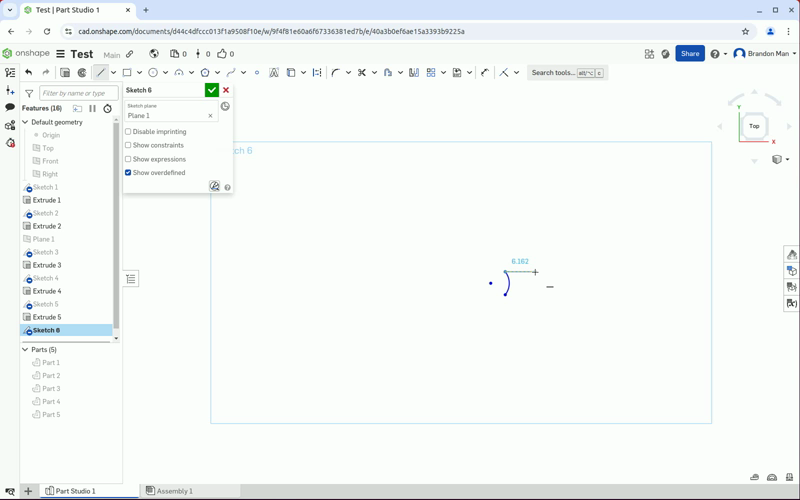
mouse_move(505, 294)
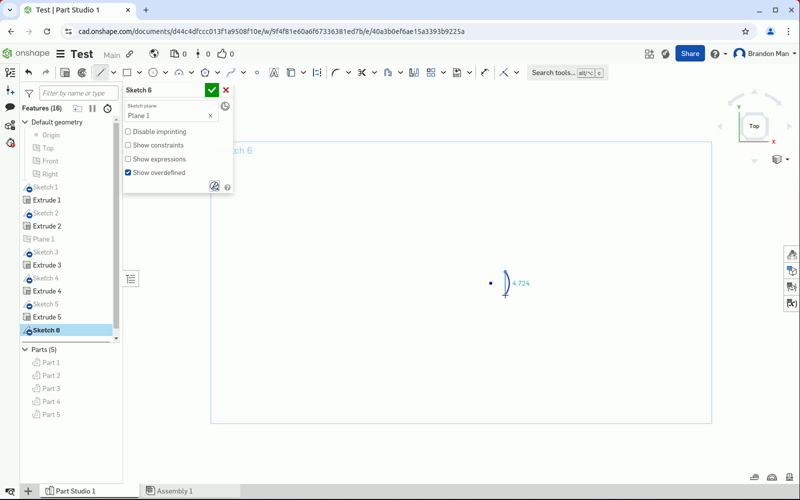
key_up(shift)
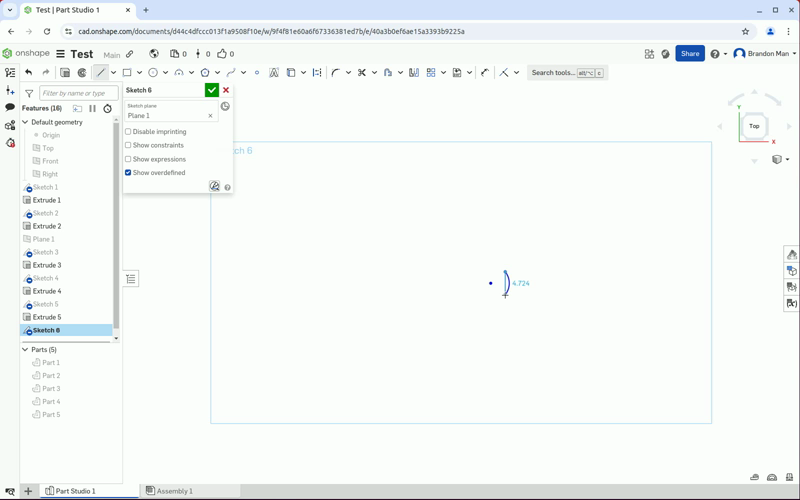
click(505, 294)
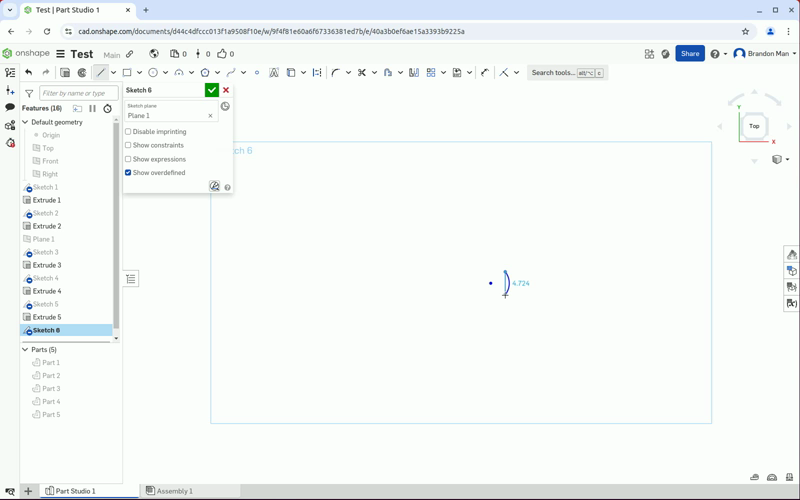
key(esc)
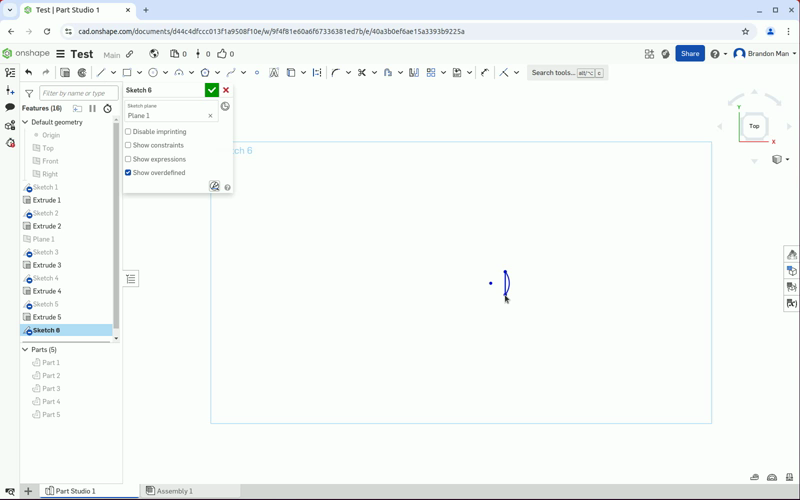
mouse_move(508, 282)
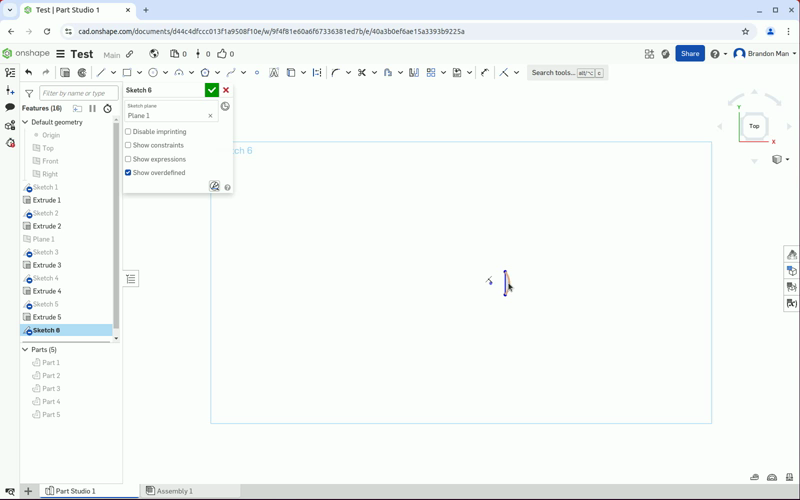
scroll(6)
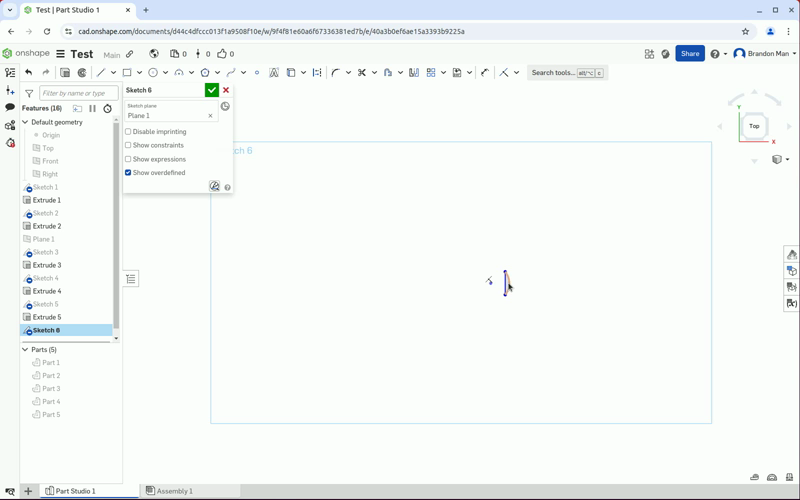
scroll(6)
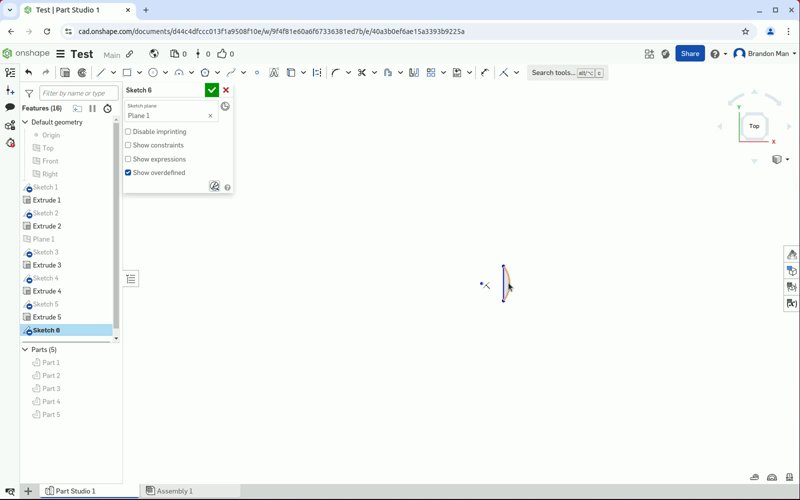
scroll(6)
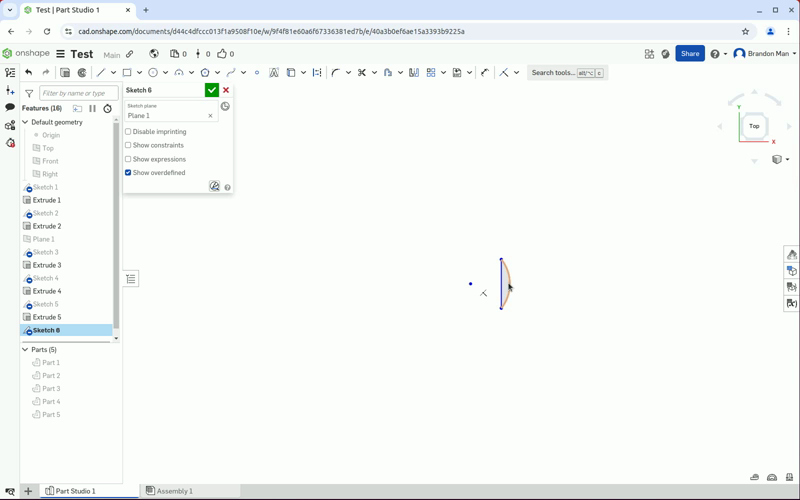
scroll(6)
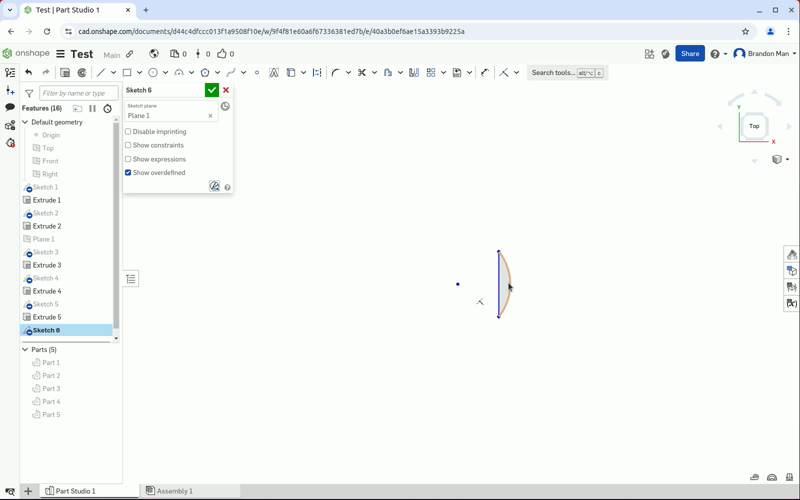
scroll(6)
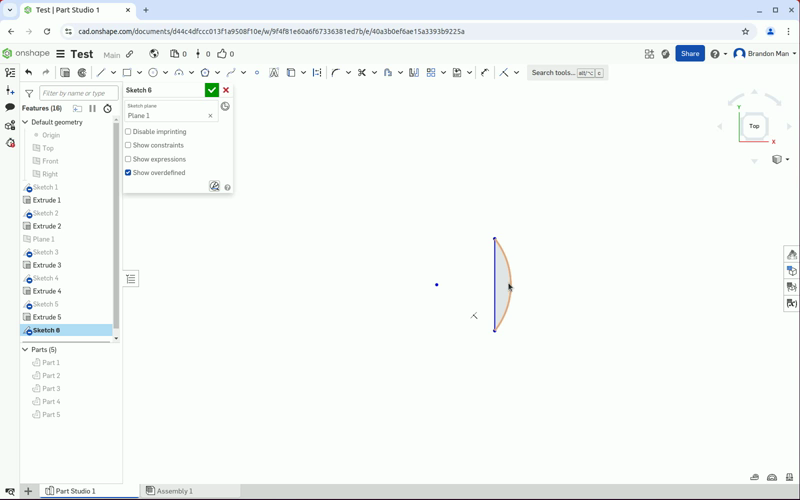
scroll(6)
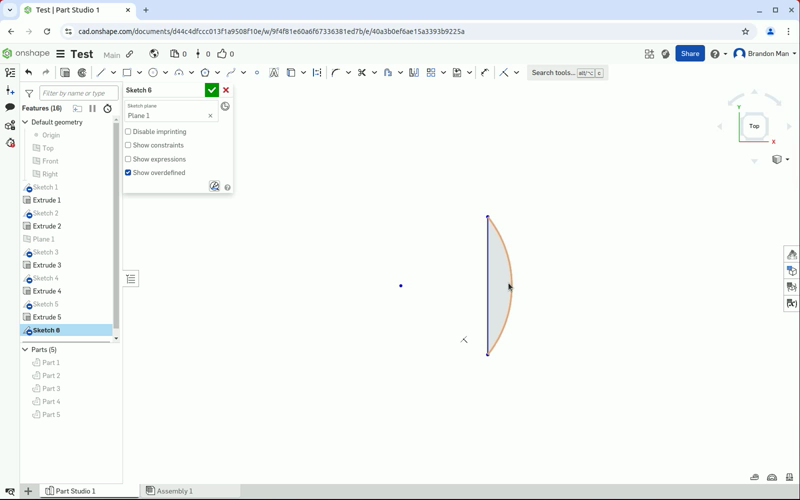
scroll(6)
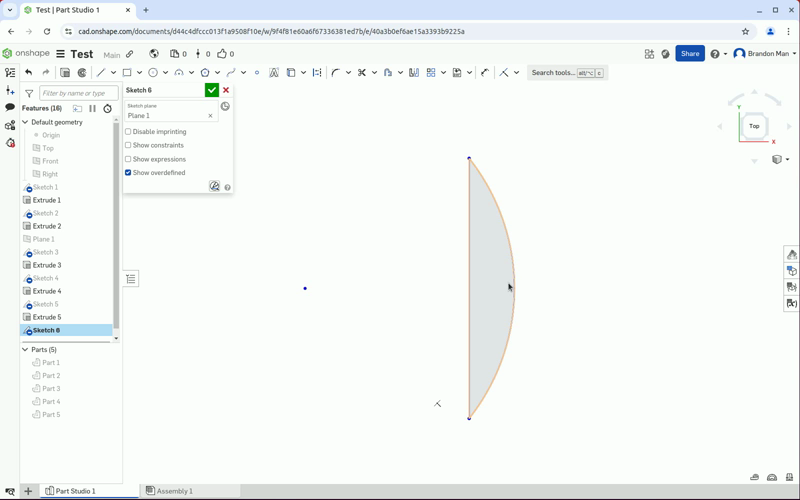
click(508, 282)
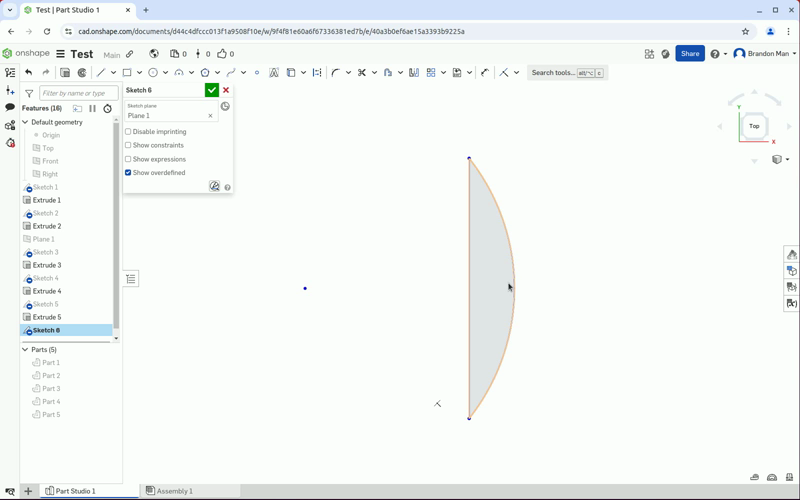
scroll(-6)
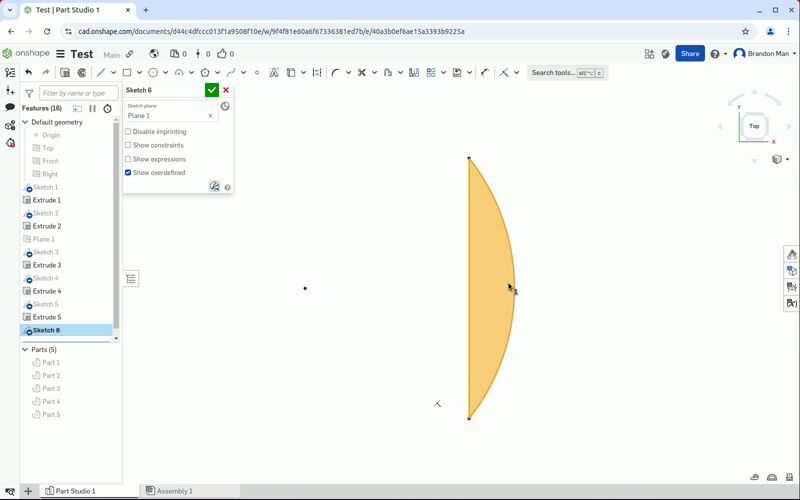
scroll(-6)
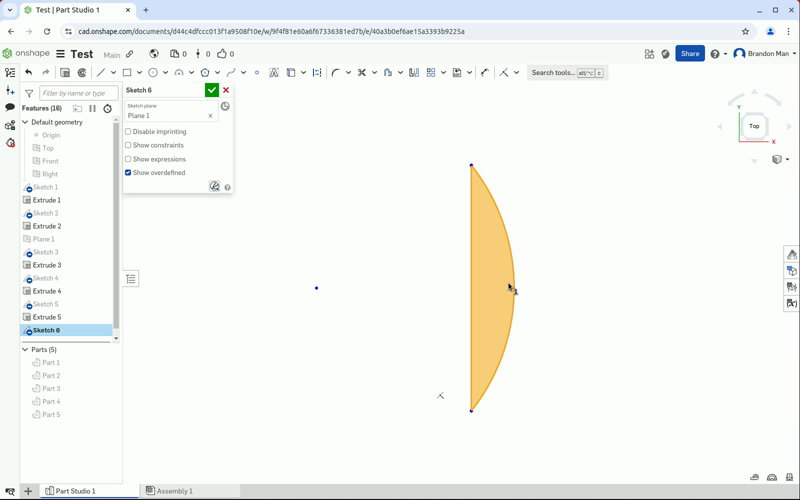
scroll(-6)
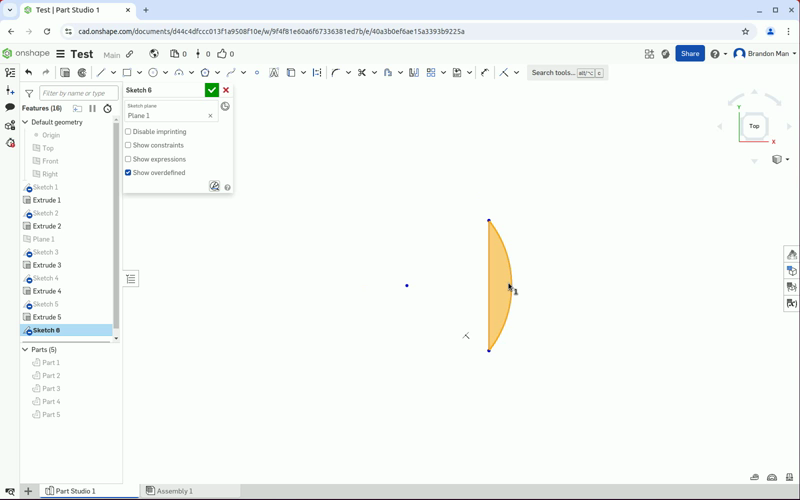
scroll(-6)
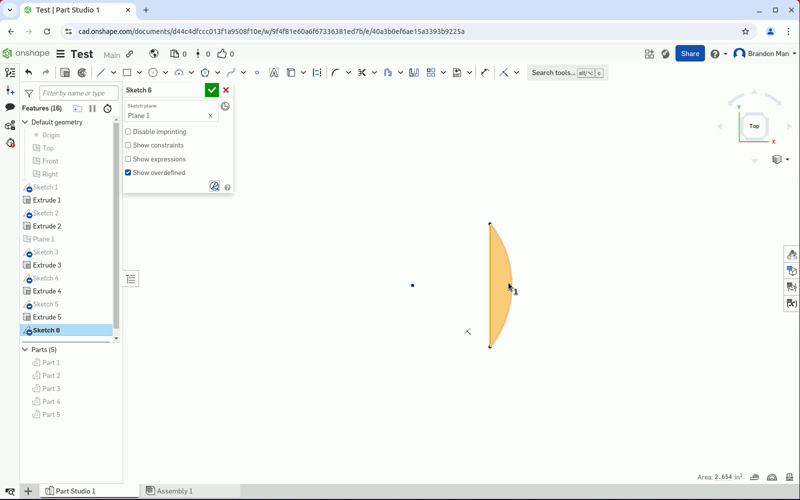
scroll(-6)
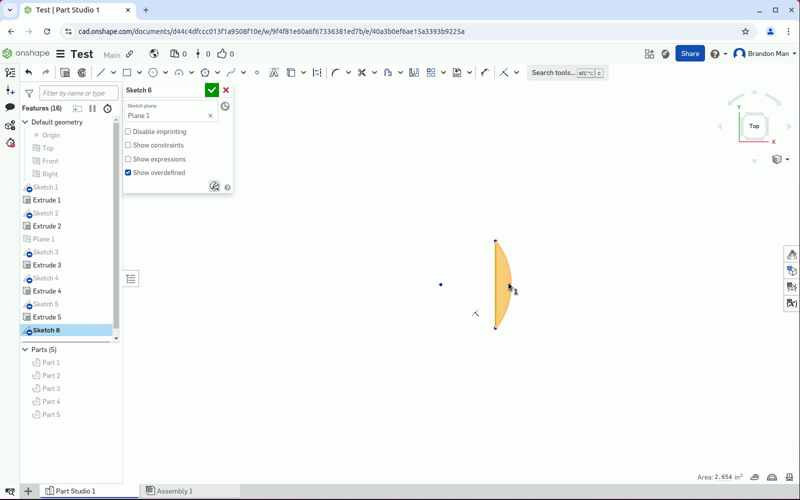
scroll(-6)
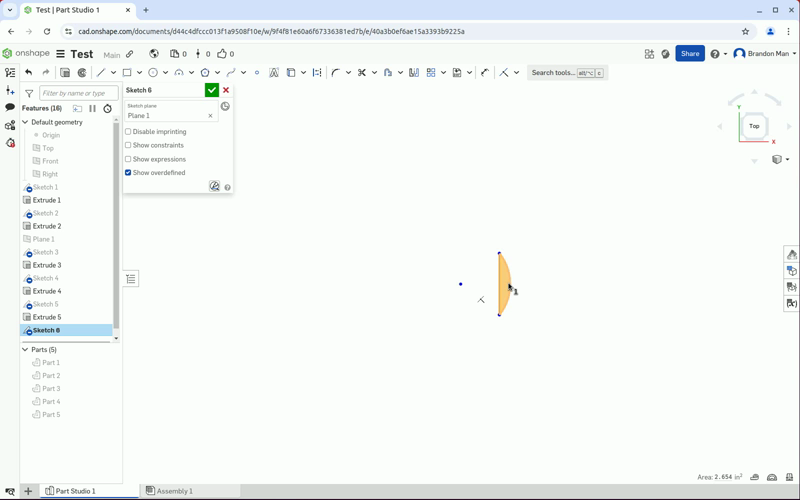
scroll(-6)
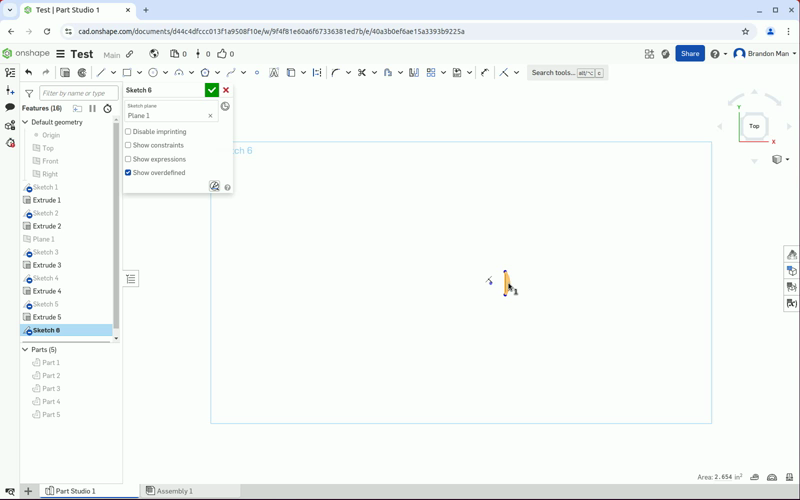
mouse_move(73, 352)
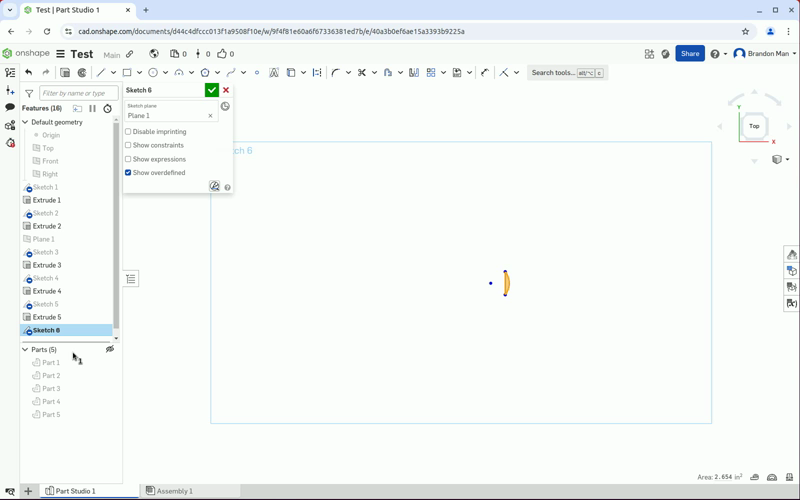
key(shift+y)
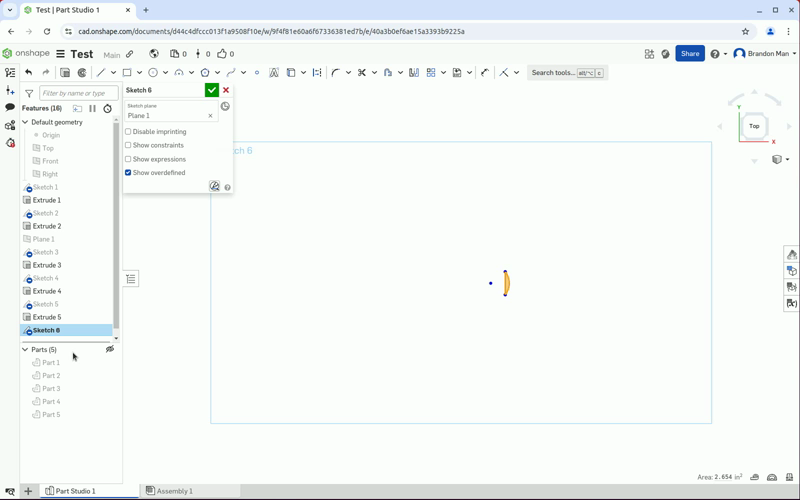
key(shift+e)
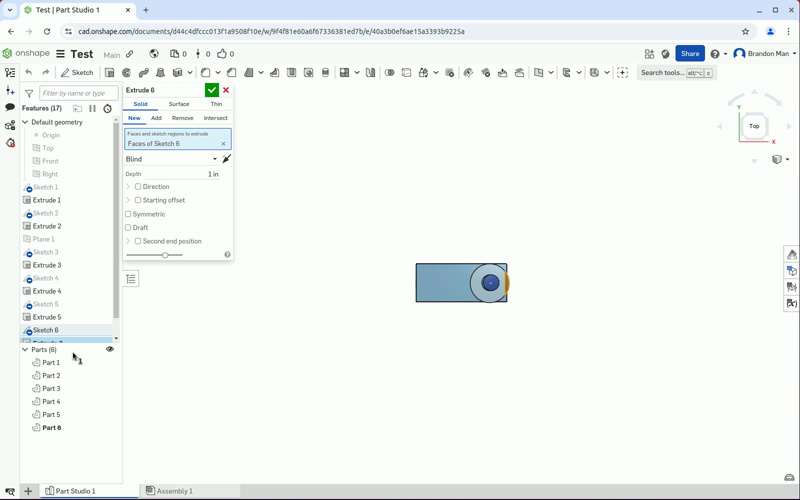
mouse_move(143, 106)
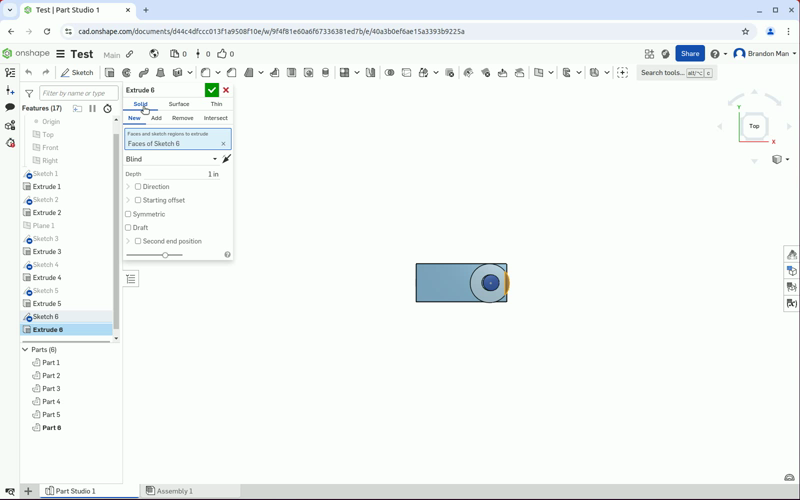
click(143, 106)
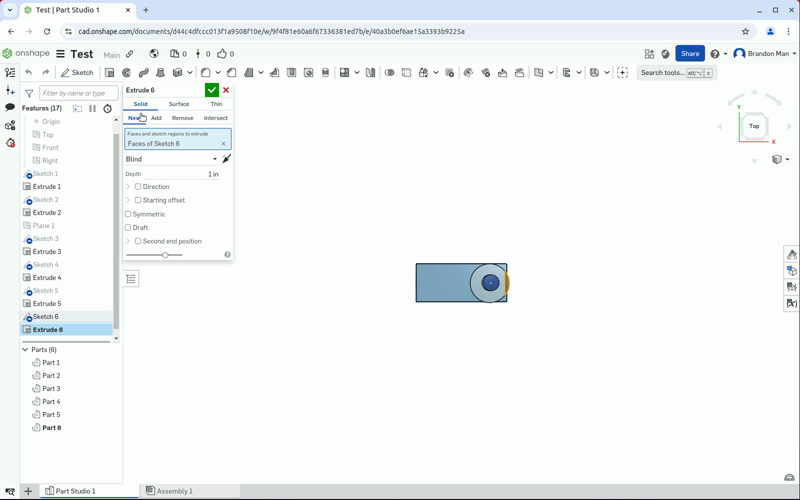
mouse_move(137, 120)
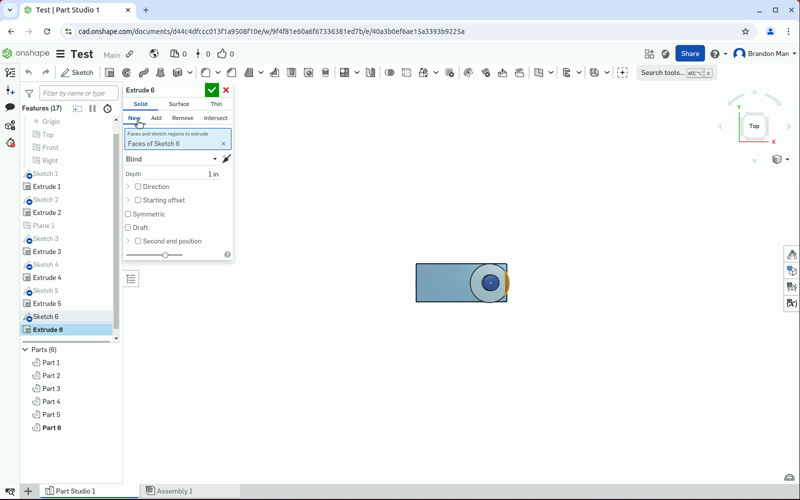
click(137, 120)
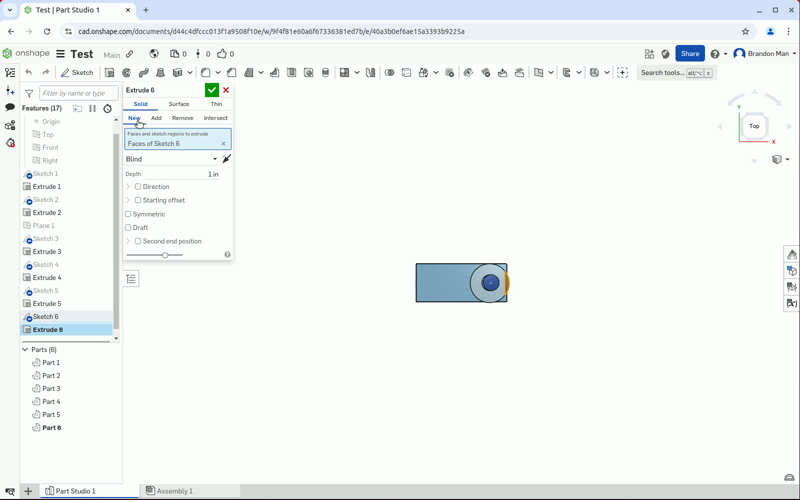
key(tab, 4)
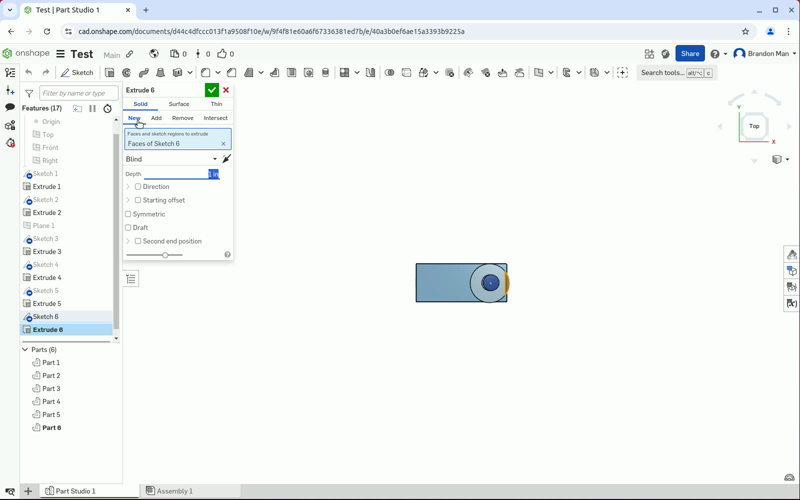
text(0.481)
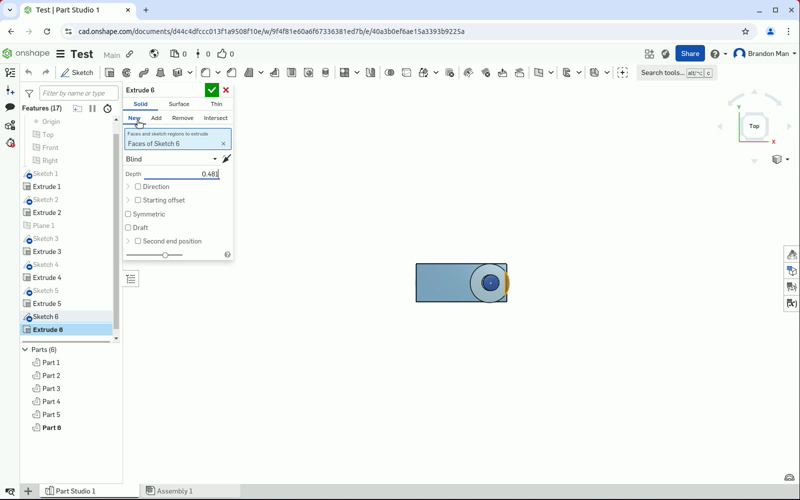
key(enter)
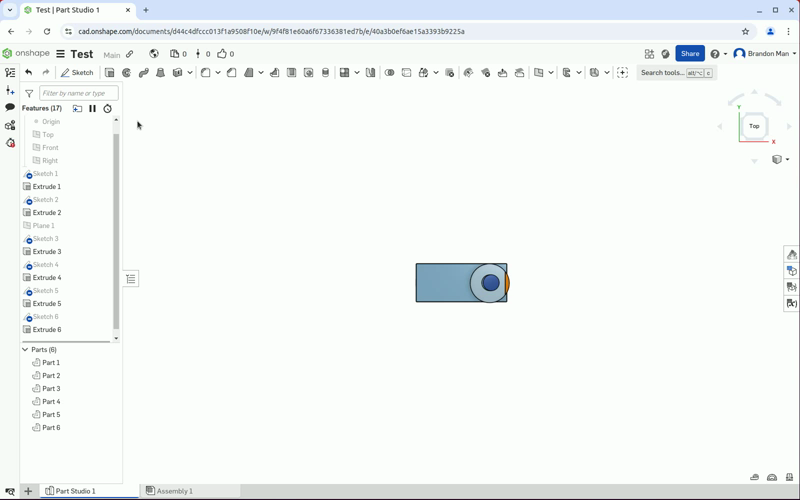
key(shift+h)
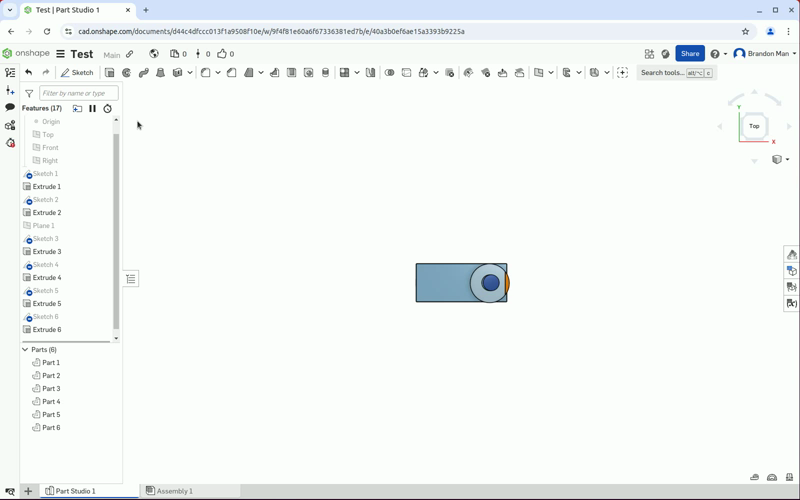
key(shift+h)
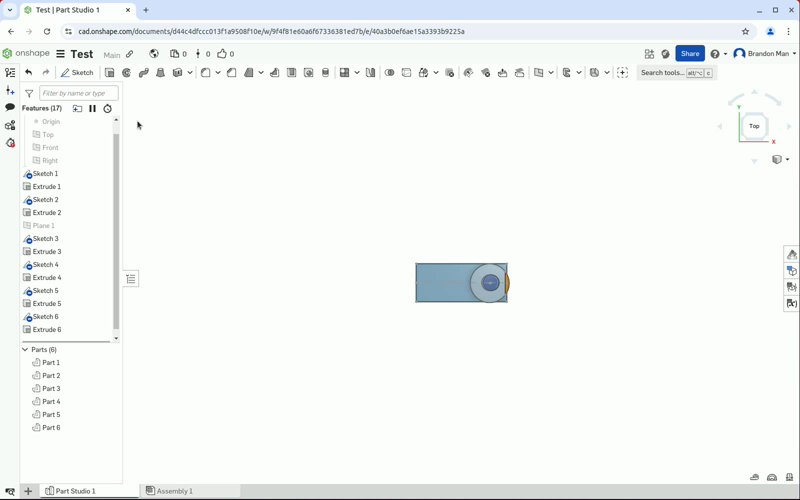
key(shift+7)
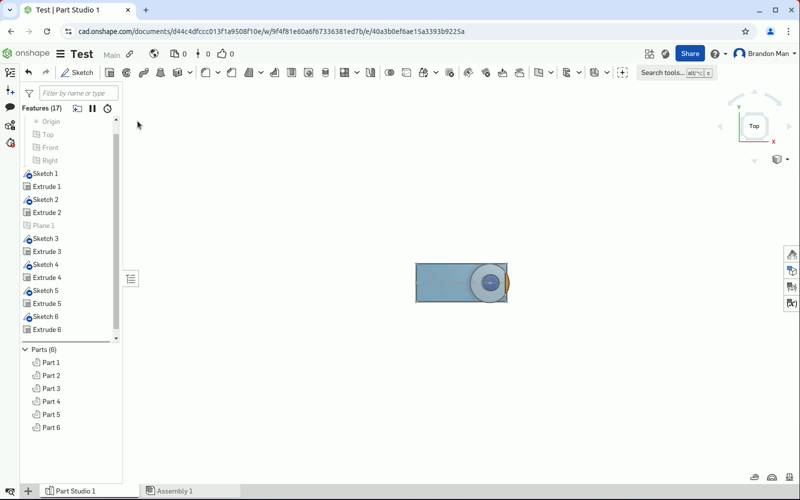
key(up, 3)
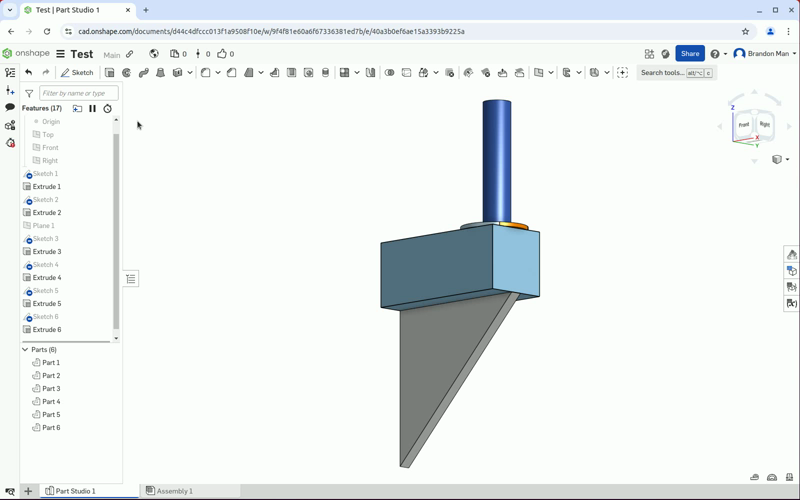
key(left, 3)
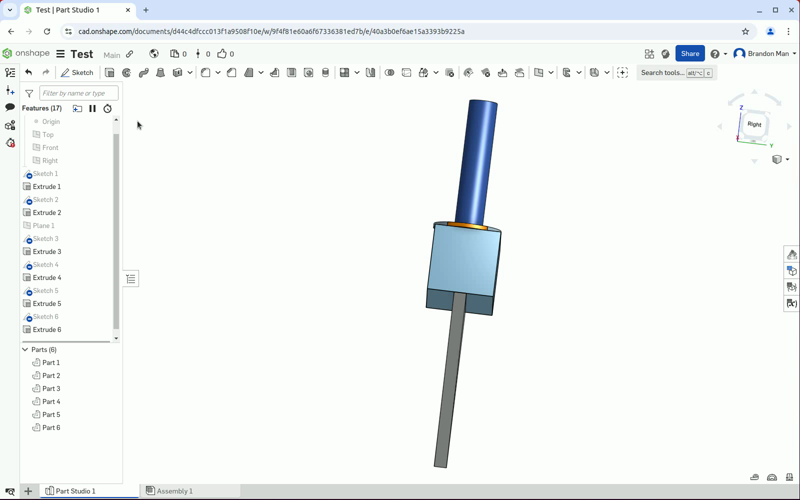
key(right, 3)
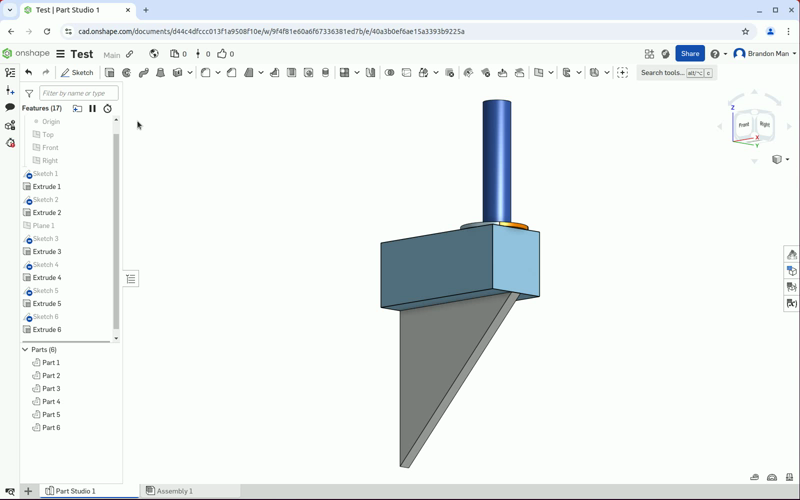
key(down, 3)
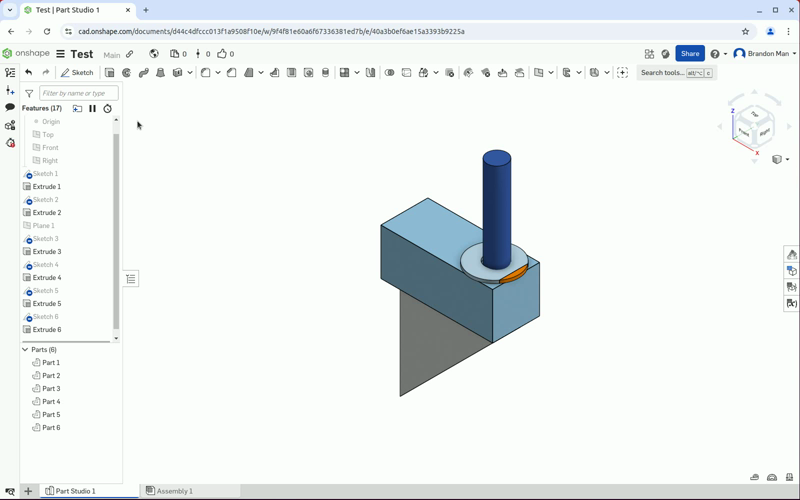
mouse_move(69, 176)
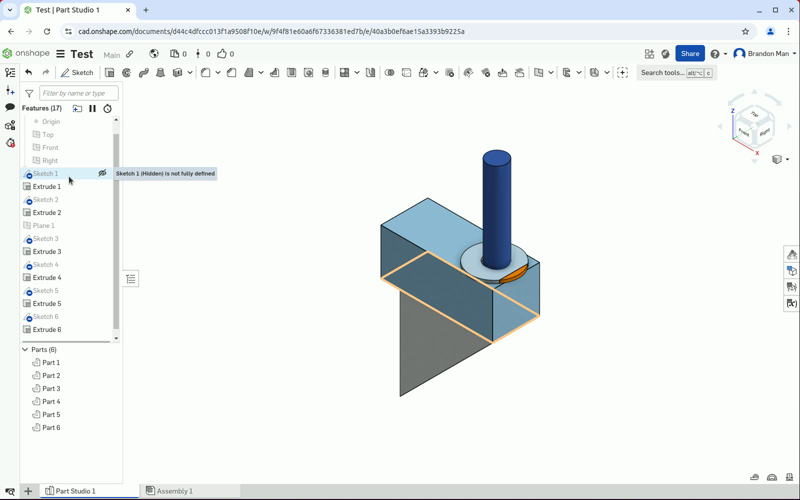
click(69, 176)